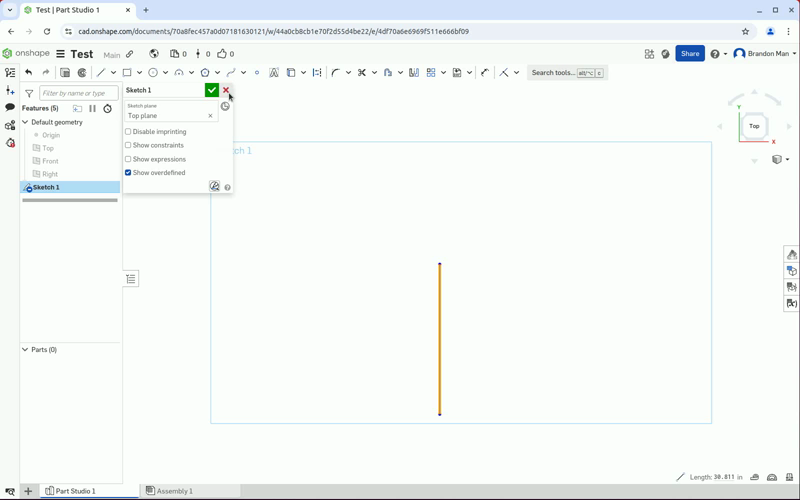
key(shift+h)
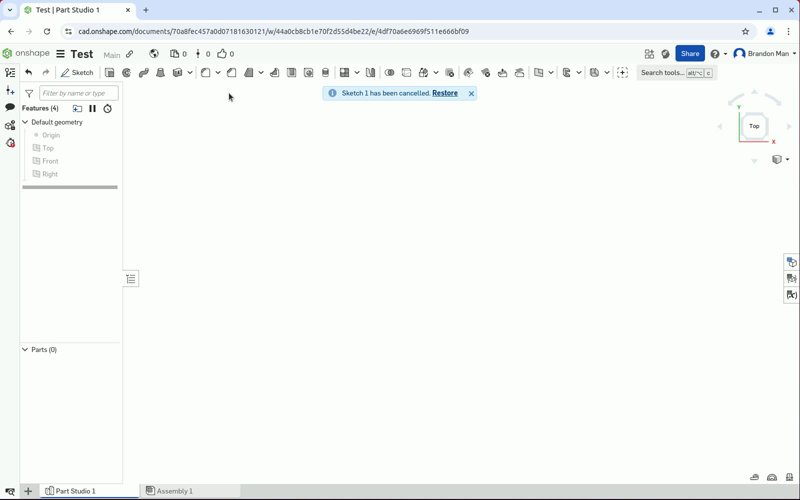
mouse_move(73, 352)
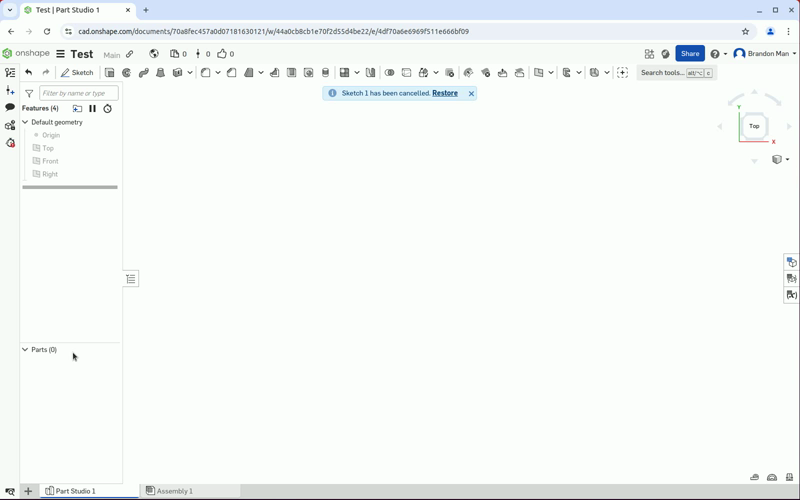
key(y)
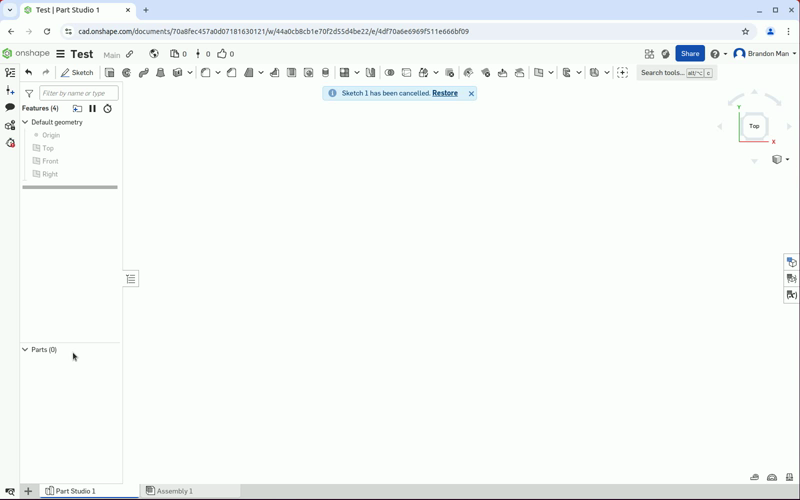
key(shift+p)
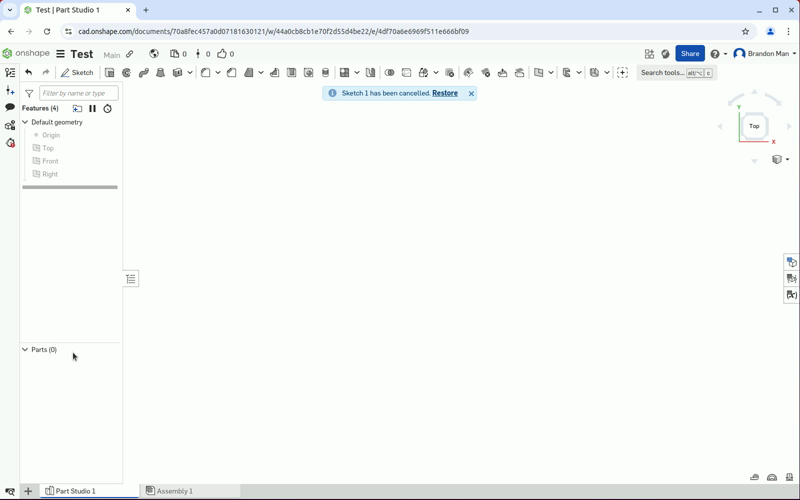
key(space)
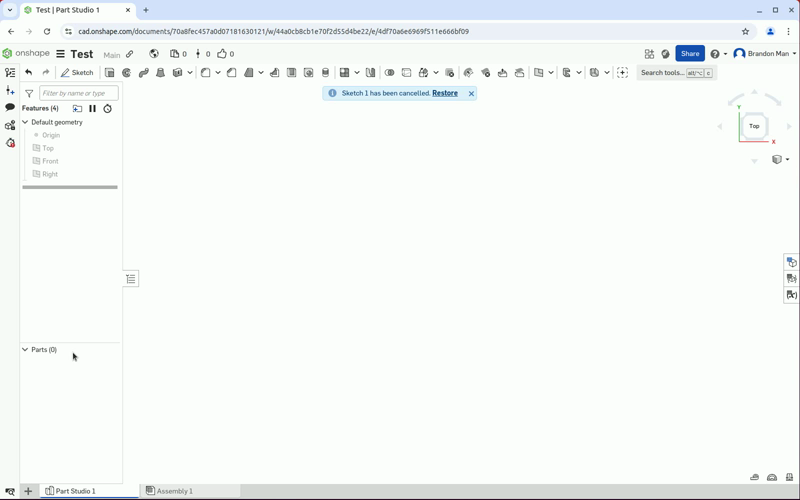
key_down(shift)
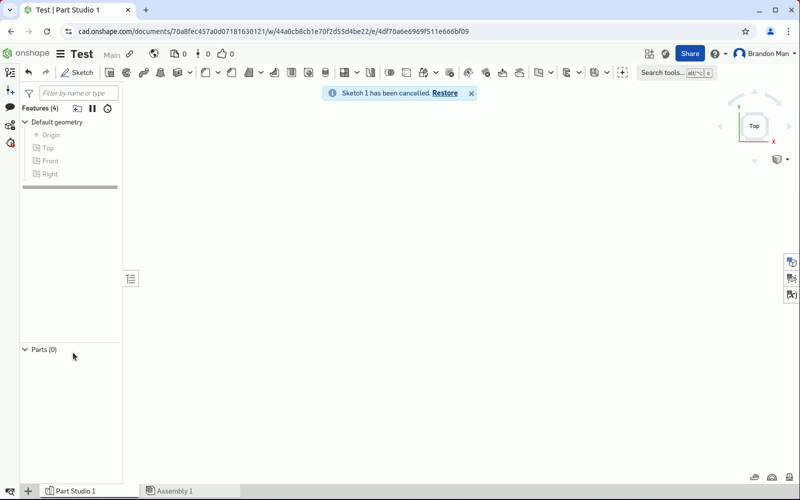
key(up)
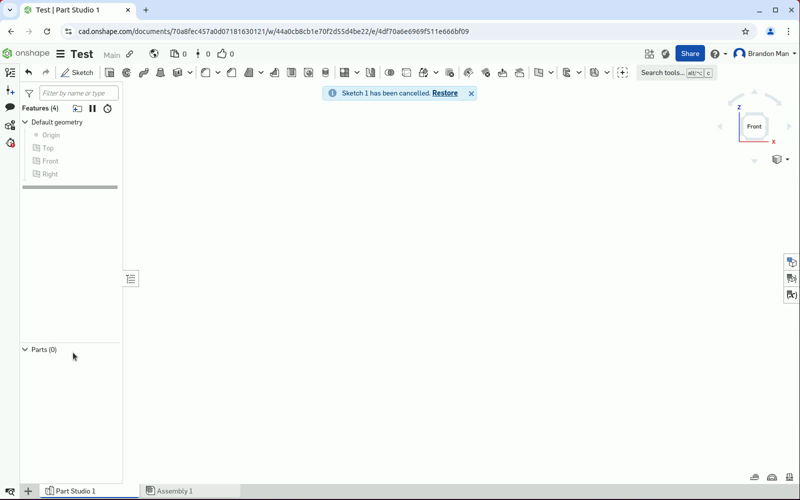
key_up(shift)
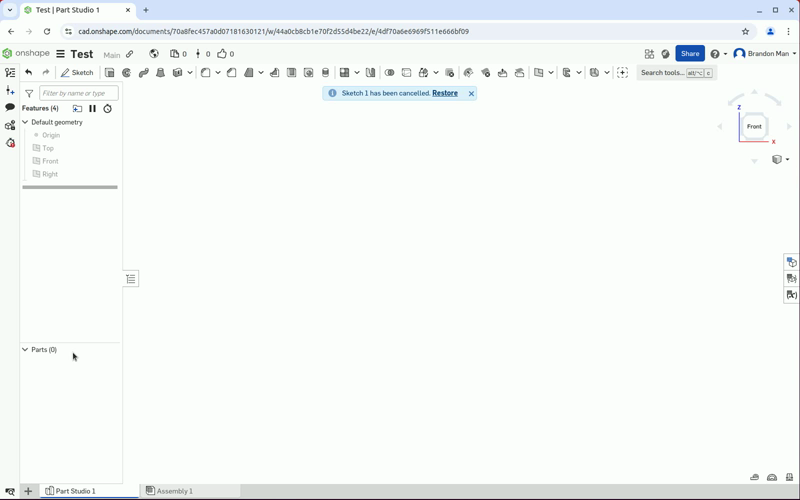
mouse_move(73, 352)
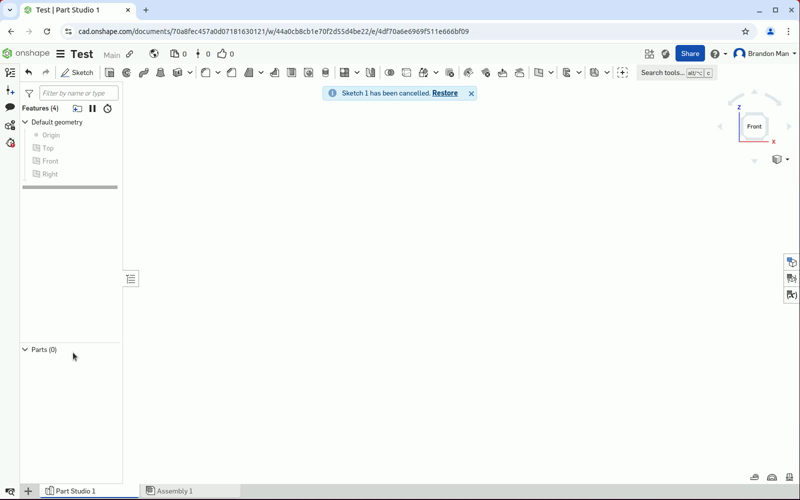
key(shift+y)
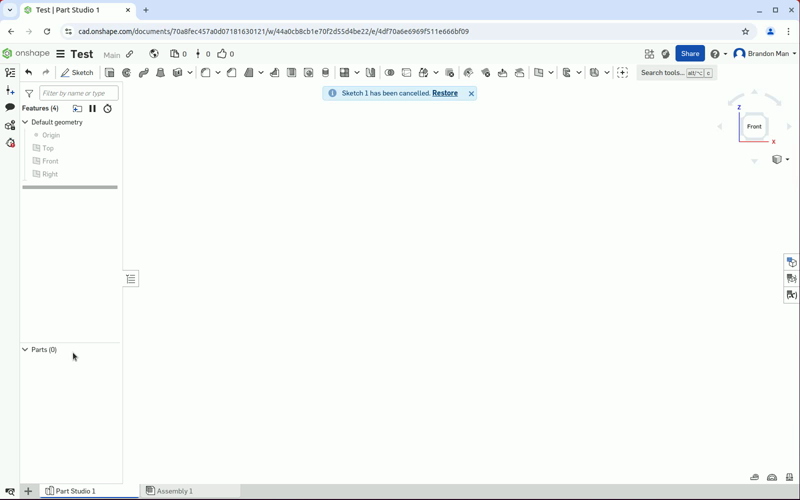
key(shift+s)
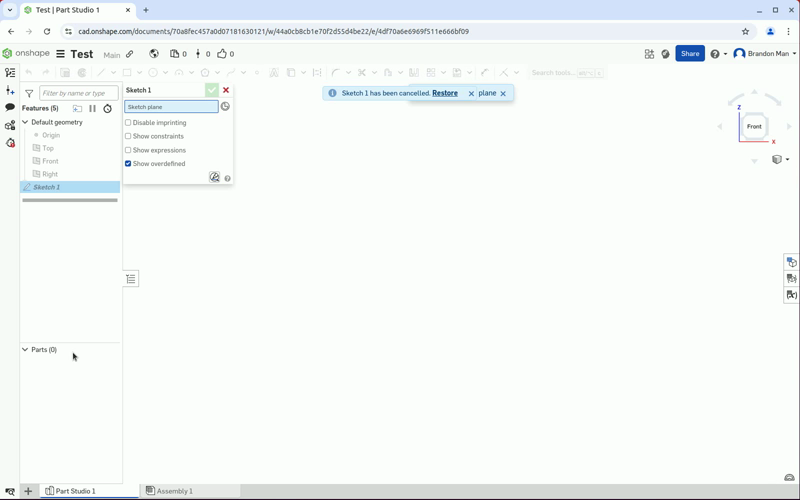
mouse_move(73, 163)
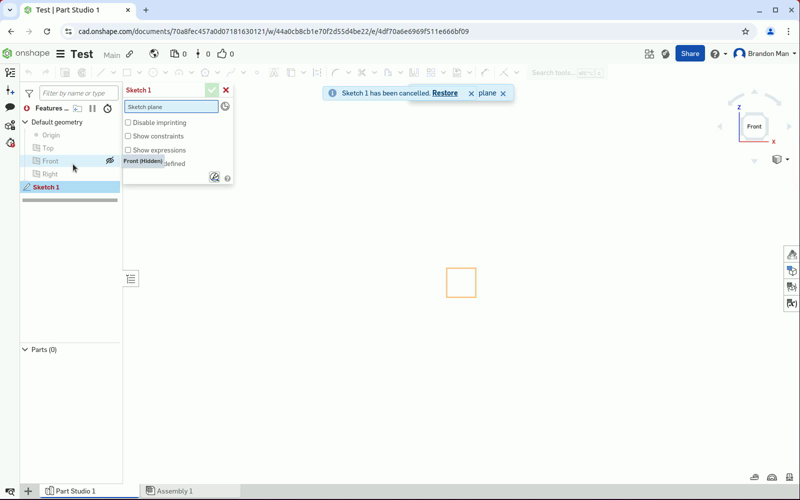
click(73, 163)
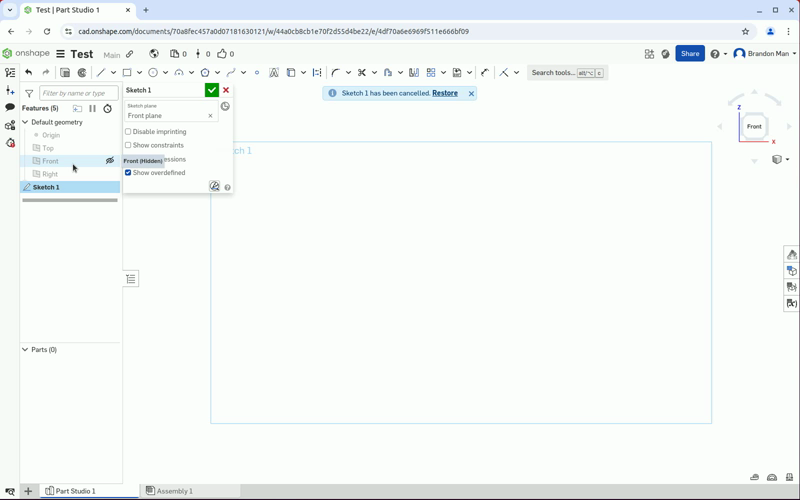
mouse_move(73, 352)
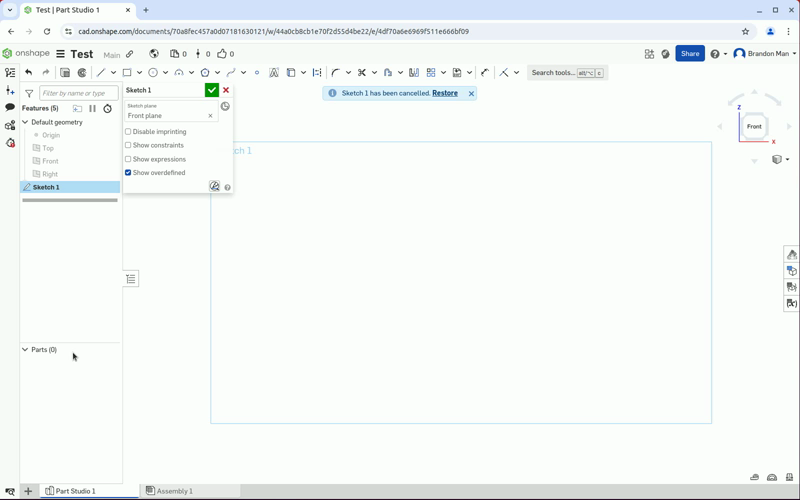
key(y)
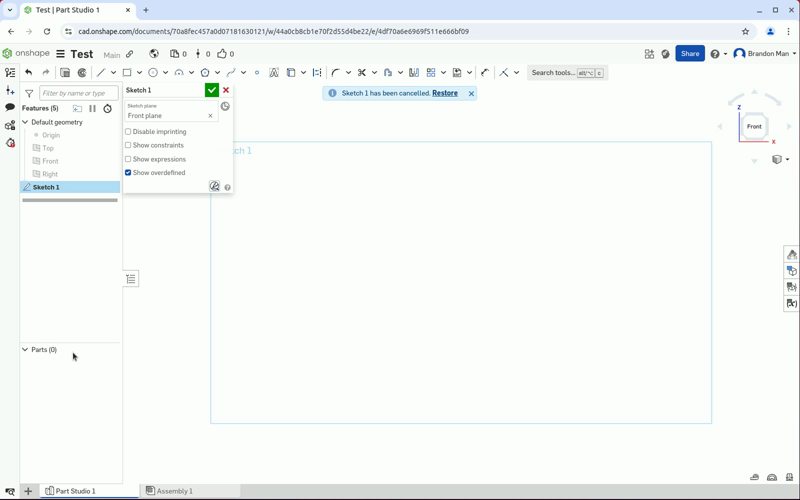
key(c)
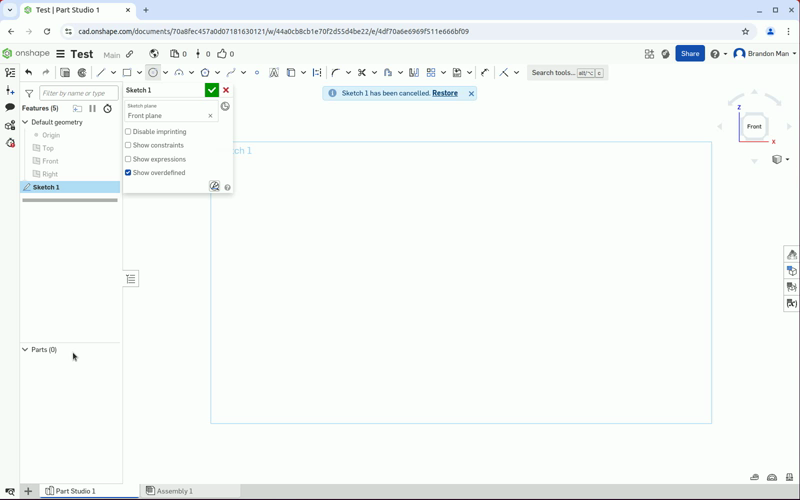
key_down(shift)
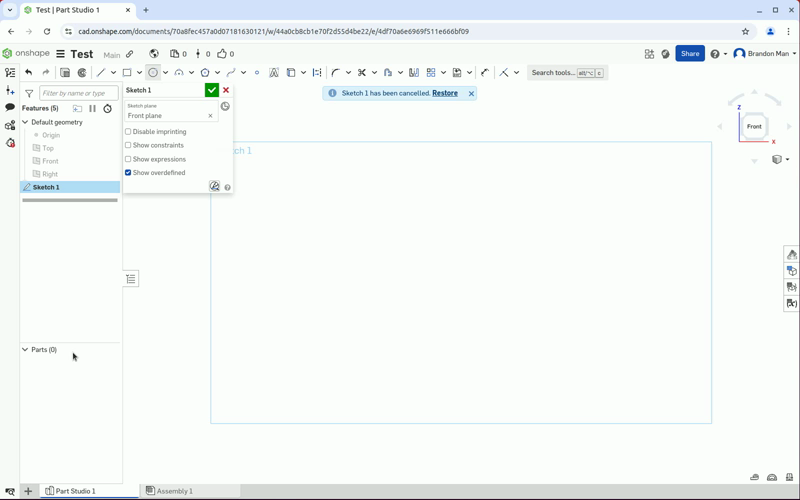
mouse_move(461, 282)
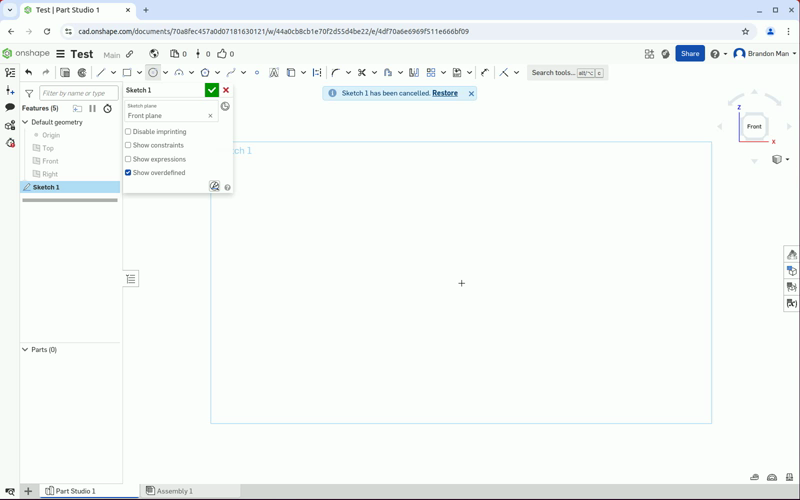
click(461, 282)
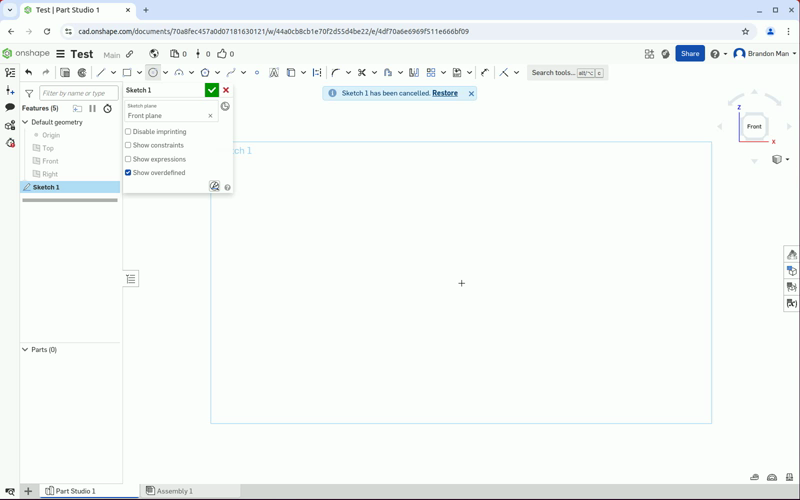
key_up(shift)
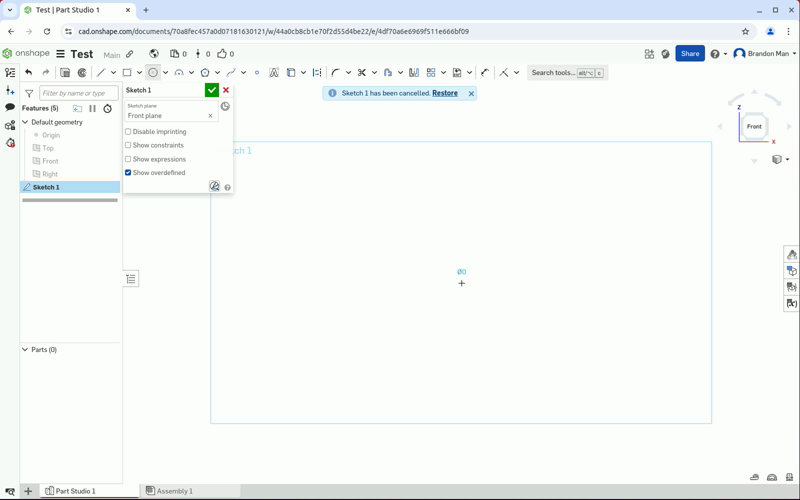
mouse_move(505, 282)
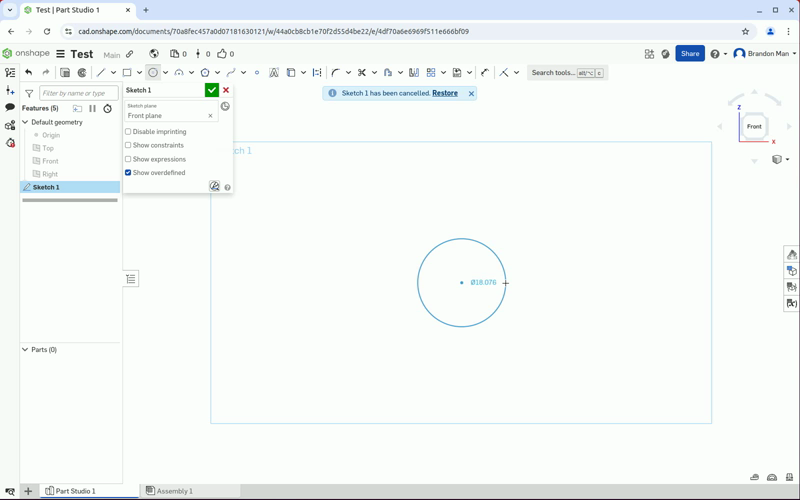
click(505, 282)
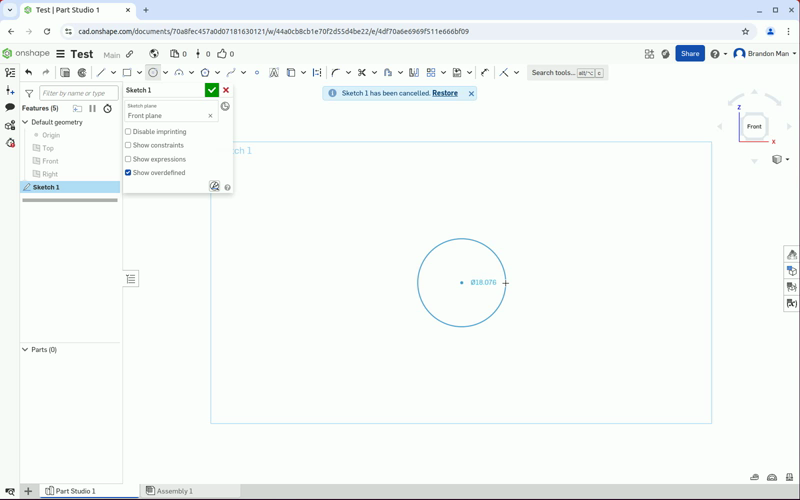
key(esc)
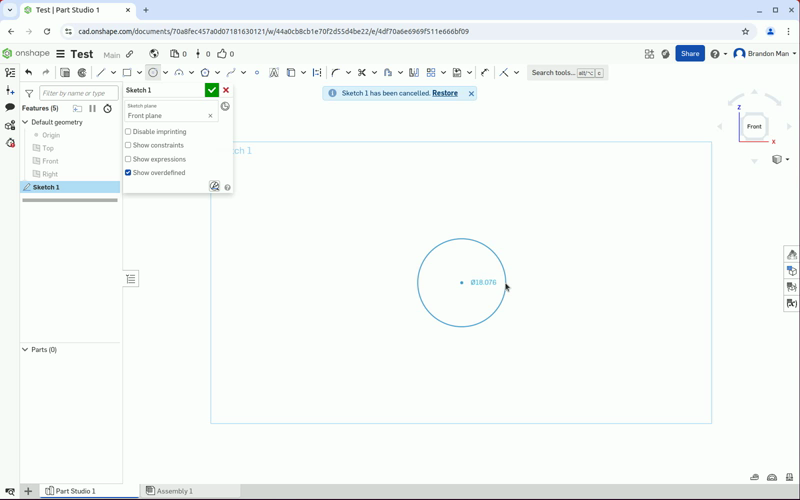
key(c)
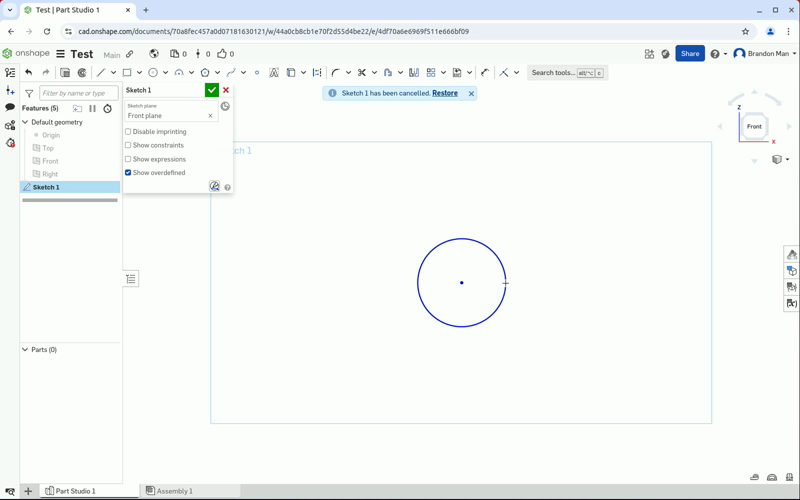
key_down(shift)
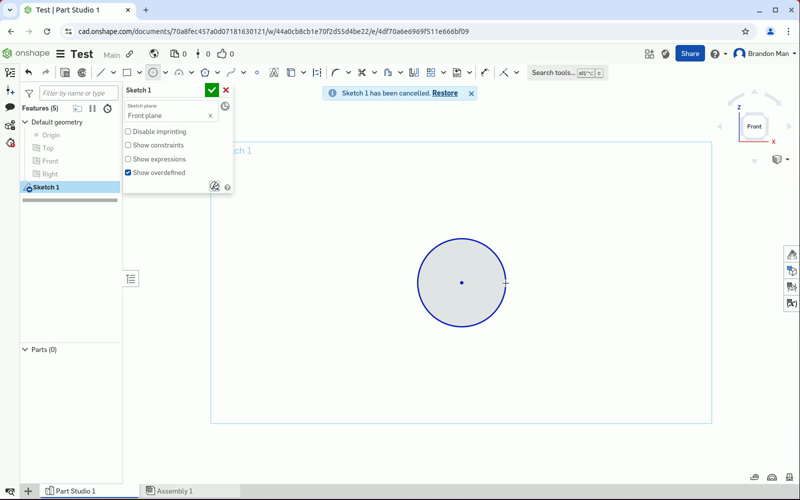
mouse_move(442, 302)
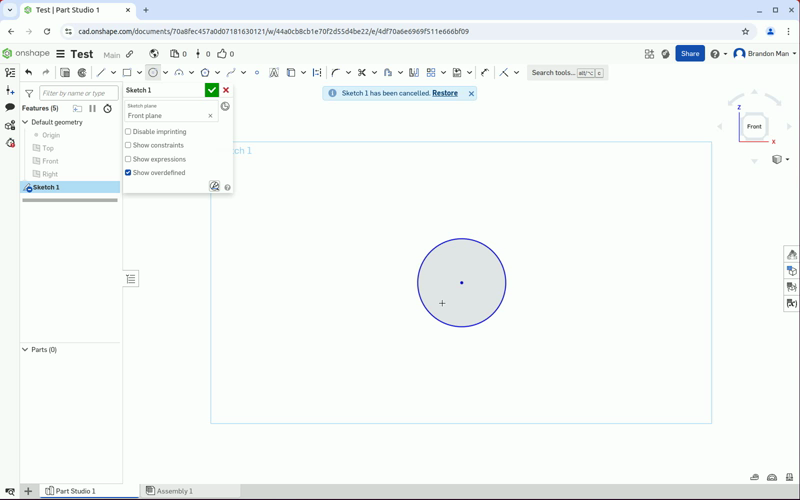
click(442, 302)
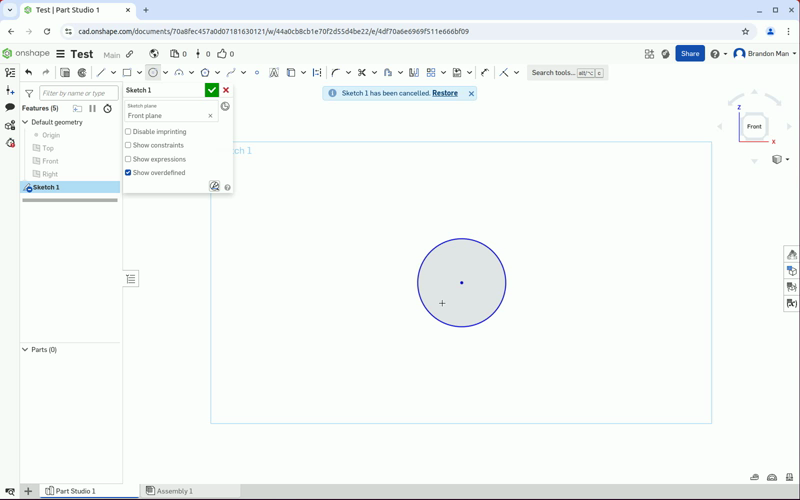
key_up(shift)
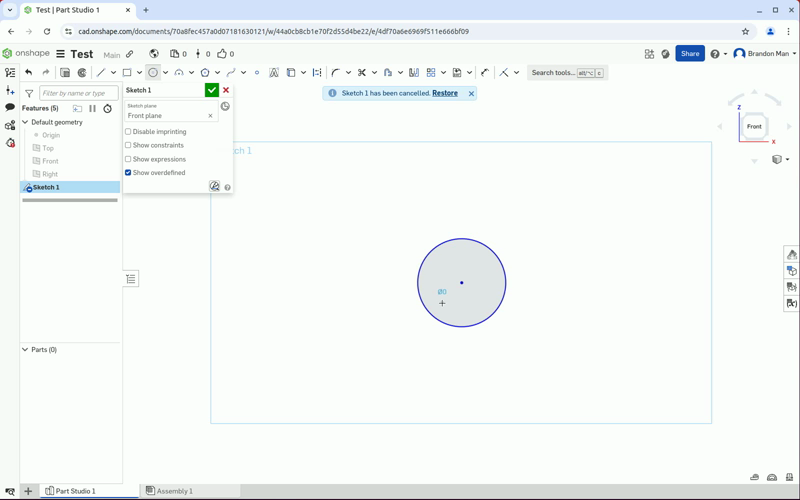
mouse_move(445, 302)
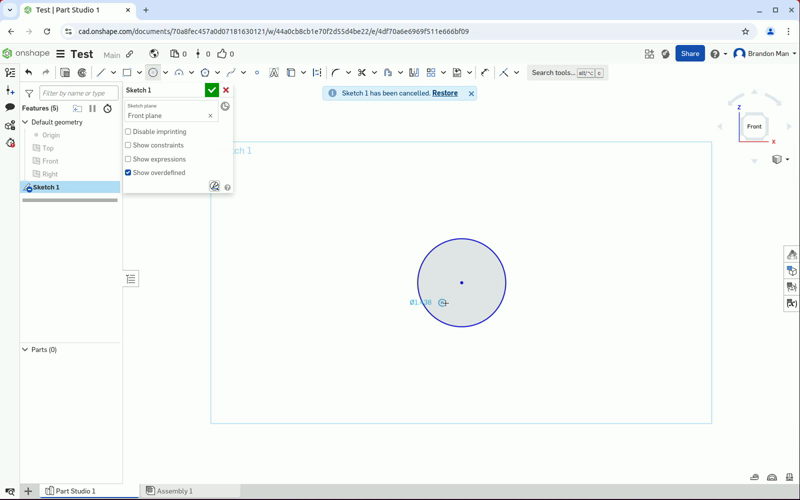
click(445, 302)
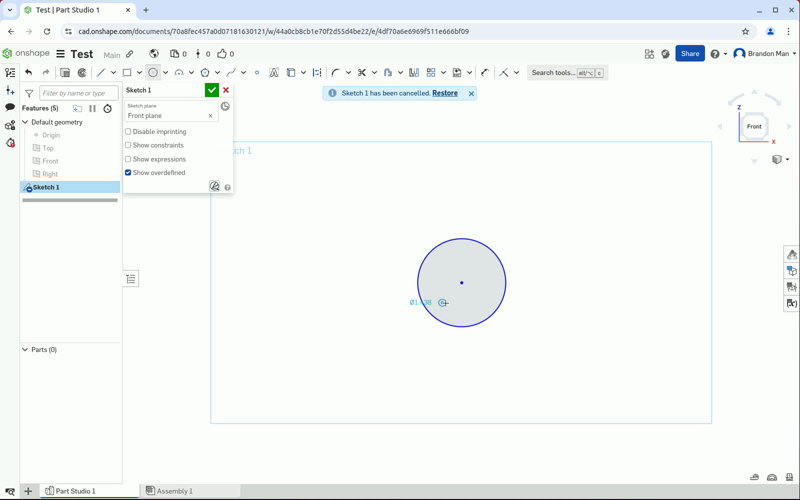
key(esc)
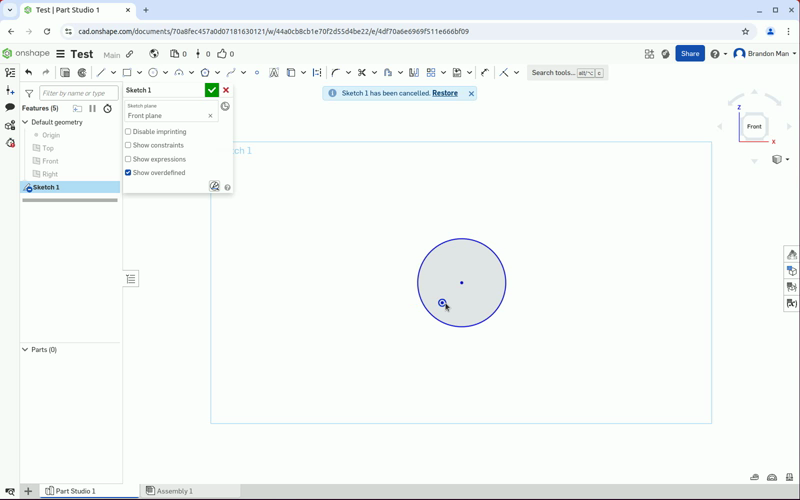
key(c)
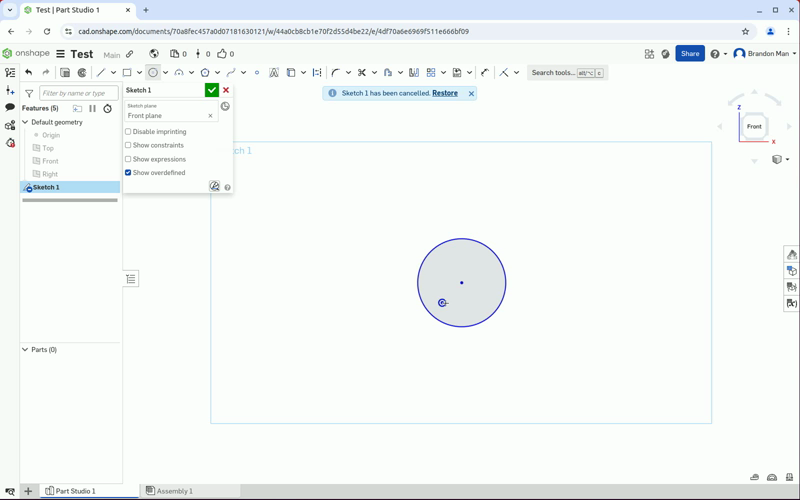
key_down(shift)
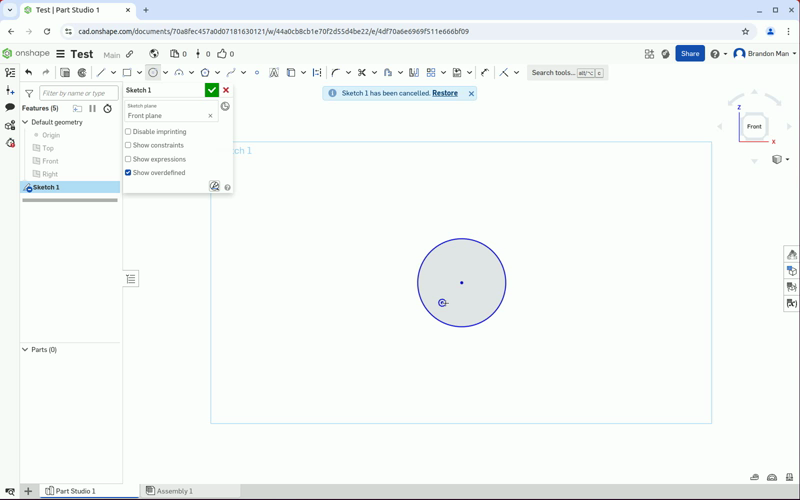
mouse_move(442, 263)
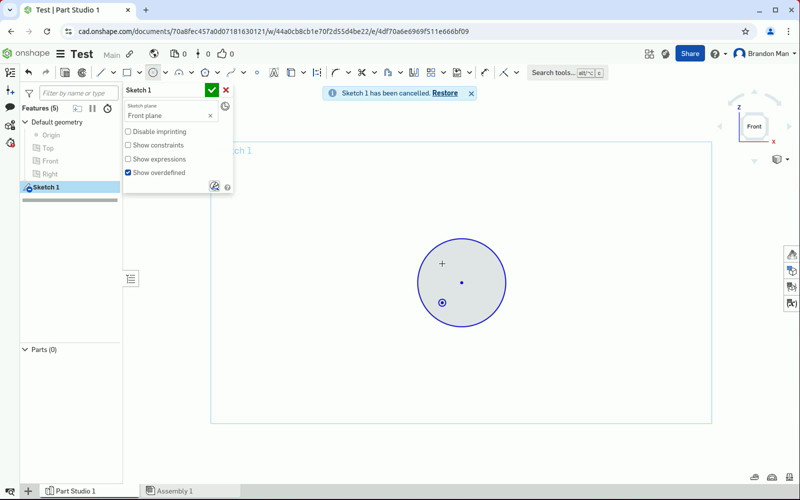
click(442, 263)
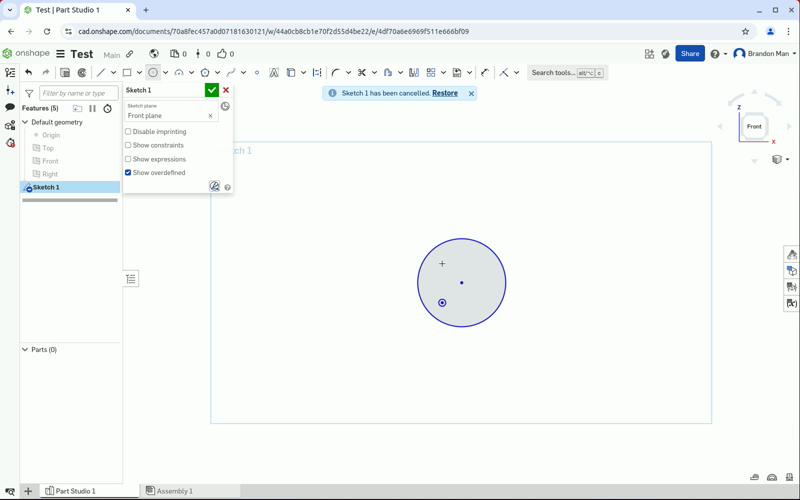
key_up(shift)
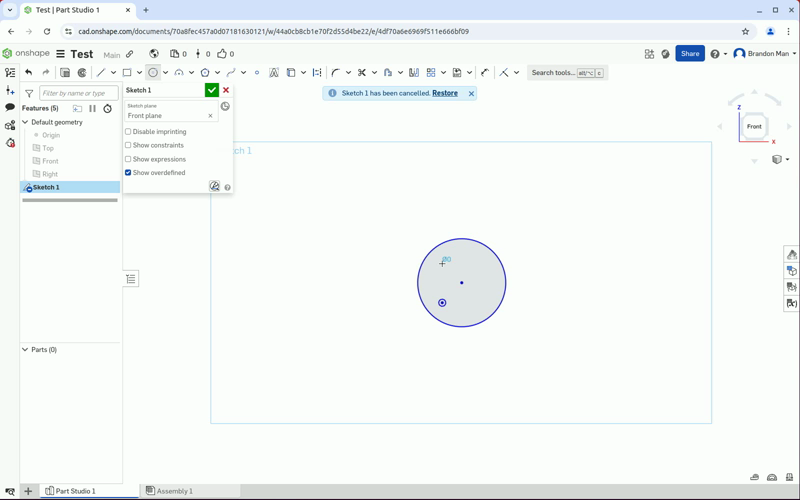
mouse_move(445, 263)
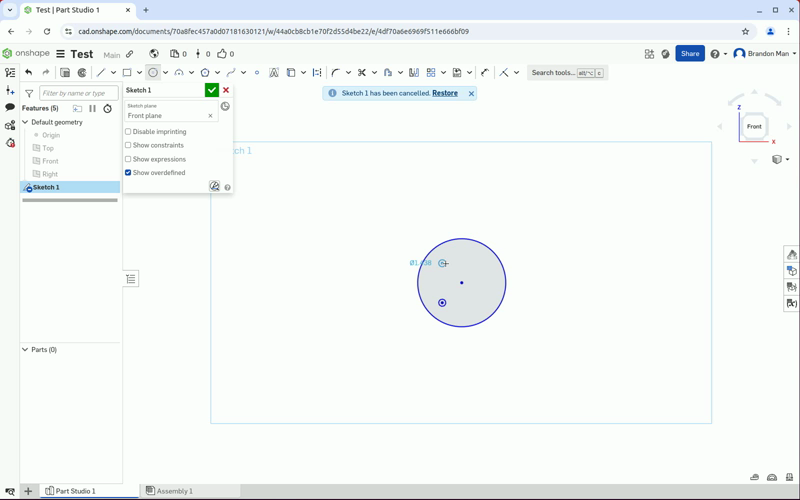
click(445, 263)
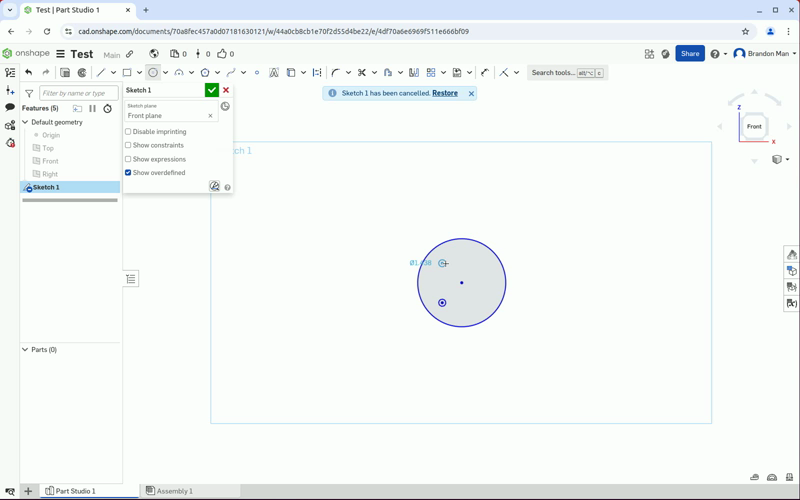
key(esc)
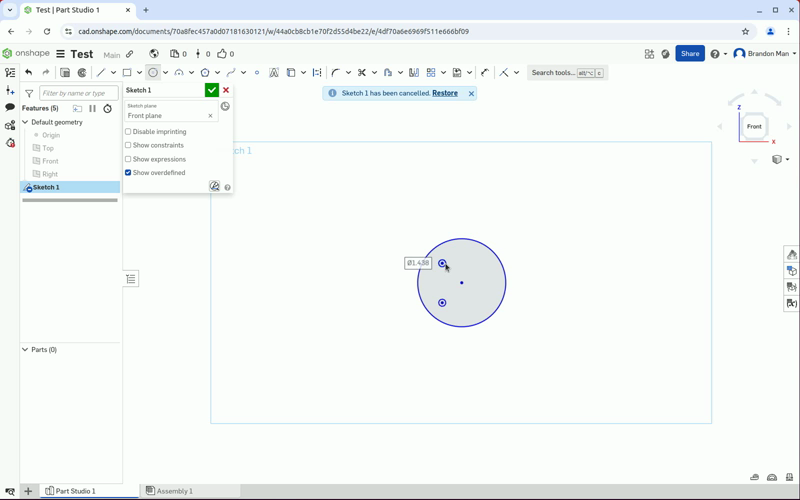
key(c)
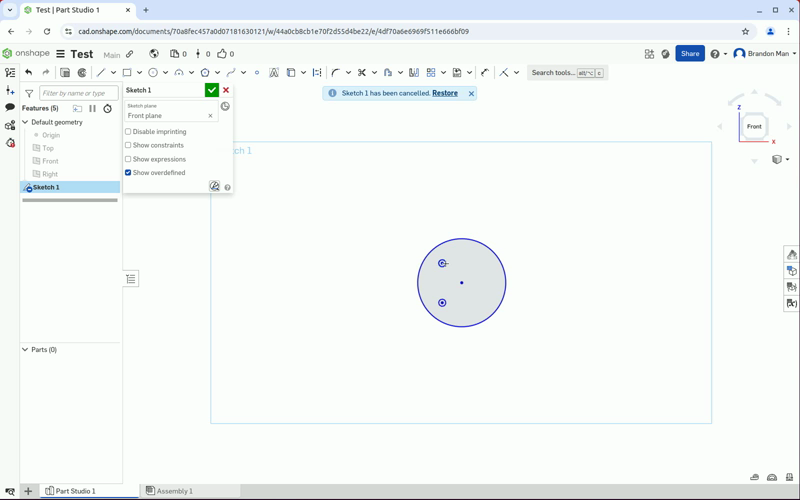
key_down(shift)
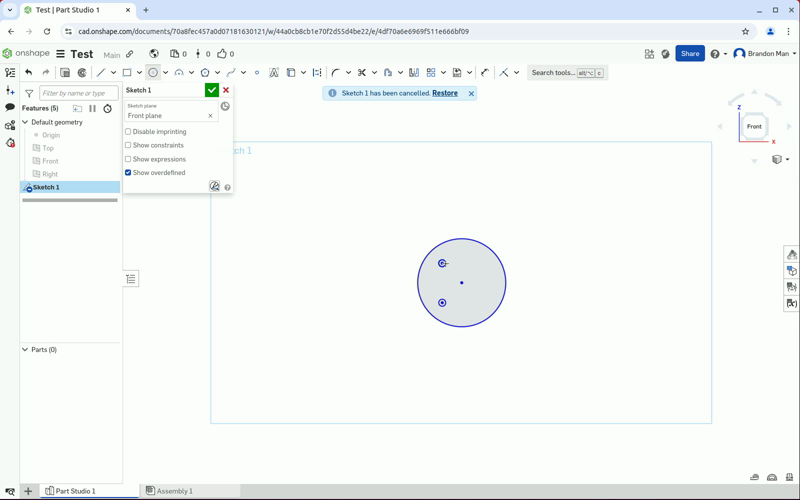
mouse_move(461, 282)
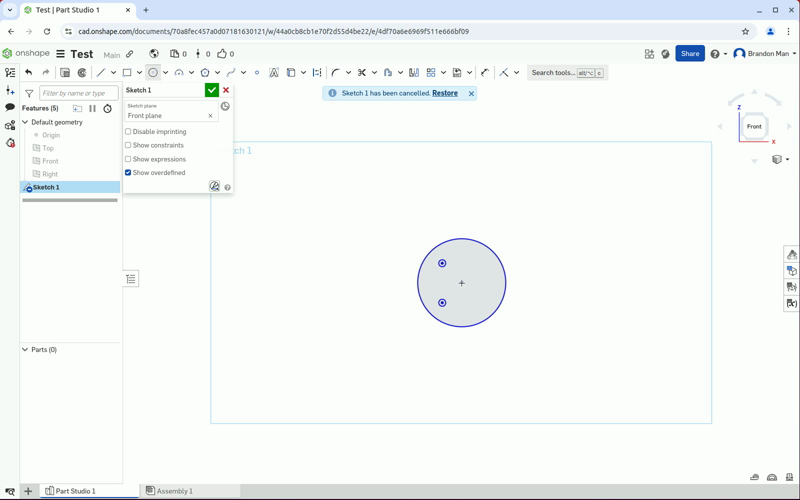
click(461, 282)
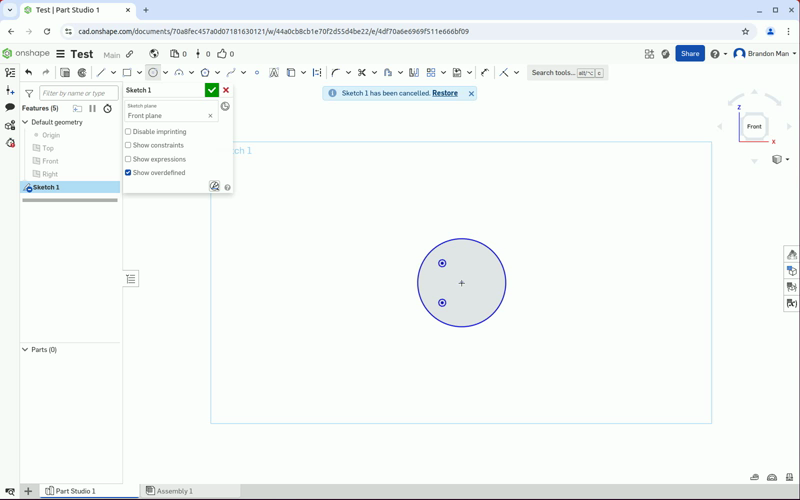
key_up(shift)
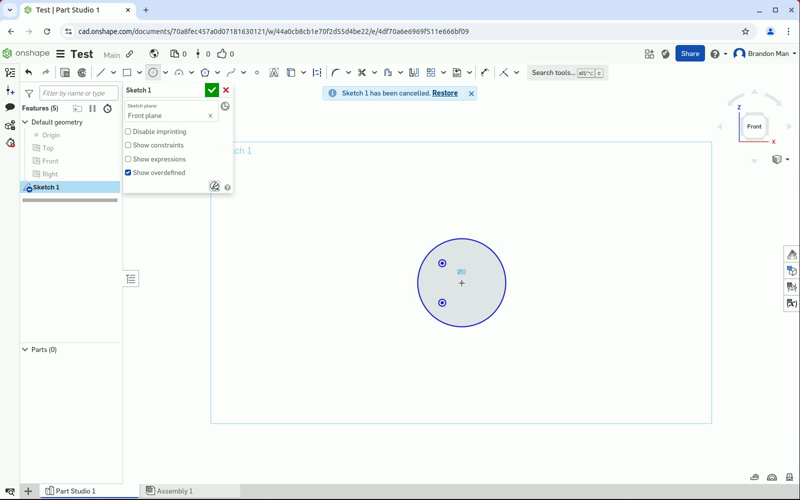
mouse_move(483, 282)
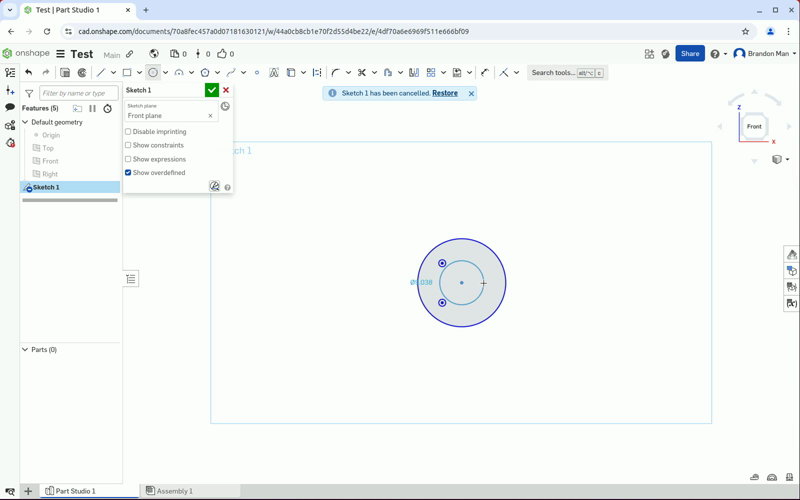
click(483, 282)
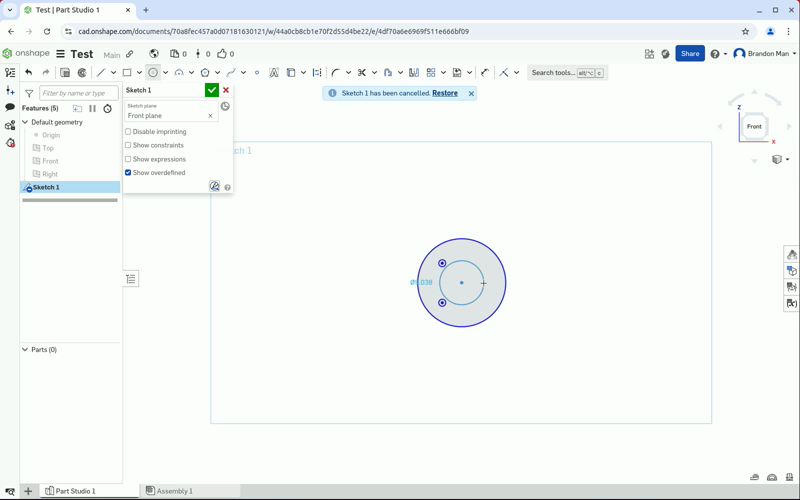
key(esc)
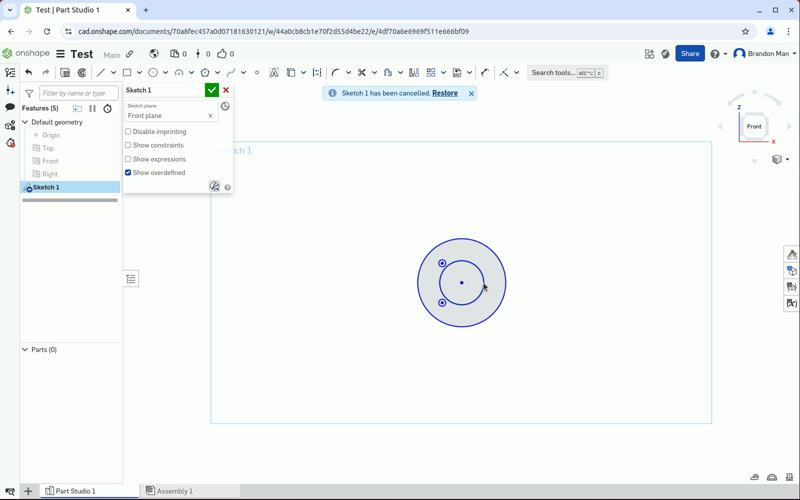
key(c)
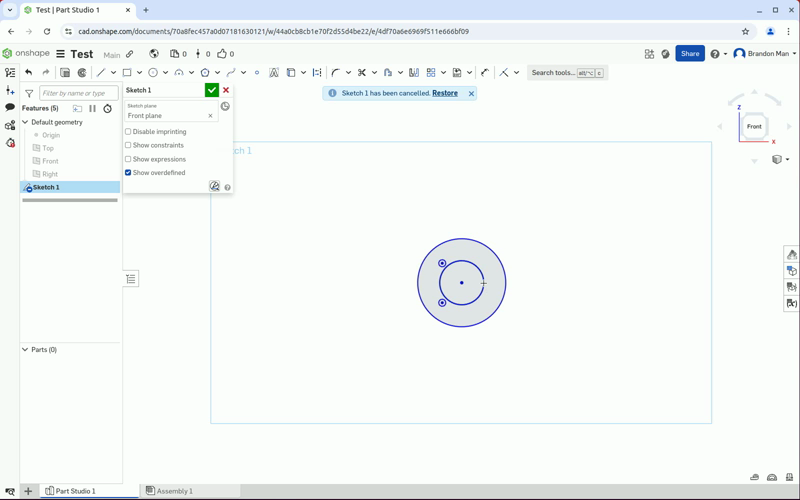
key_down(shift)
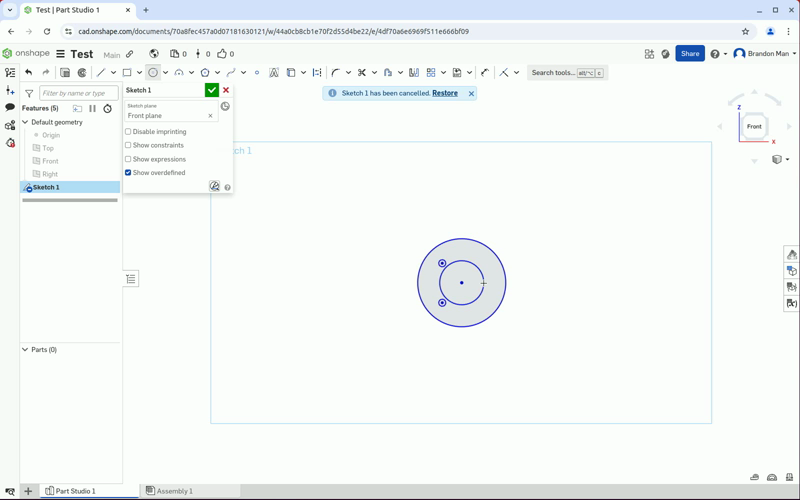
mouse_move(481, 302)
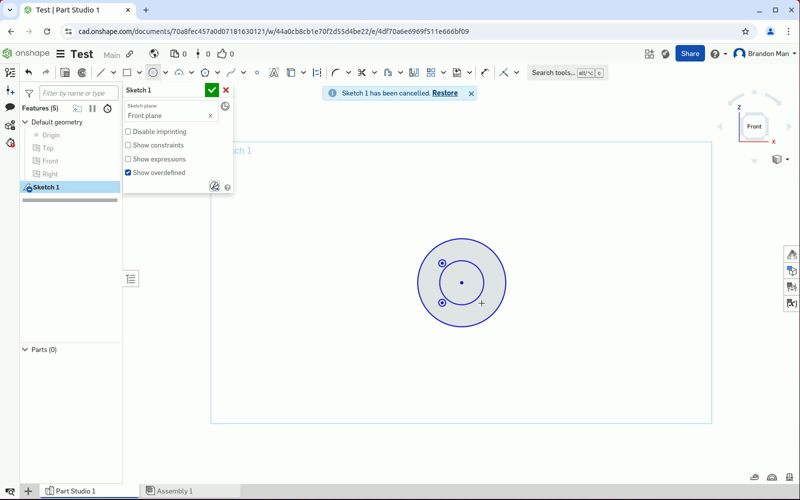
click(481, 302)
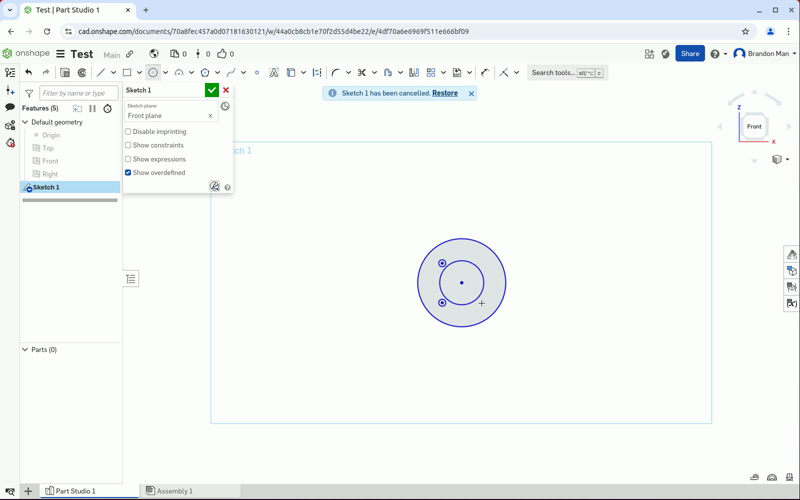
key_up(shift)
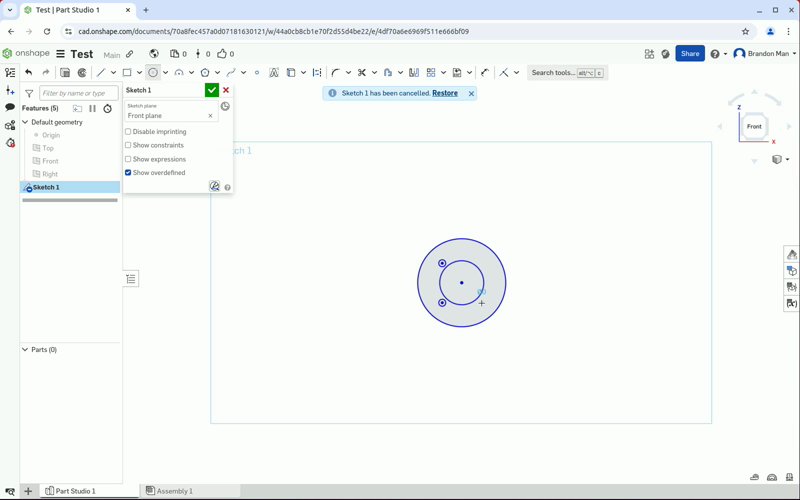
mouse_move(485, 302)
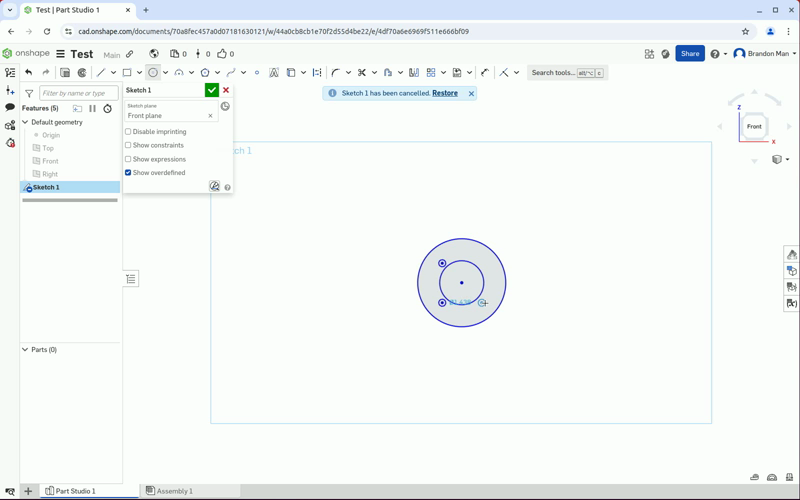
click(485, 302)
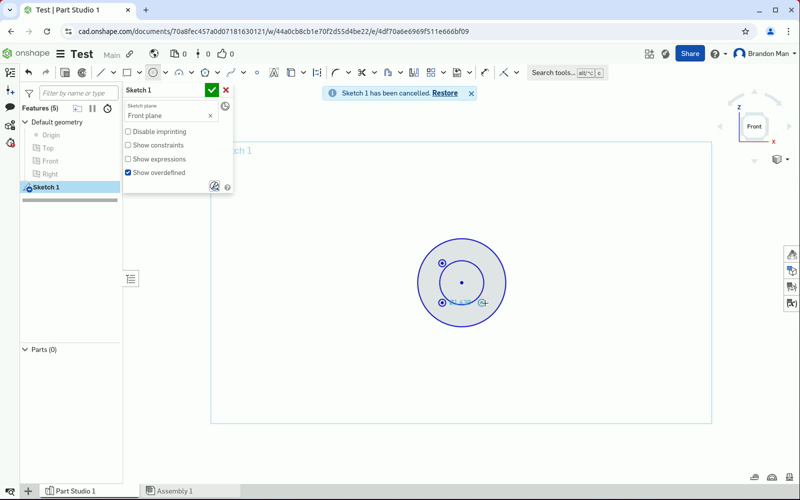
key(esc)
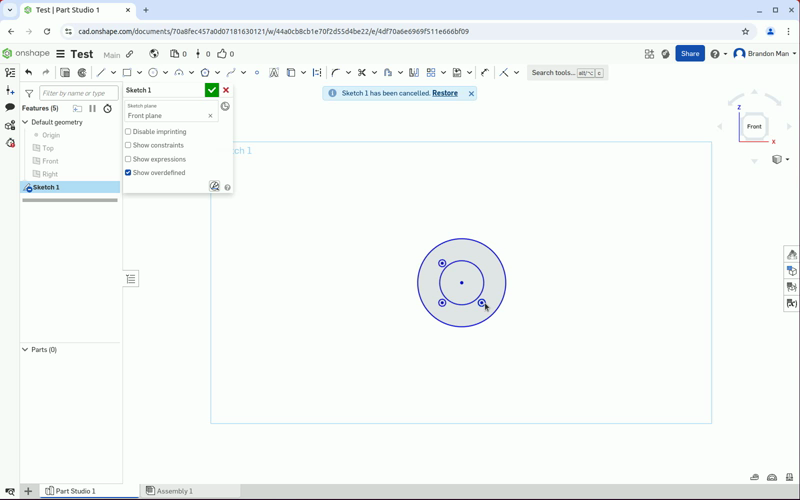
key(c)
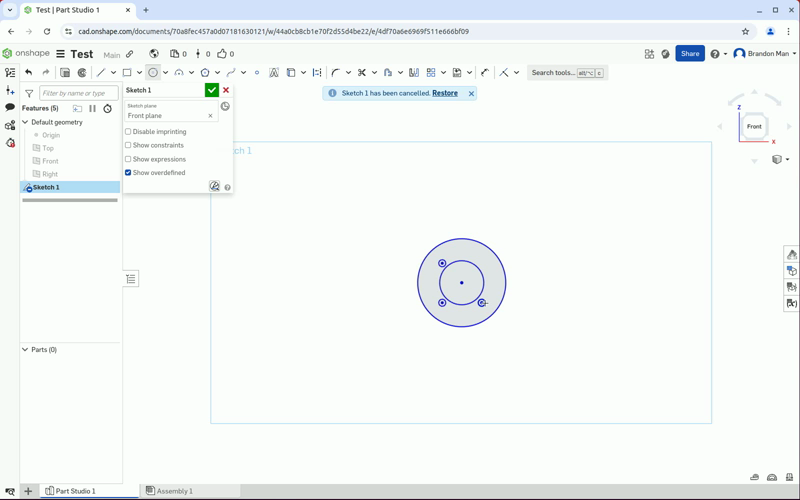
key_down(shift)
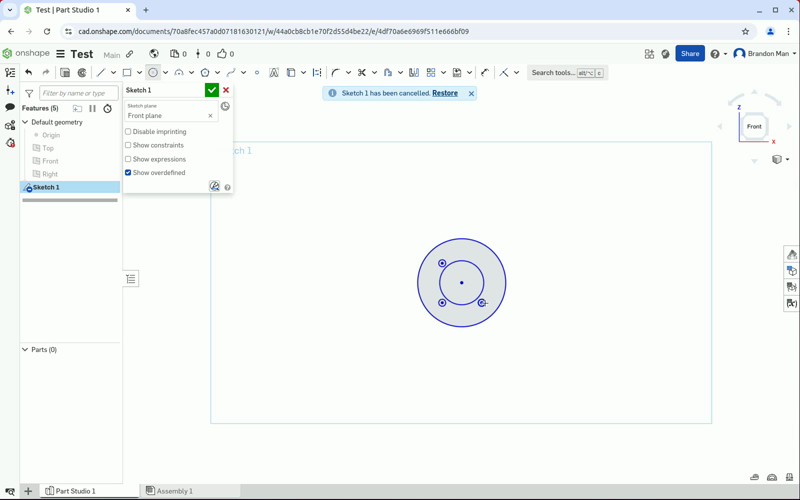
mouse_move(481, 263)
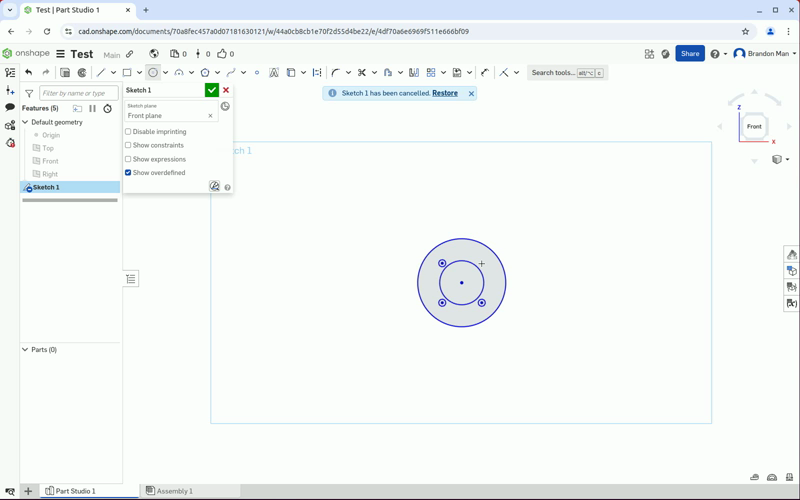
click(481, 263)
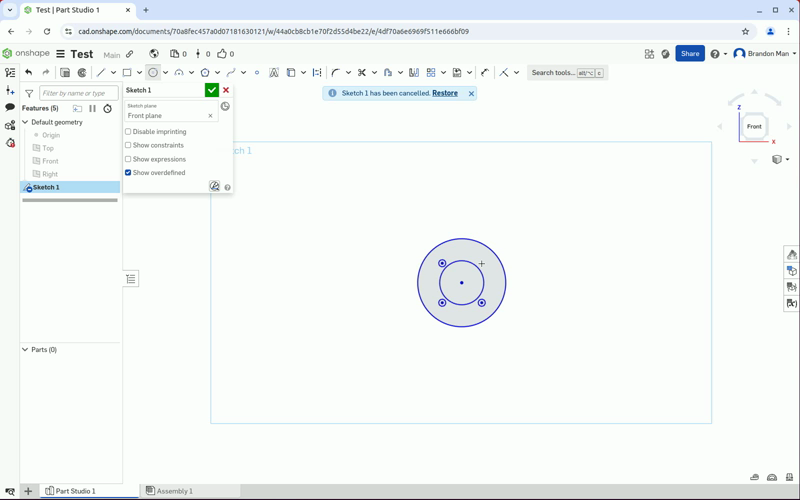
key_up(shift)
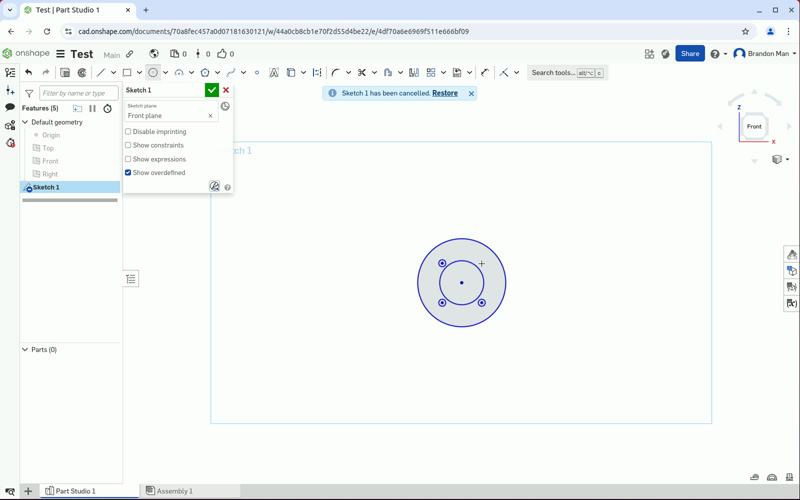
mouse_move(485, 263)
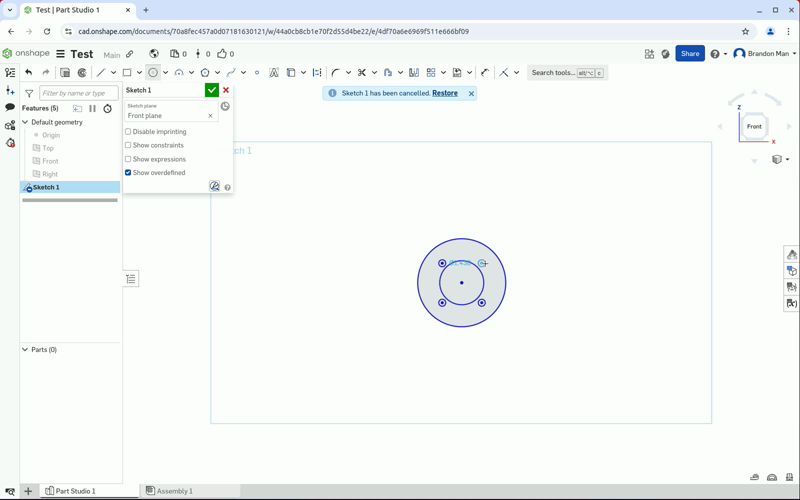
click(485, 263)
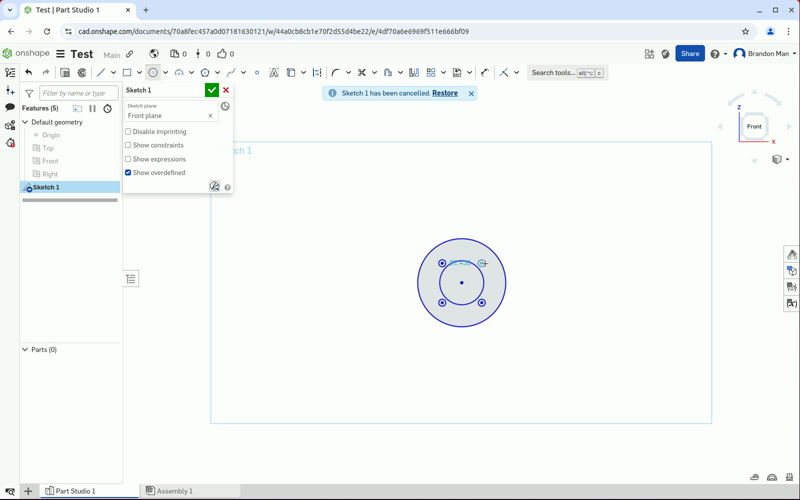
key(esc)
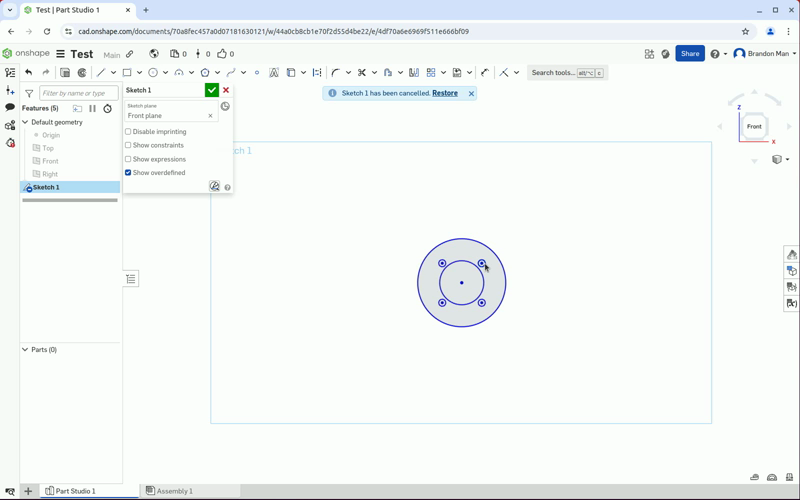
mouse_move(496, 269)
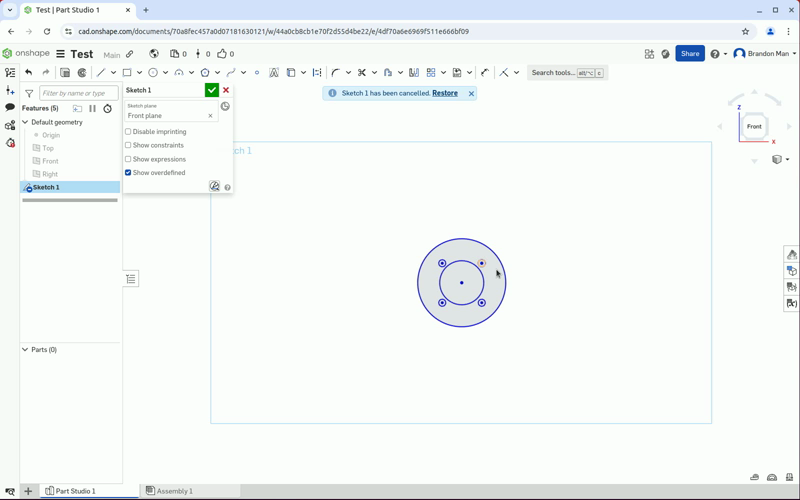
click(496, 269)
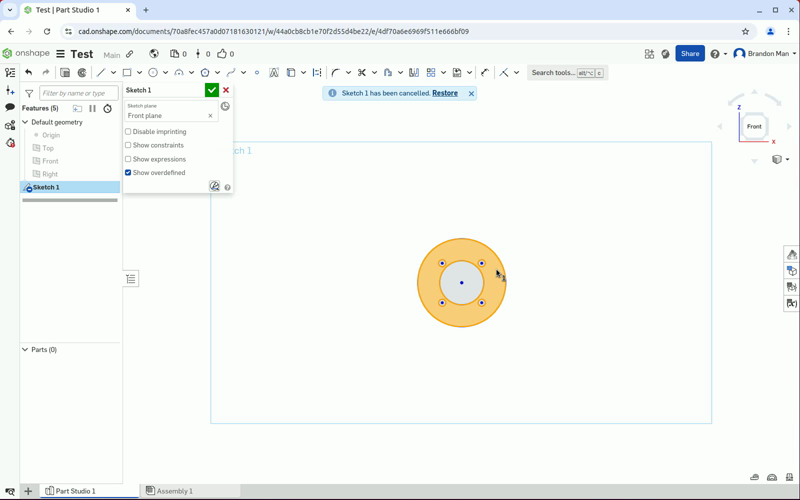
mouse_move(73, 352)
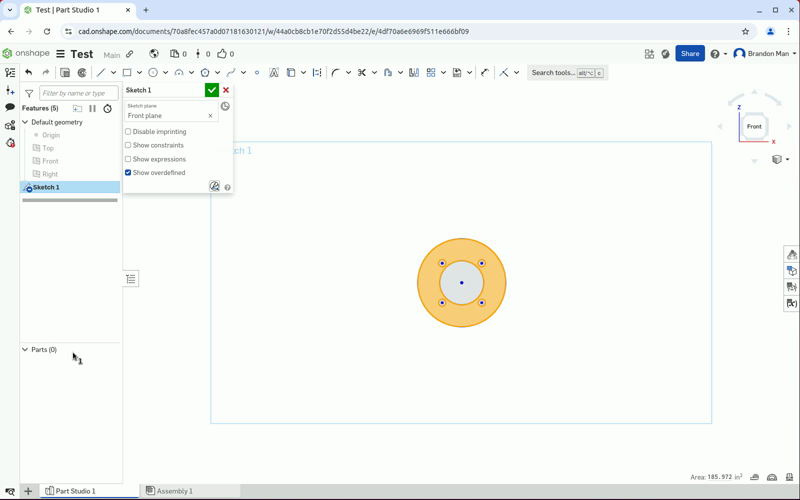
key(shift+y)
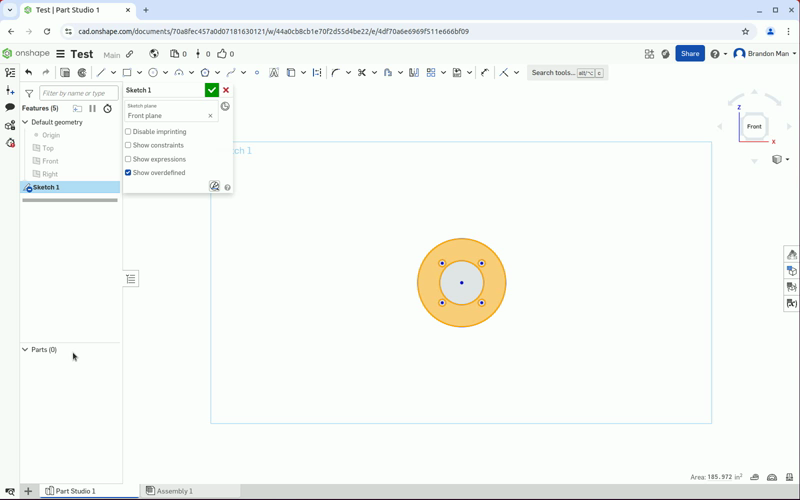
key(shift+e)
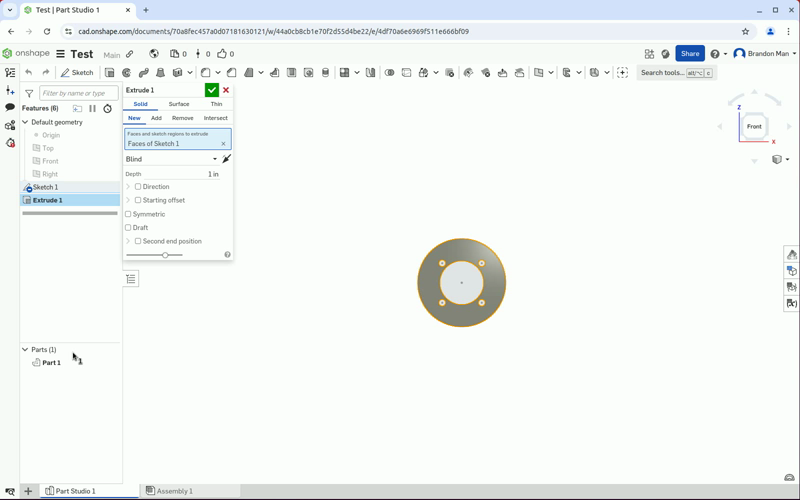
mouse_move(143, 106)
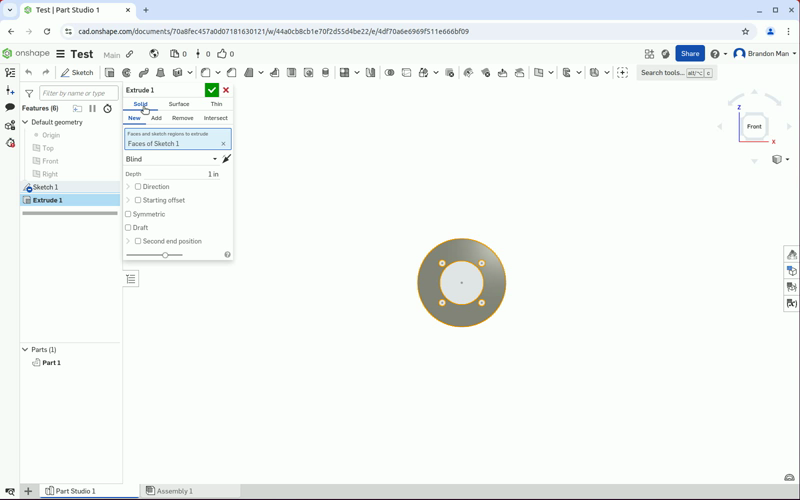
click(143, 106)
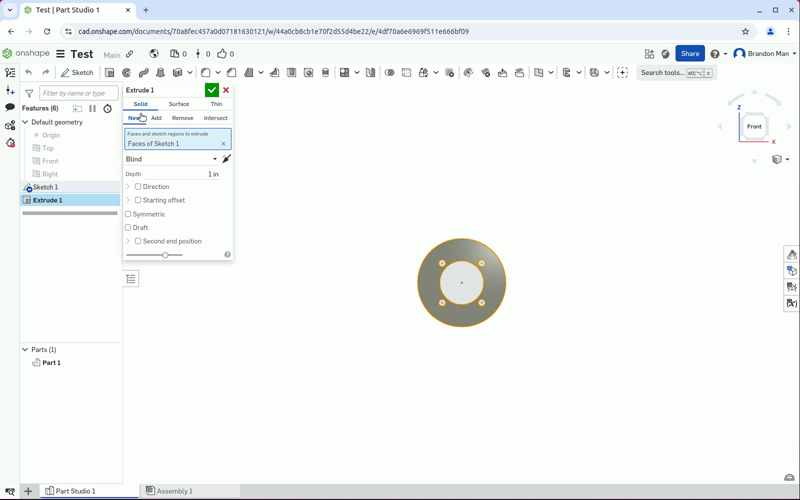
mouse_move(137, 120)
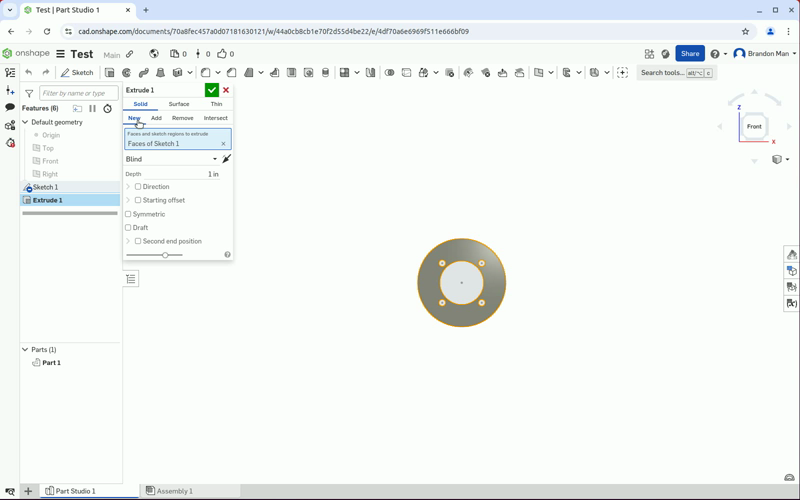
click(137, 120)
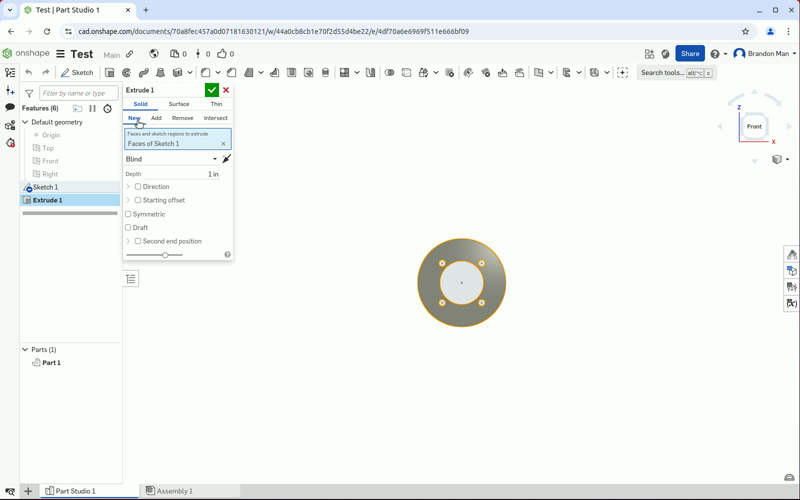
key(tab, 4)
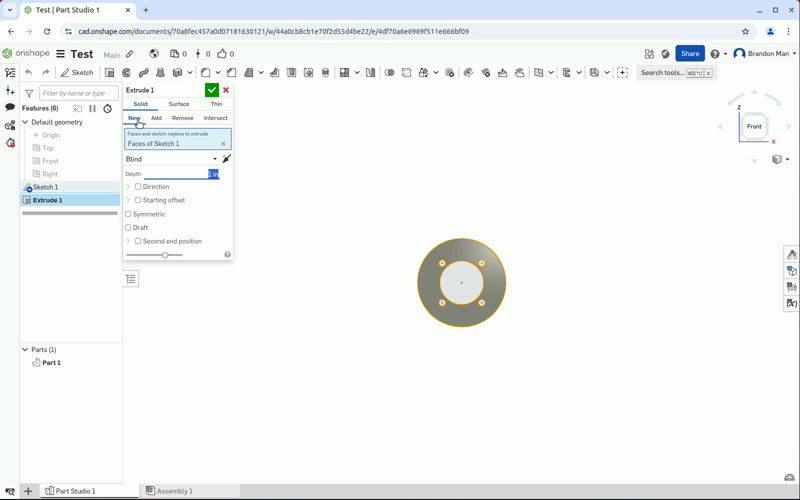
text(18.535)
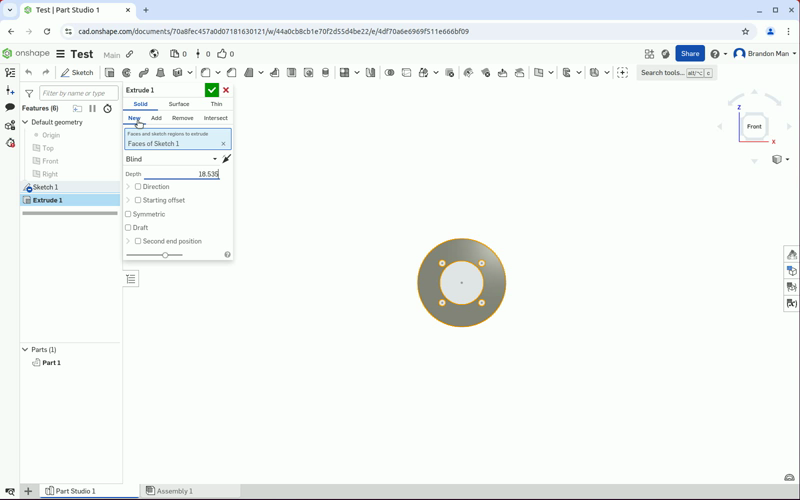
key(enter)
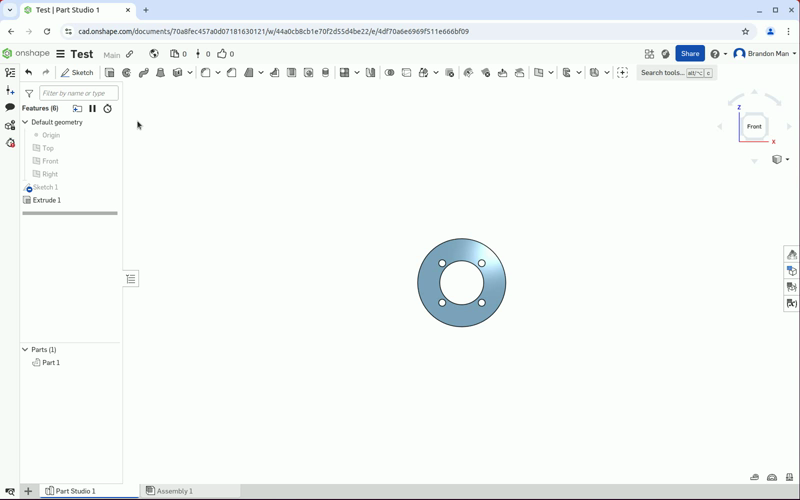
key(shift+h)
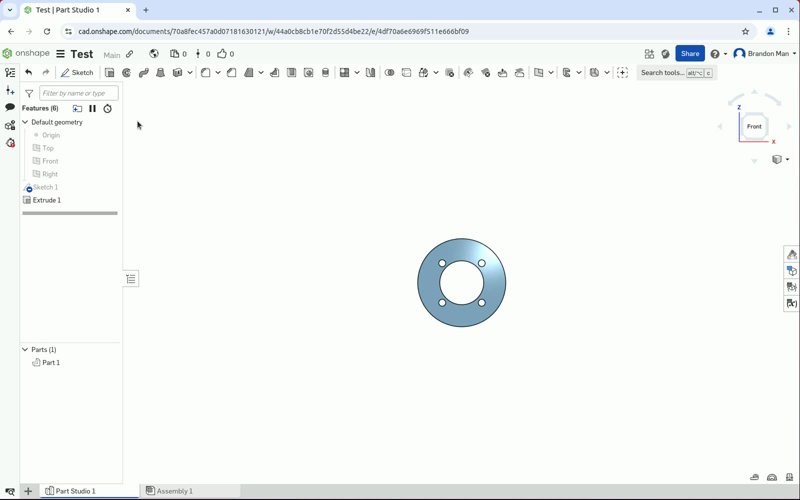
key(shift+h)
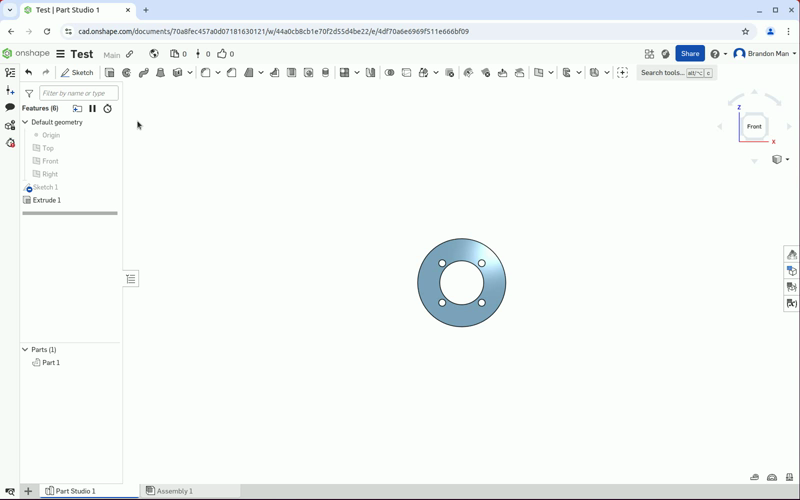
mouse_move(73, 189)
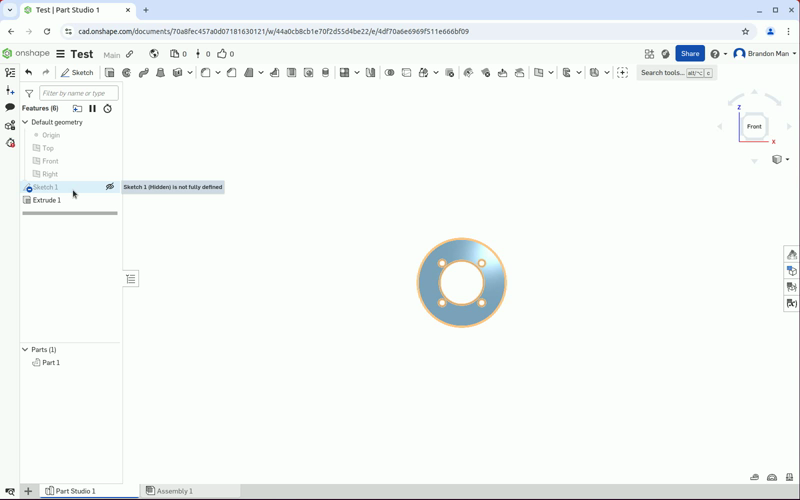
click(73, 189)
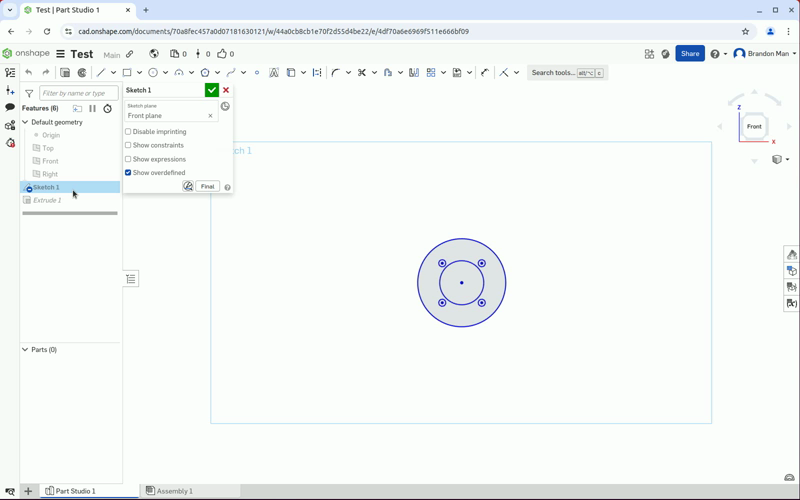
mouse_move(229, 92)
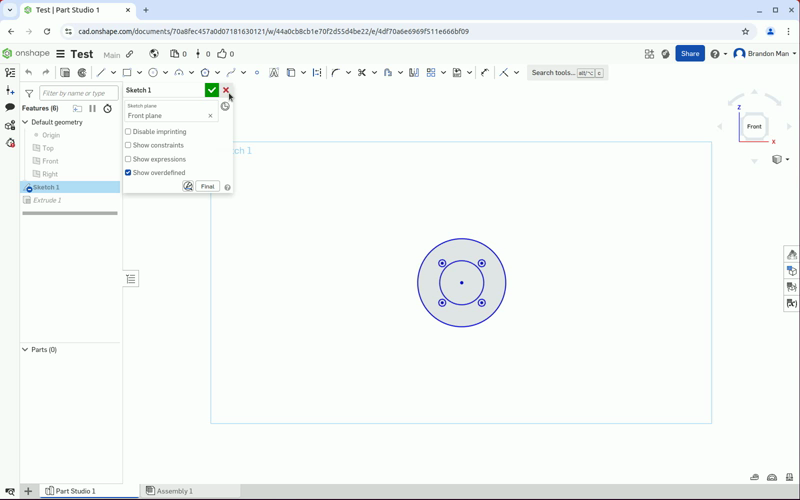
click(229, 92)
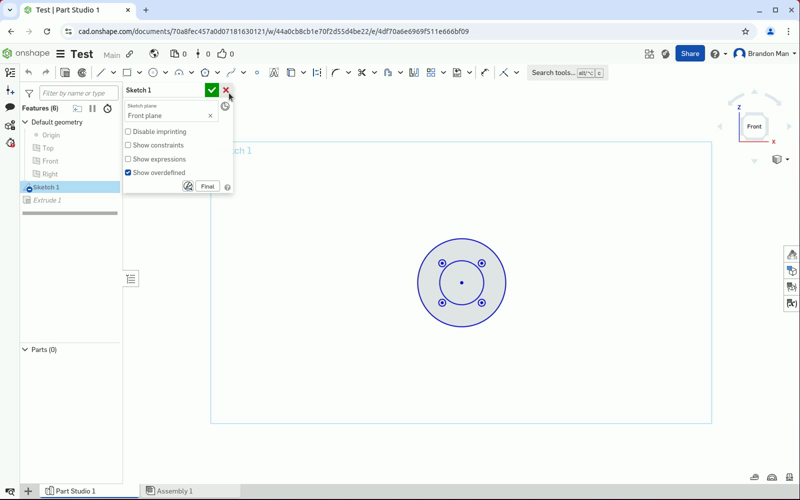
key(shift+s)
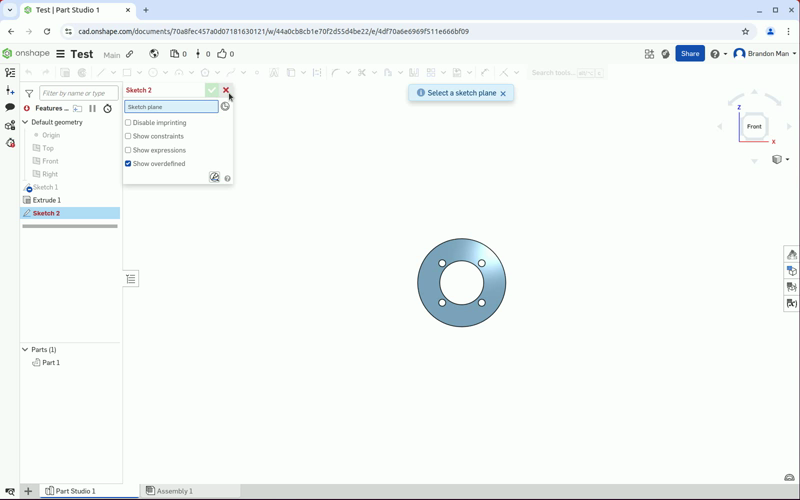
mouse_move(73, 163)
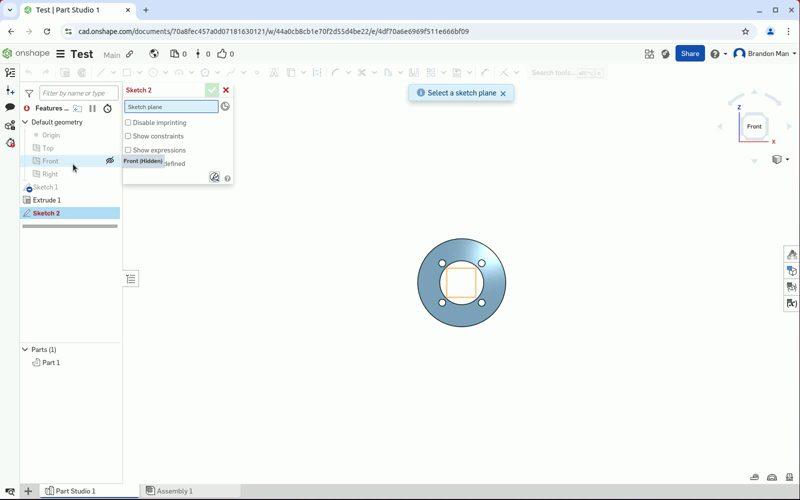
click(73, 163)
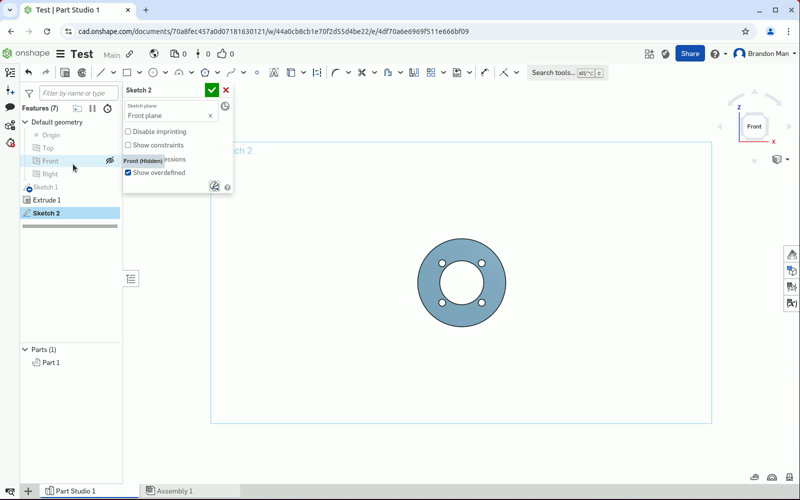
mouse_move(73, 352)
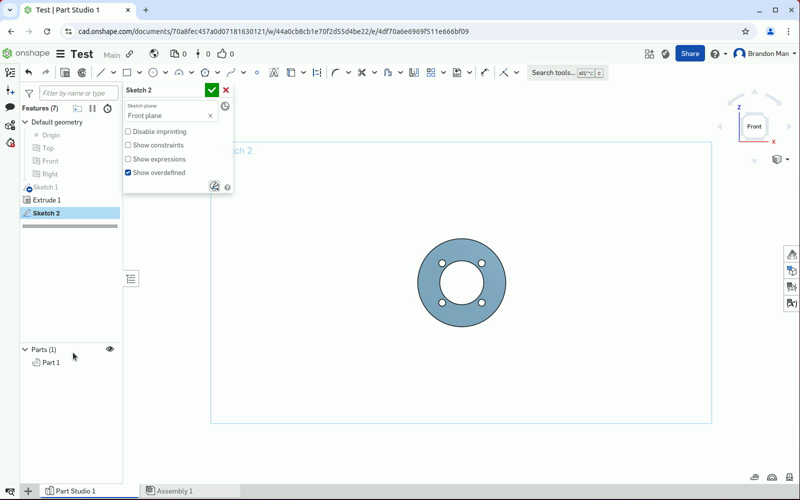
key(y)
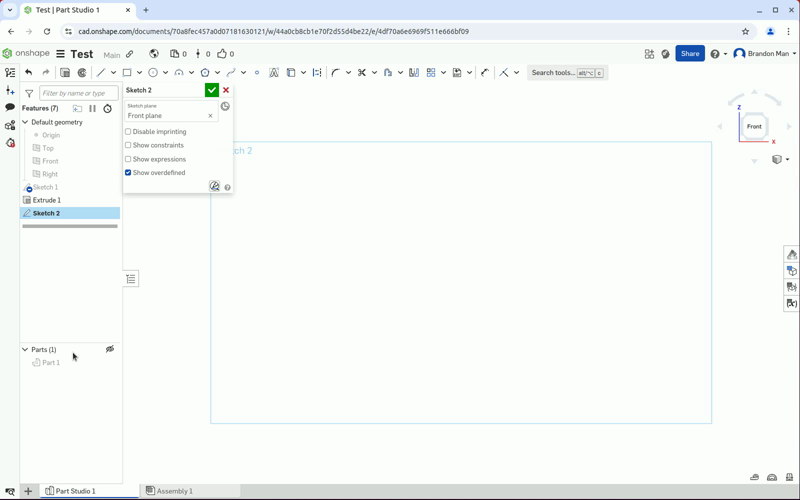
key(c)
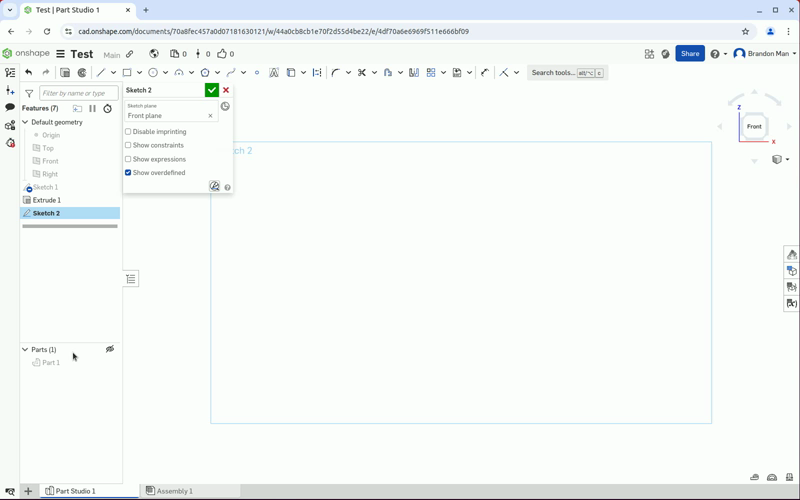
key_down(shift)
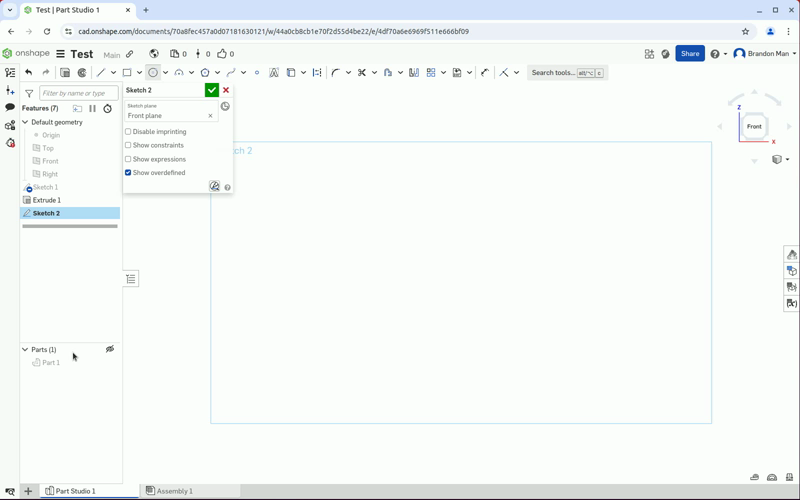
mouse_move(461, 282)
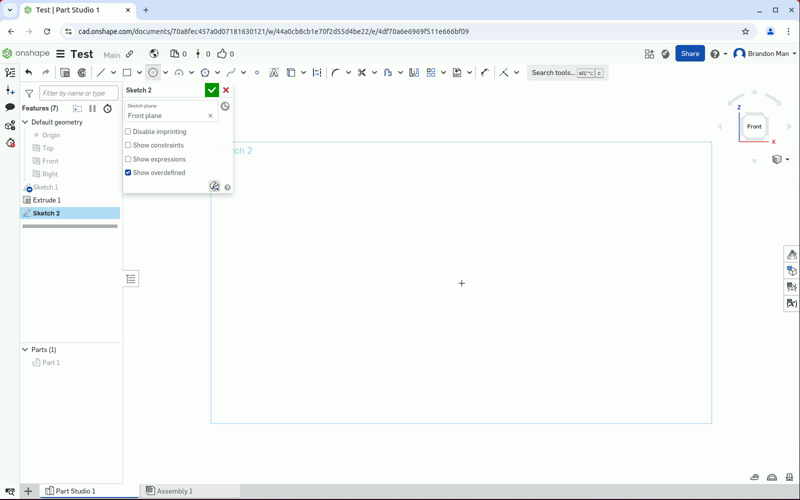
click(461, 282)
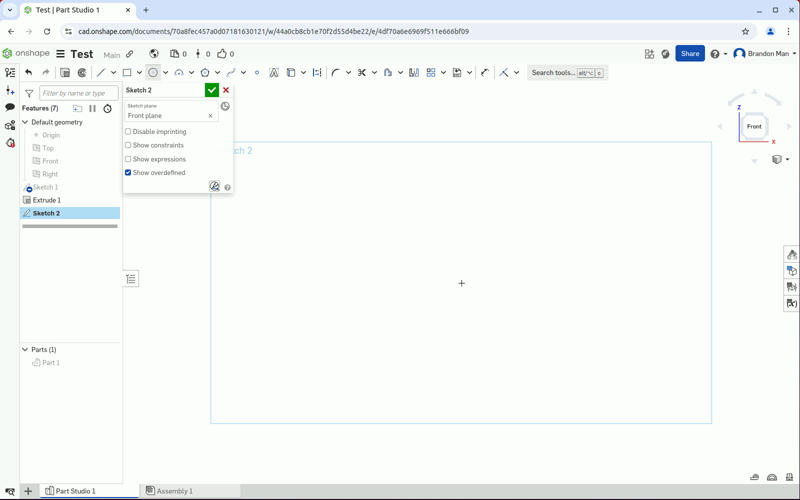
key_up(shift)
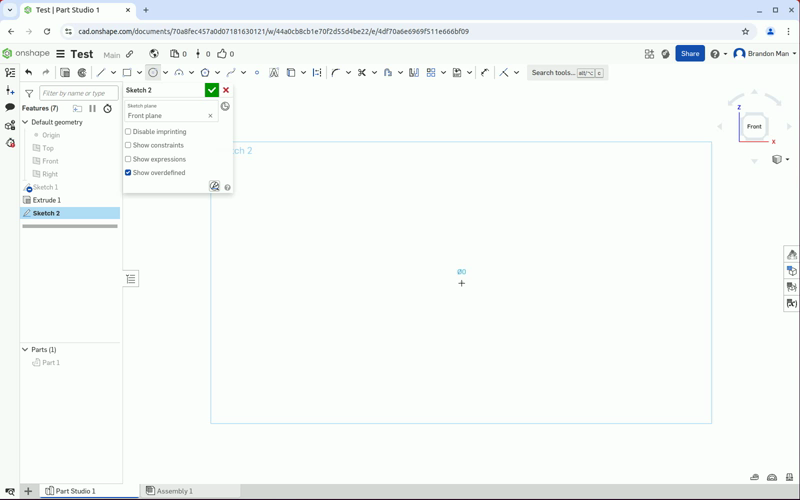
mouse_move(484, 282)
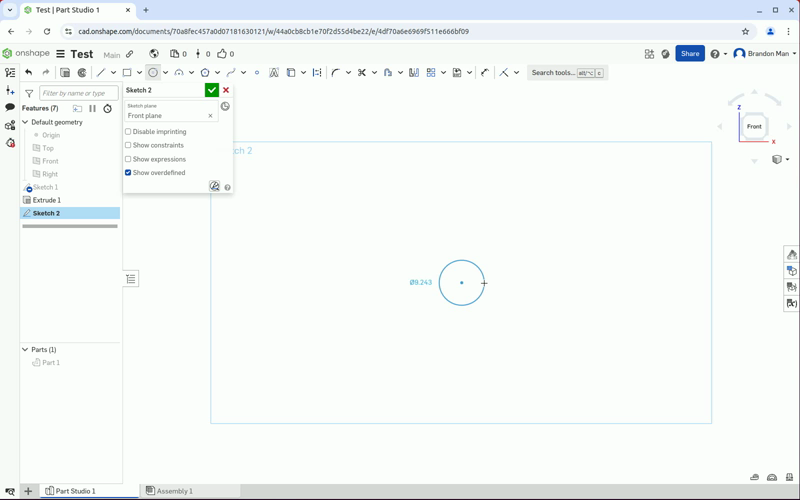
click(484, 282)
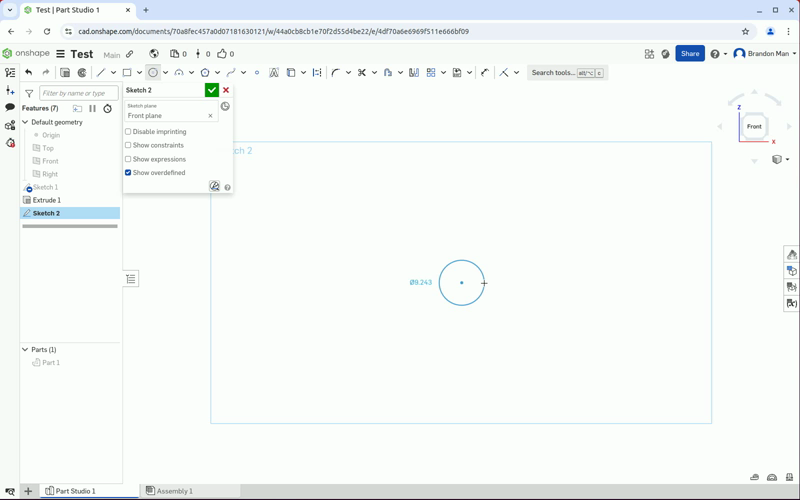
key(esc)
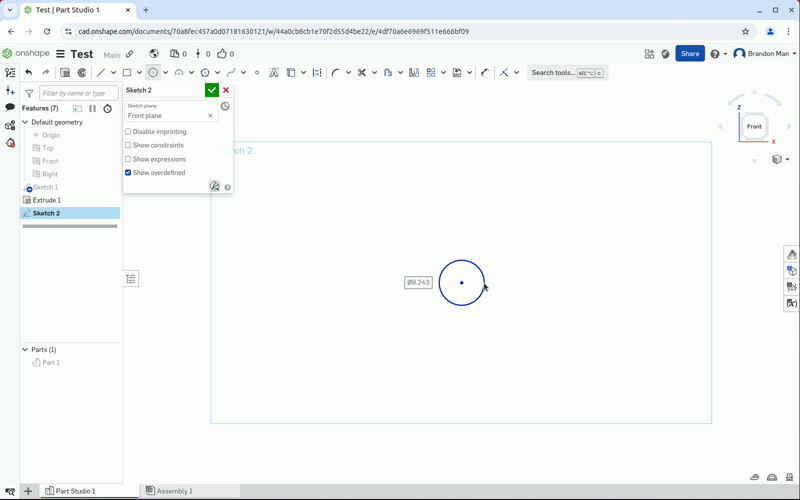
key(c)
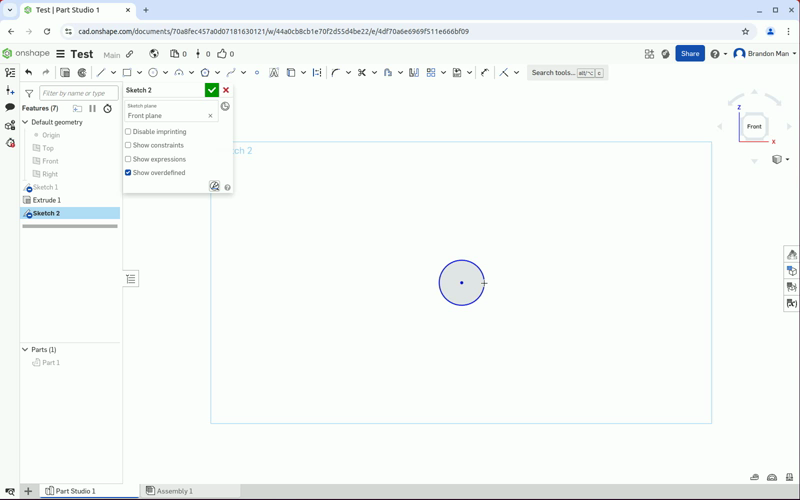
key_down(shift)
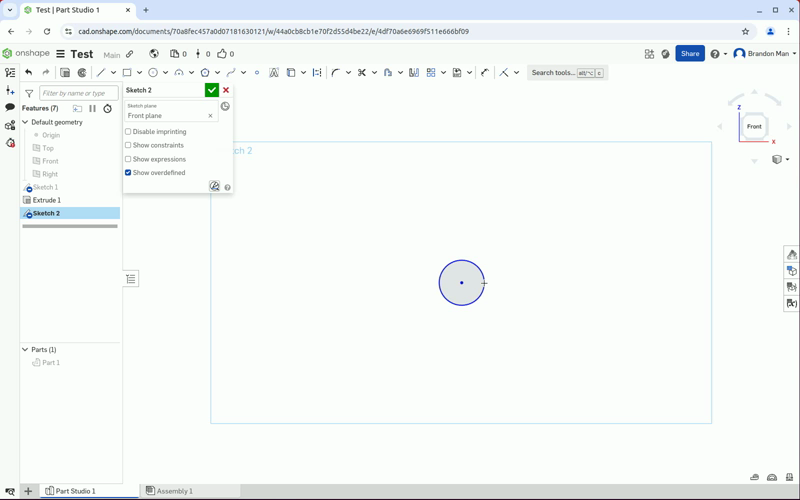
mouse_move(461, 282)
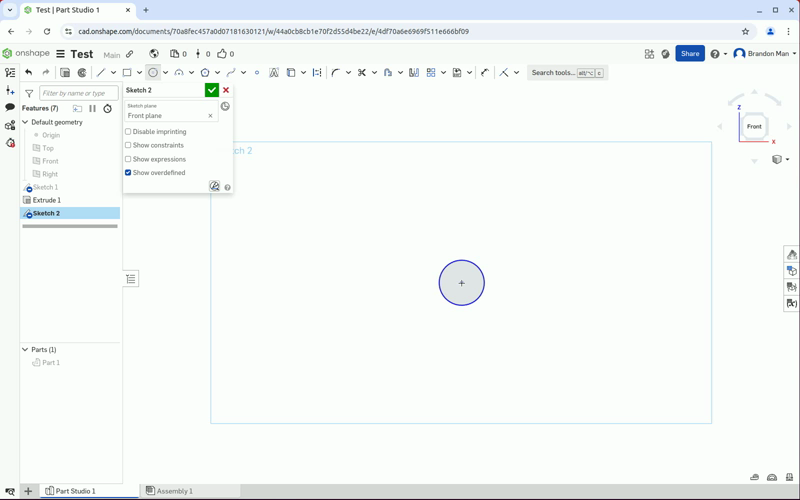
click(461, 282)
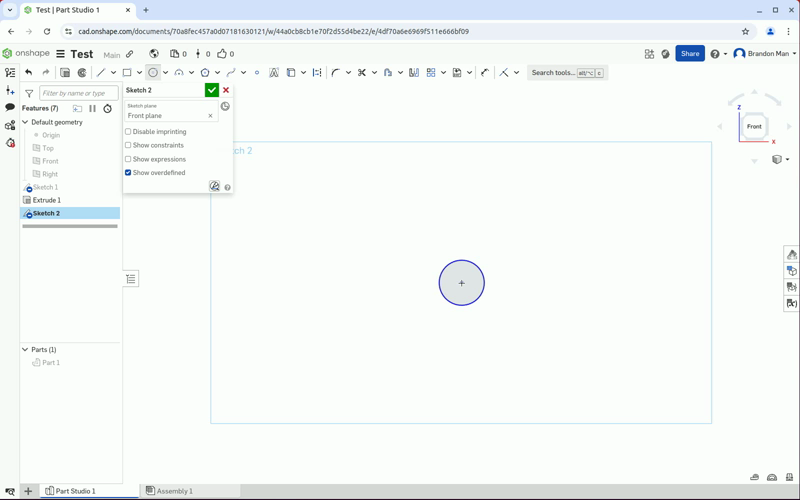
key_up(shift)
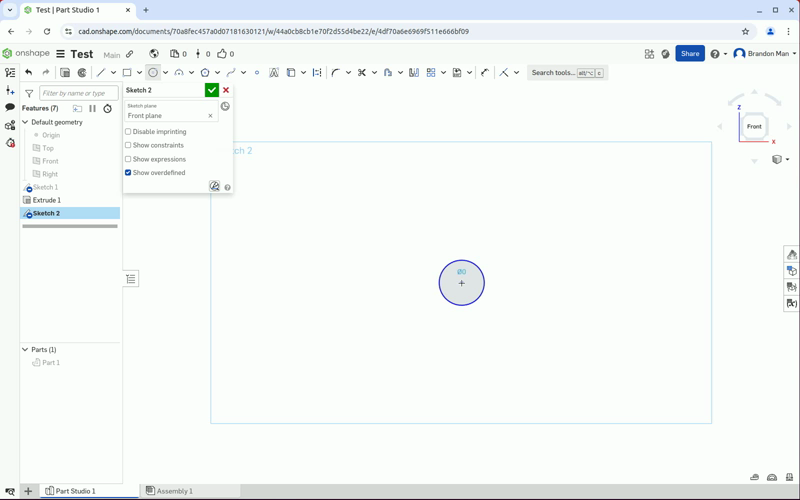
mouse_move(476, 282)
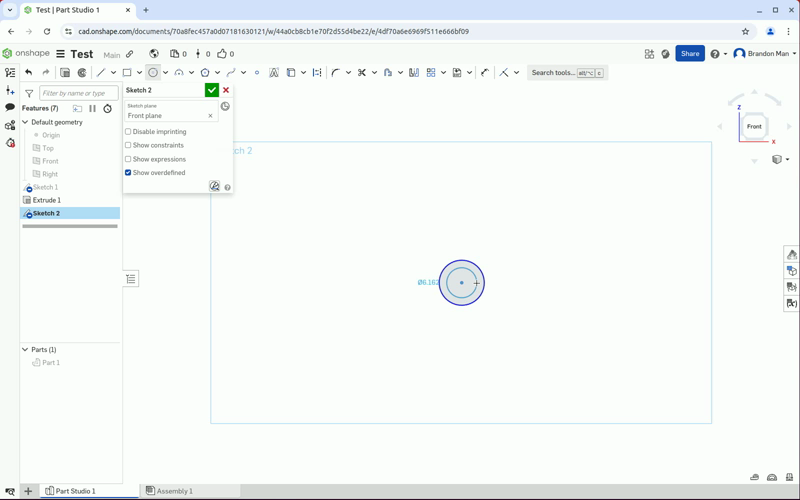
click(476, 282)
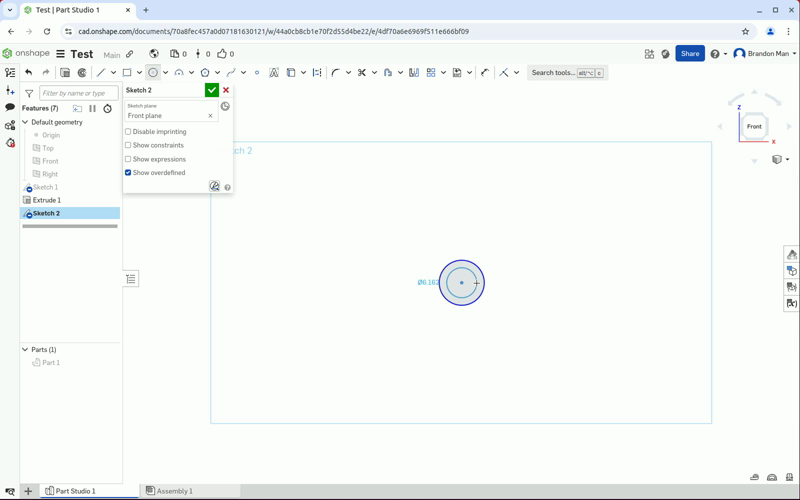
key(esc)
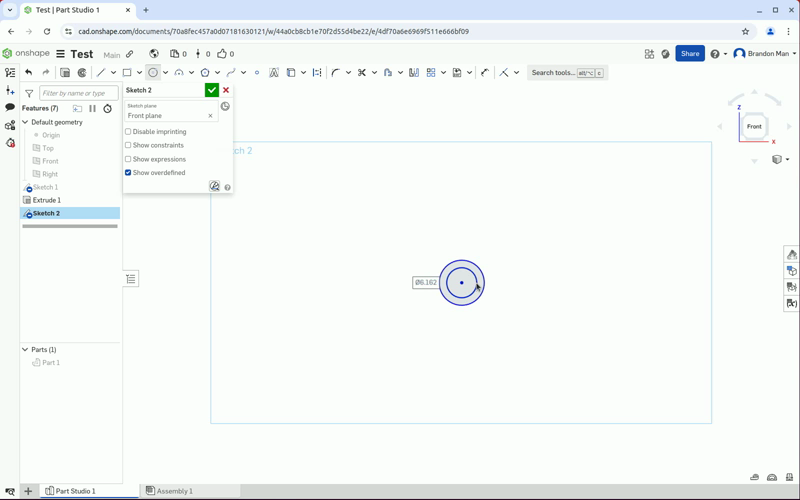
mouse_move(441, 284)
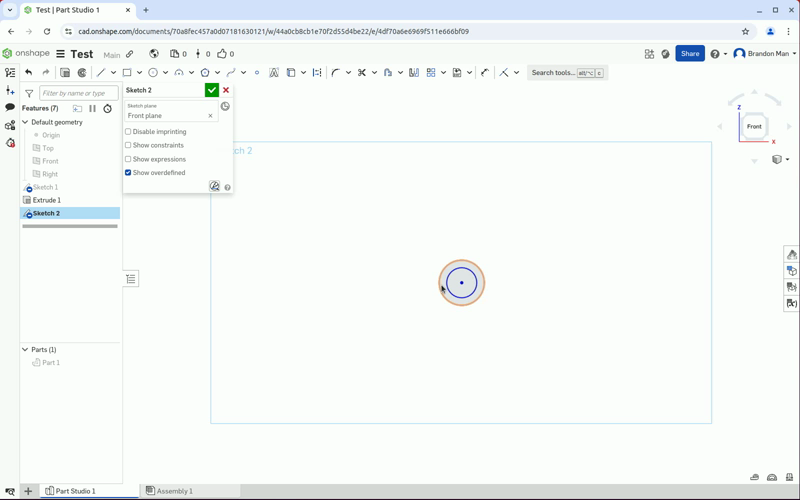
scroll(6)
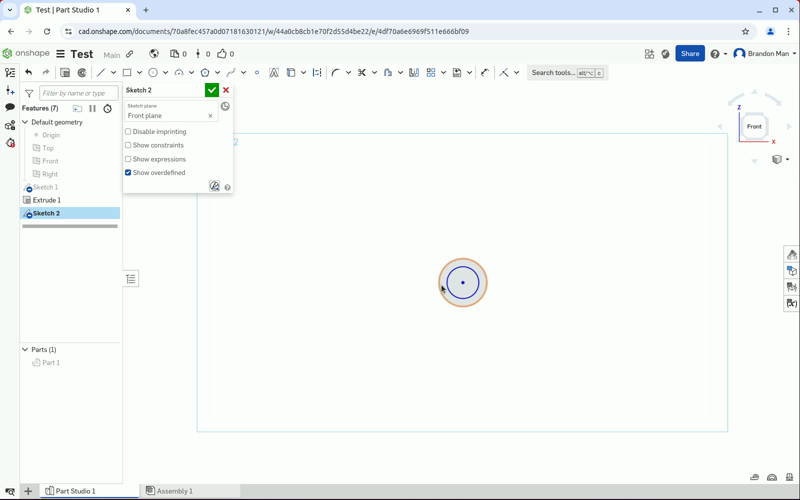
scroll(6)
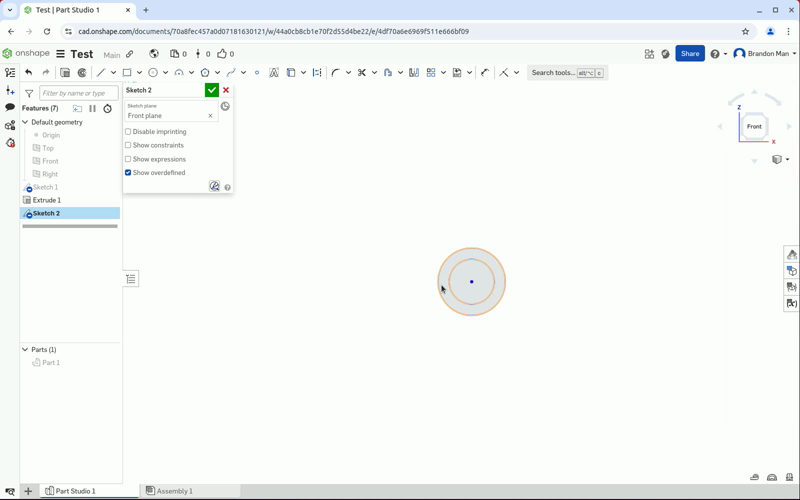
scroll(6)
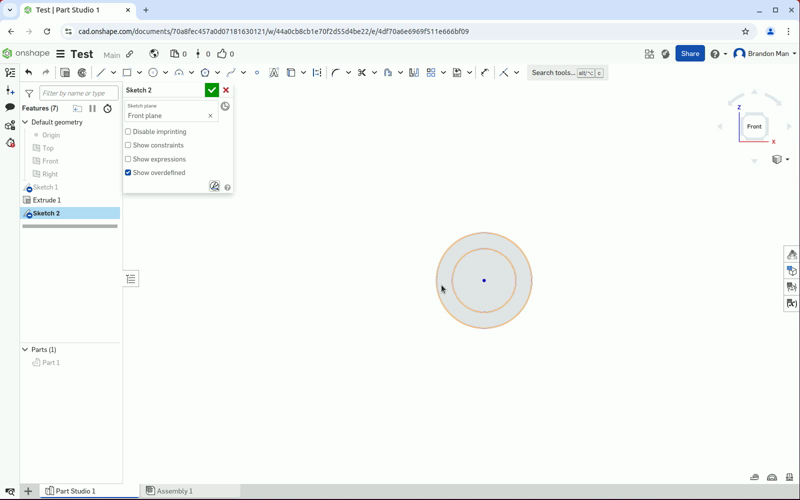
scroll(6)
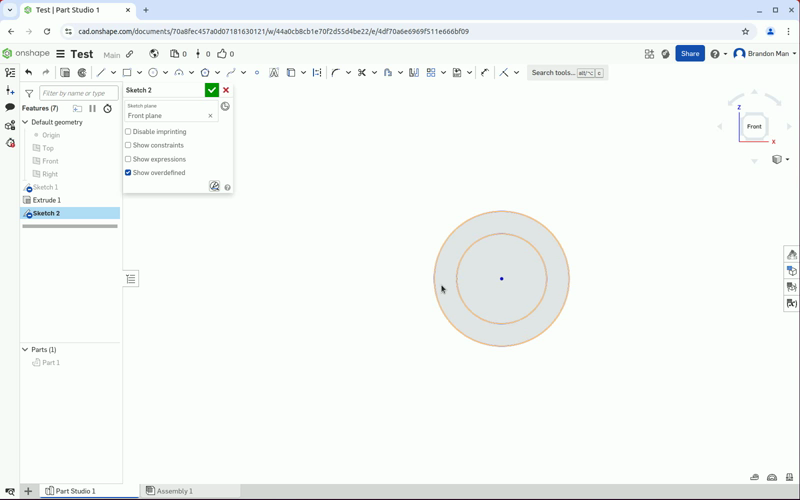
scroll(6)
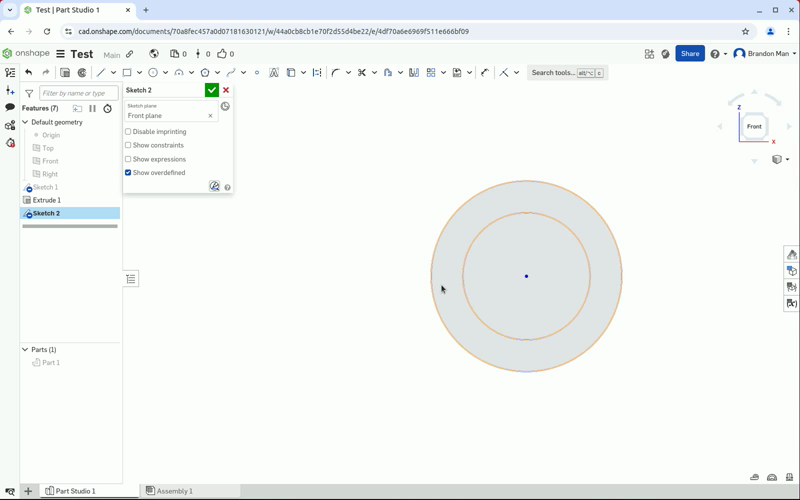
scroll(6)
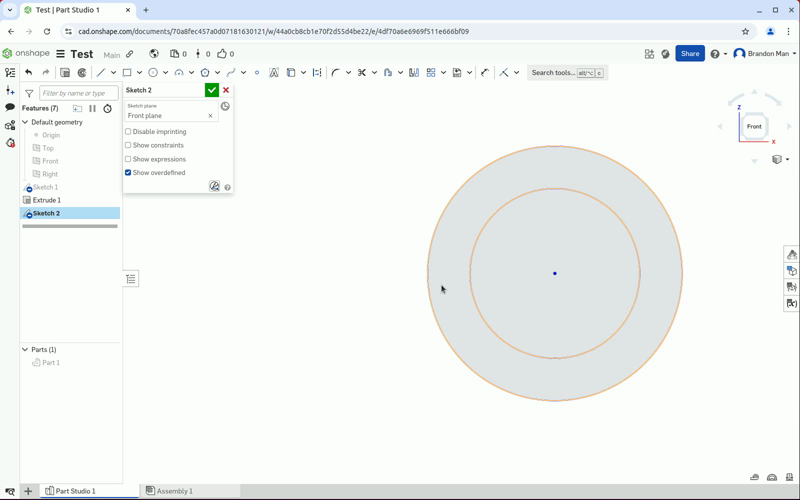
scroll(6)
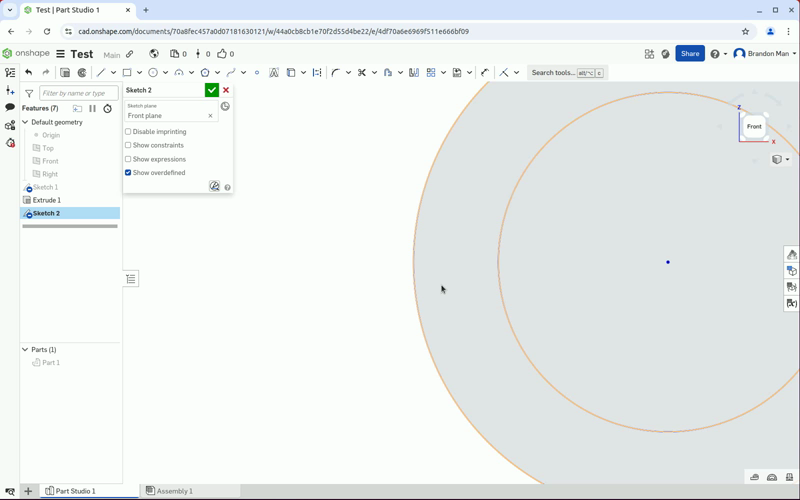
click(441, 284)
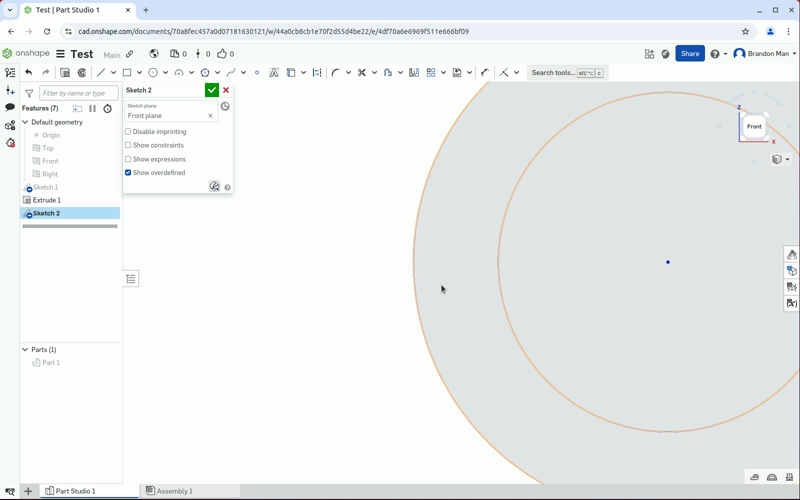
scroll(-6)
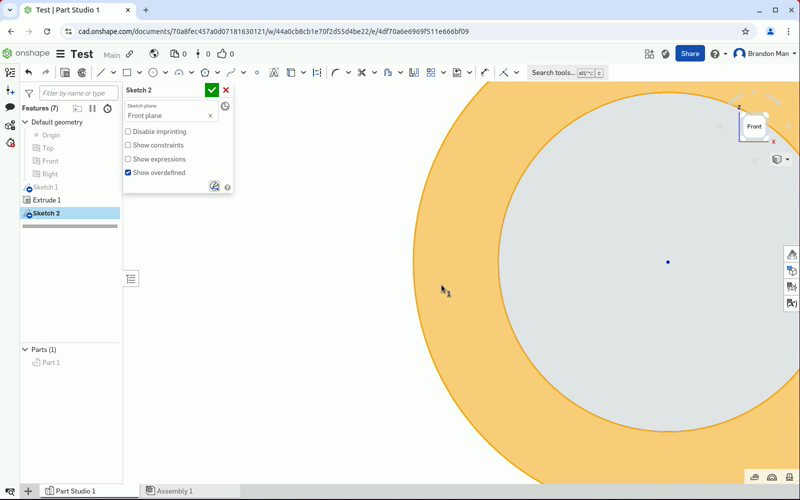
scroll(-6)
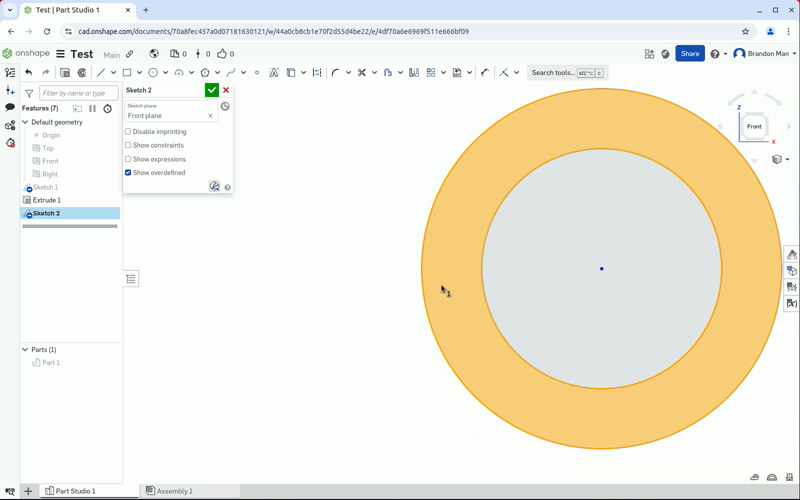
scroll(-6)
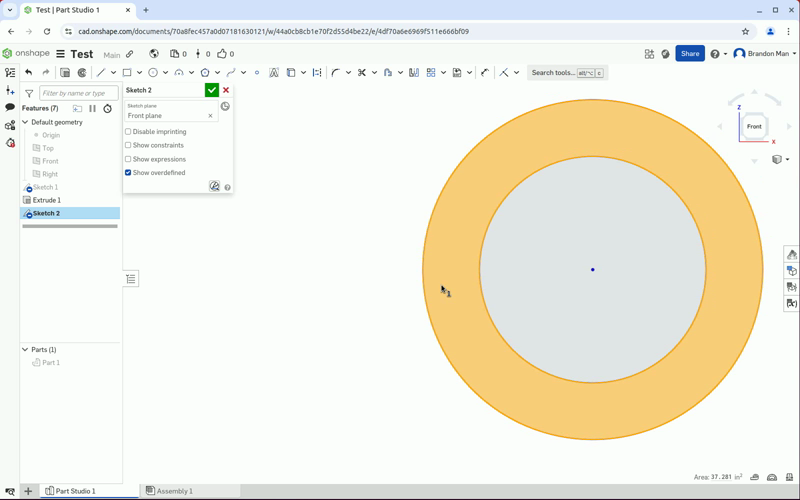
scroll(-6)
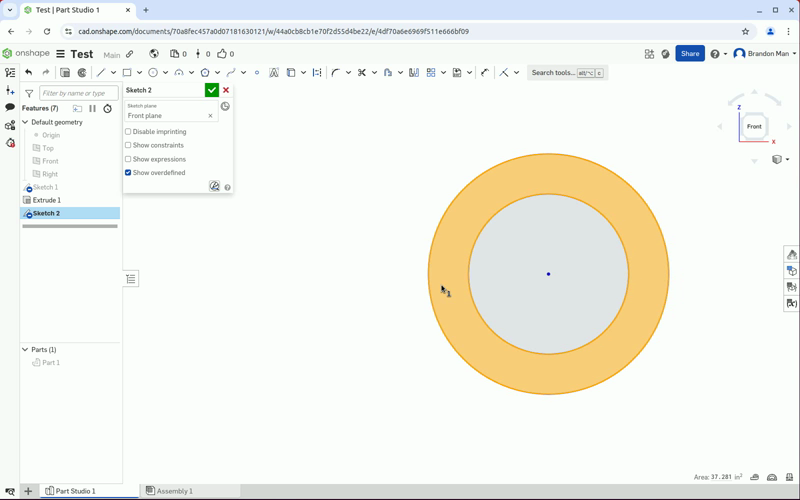
scroll(-6)
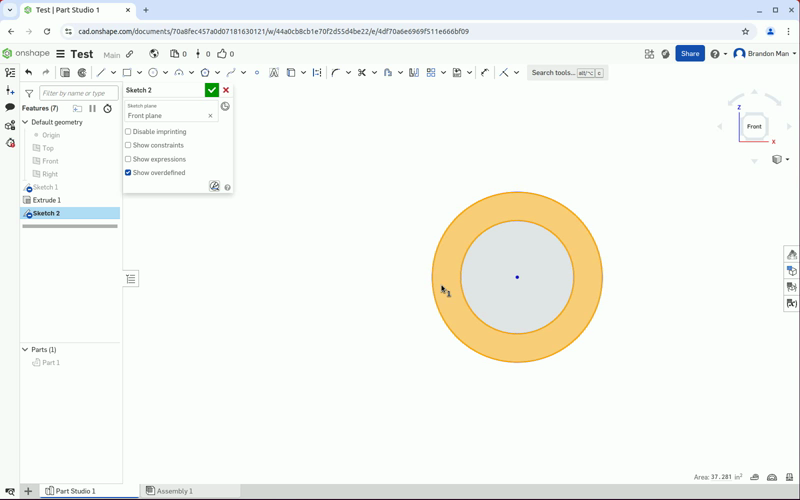
scroll(-6)
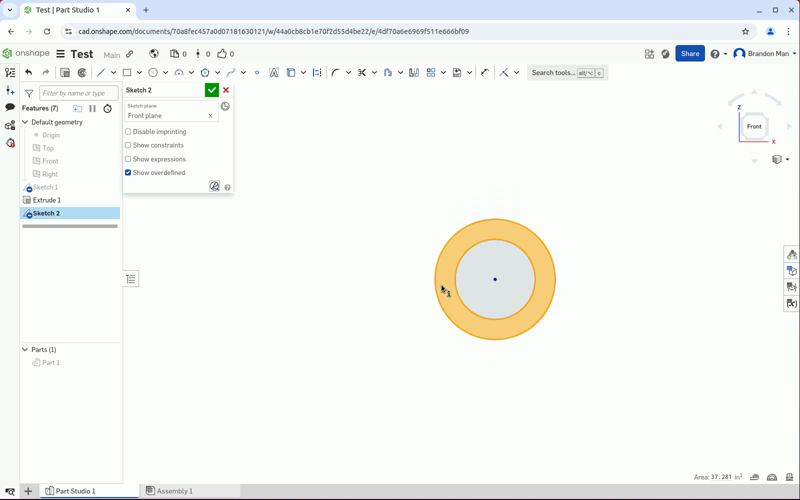
scroll(-6)
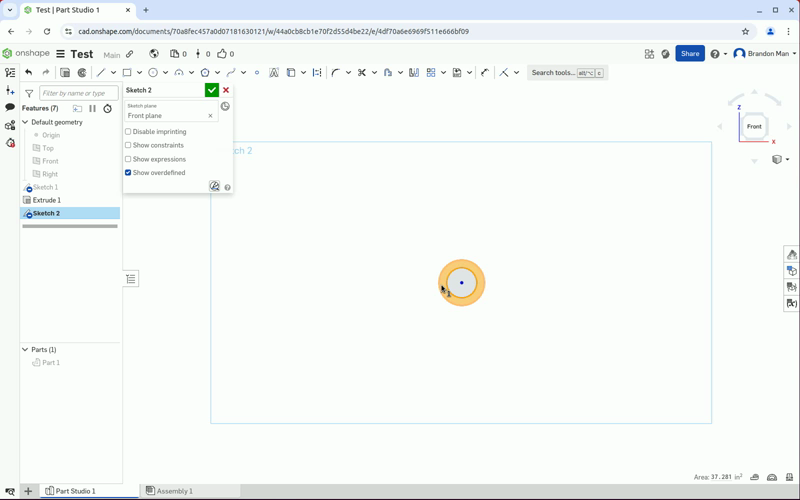
mouse_move(73, 352)
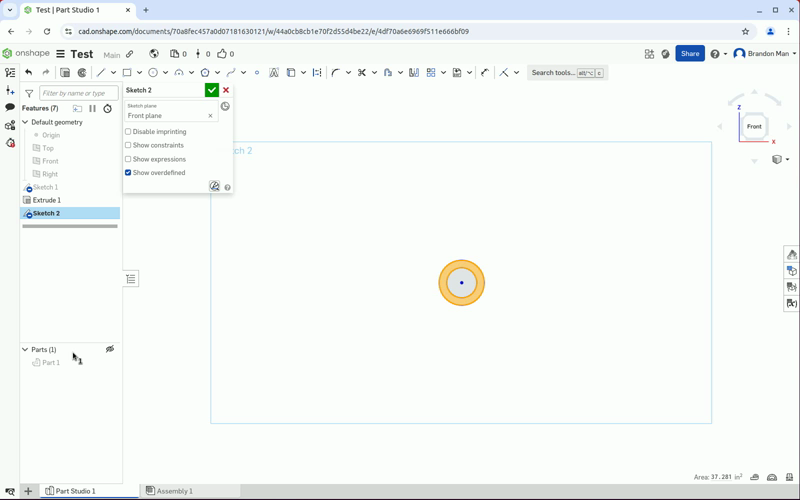
key(shift+y)
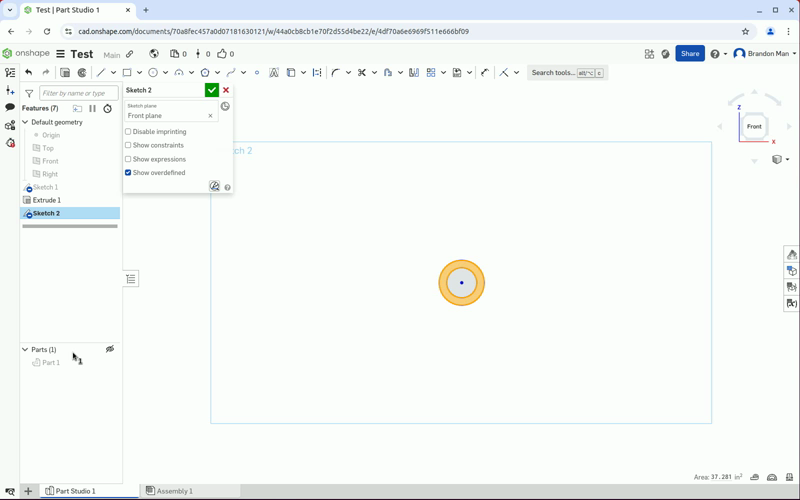
key(shift+e)
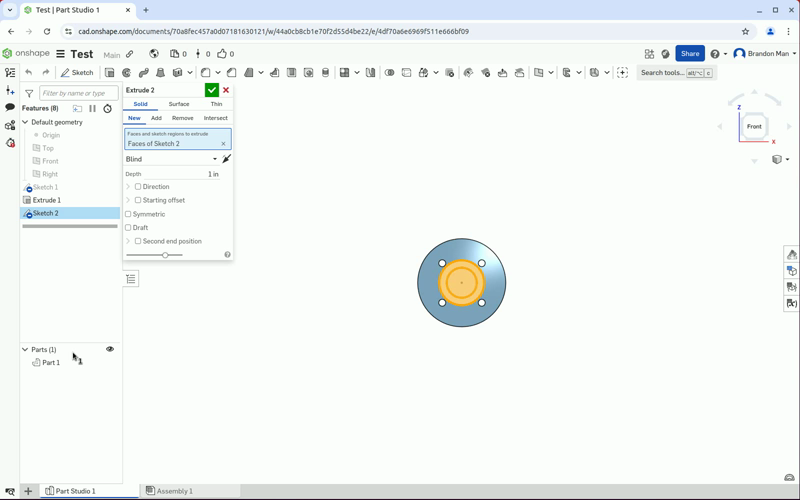
mouse_move(143, 106)
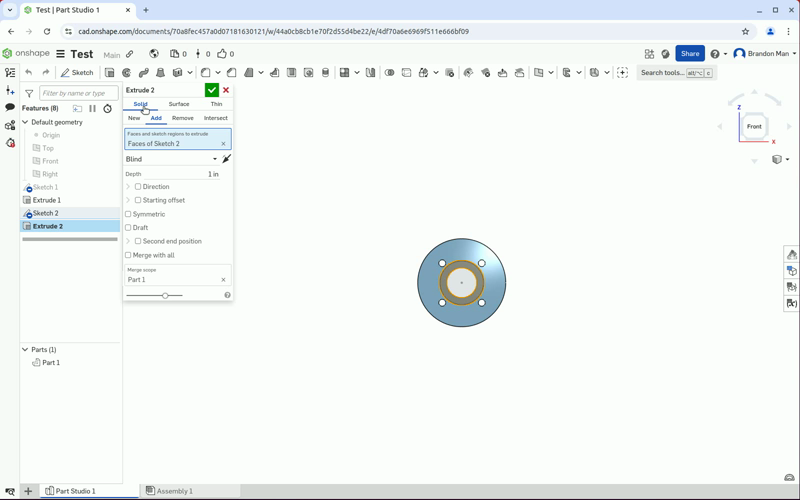
click(143, 106)
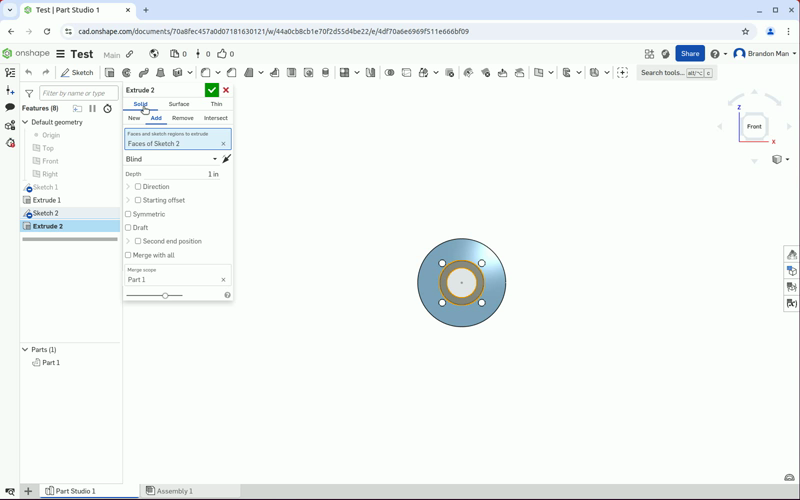
mouse_move(137, 120)
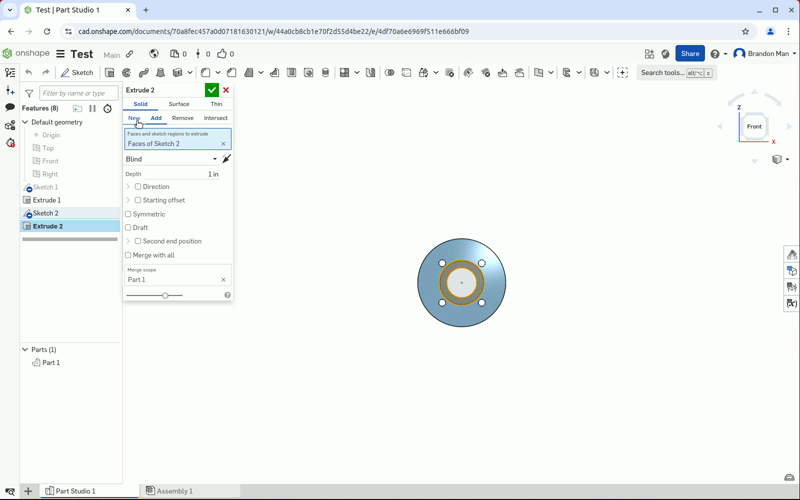
click(137, 120)
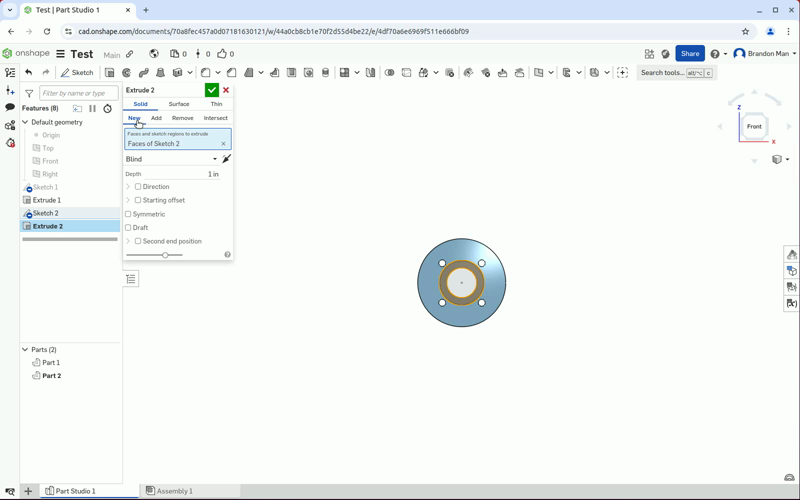
key(tab, 4)
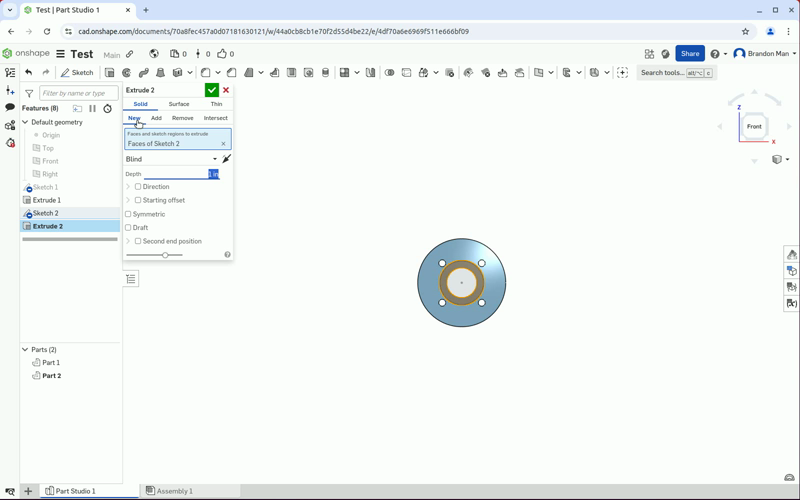
text(23.108)
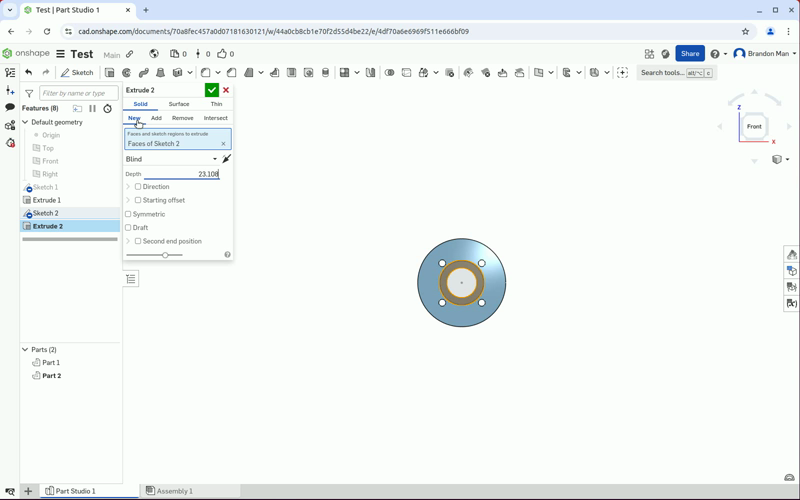
key(enter)
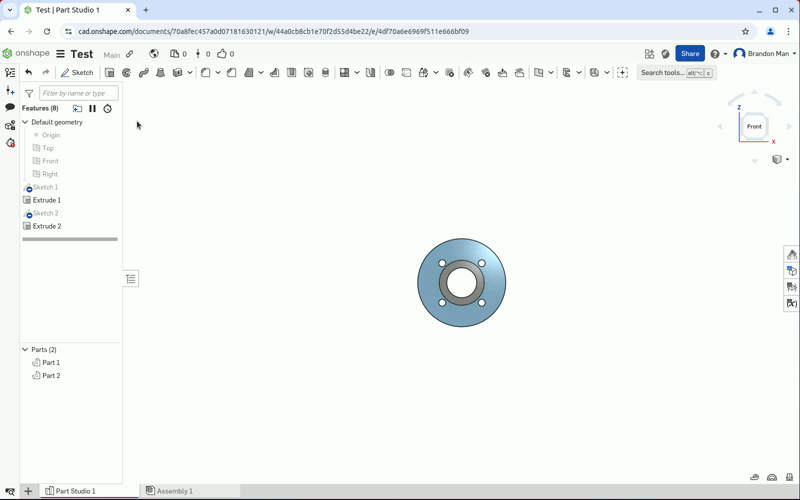
key(shift+h)
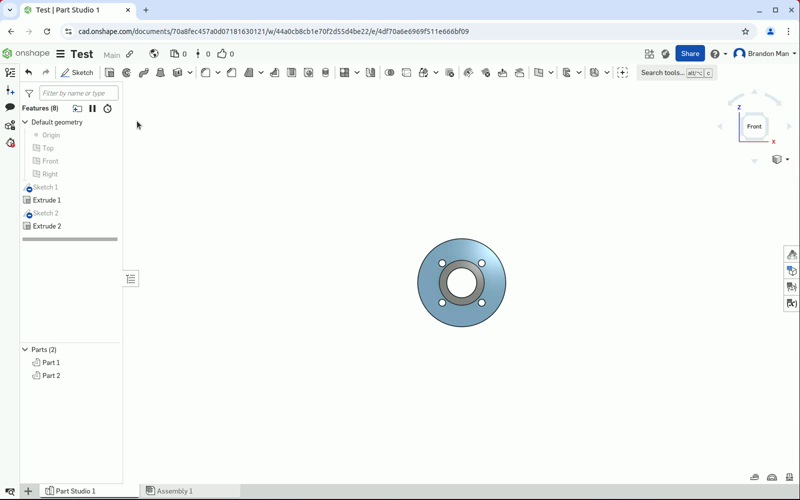
key(shift+h)
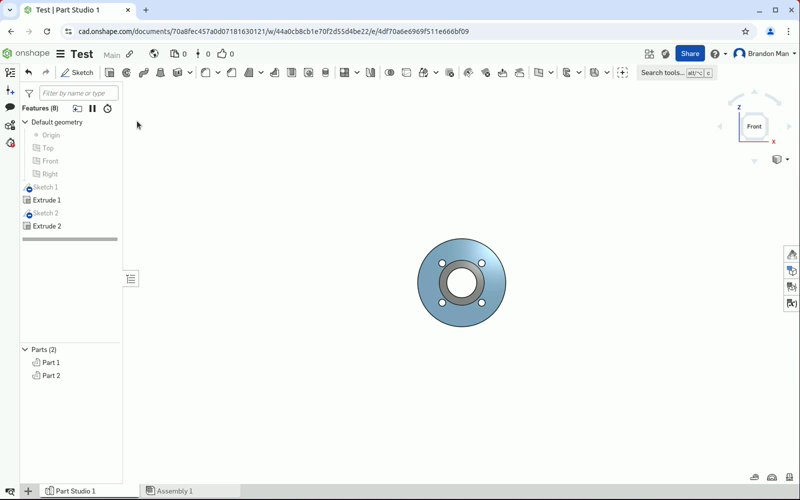
mouse_move(73, 189)
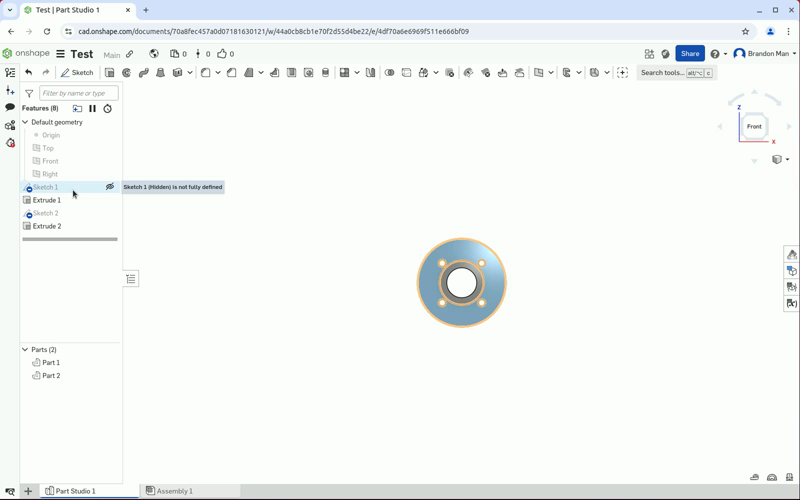
click(73, 189)
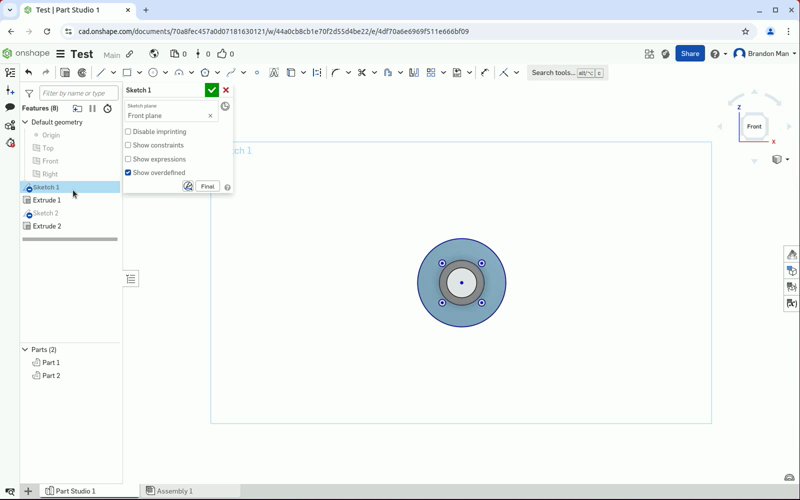
mouse_move(229, 92)
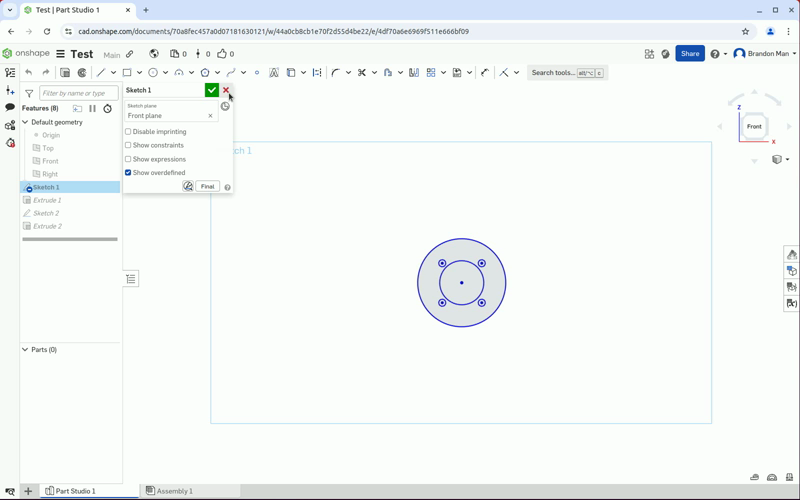
click(229, 92)
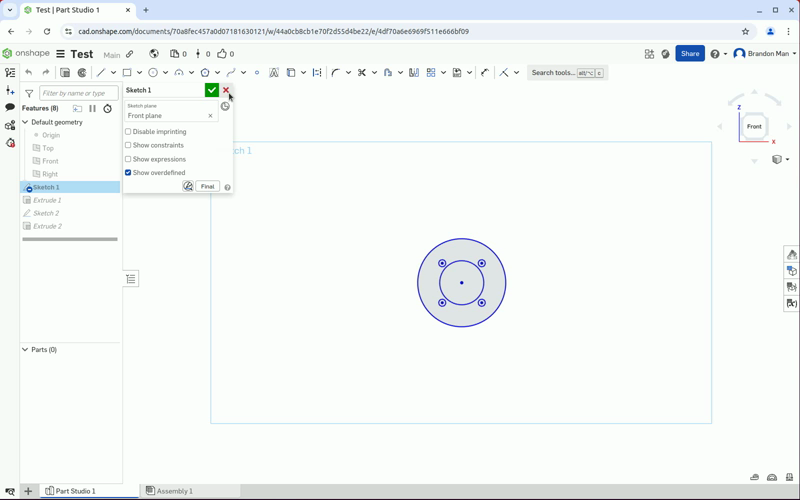
key(shift+s)
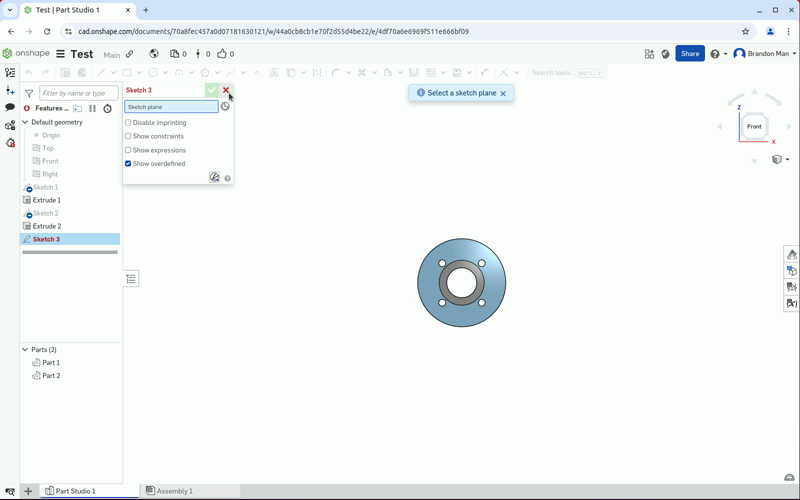
mouse_move(73, 163)
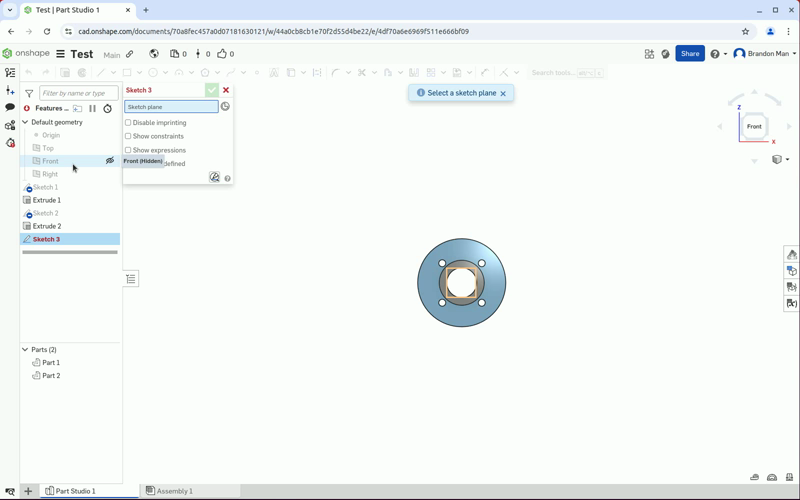
click(73, 163)
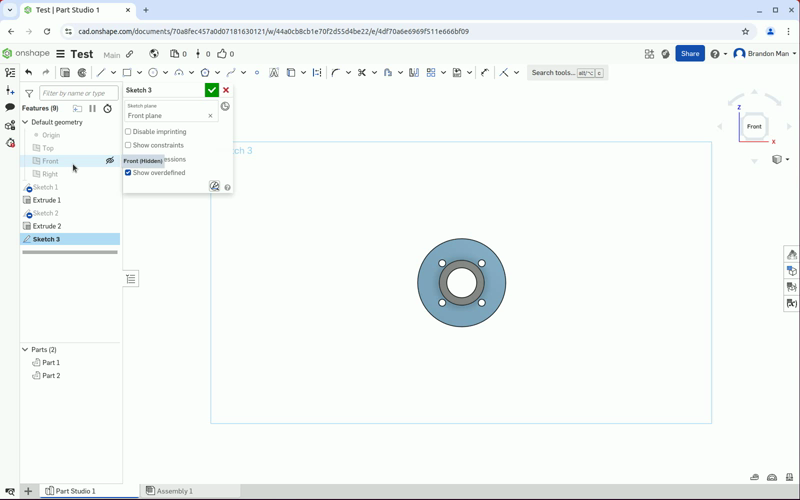
mouse_move(73, 352)
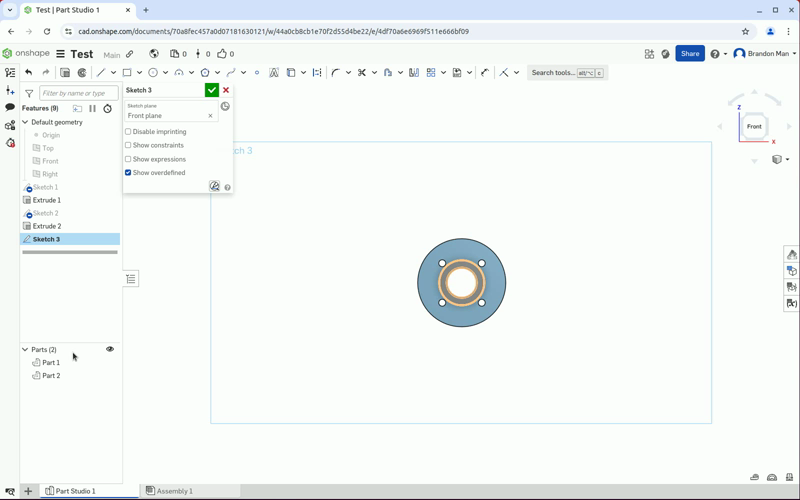
key(y)
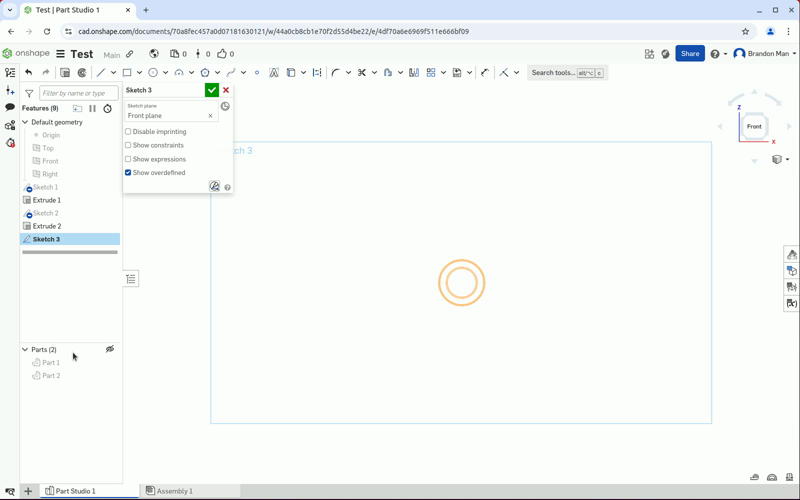
key(c)
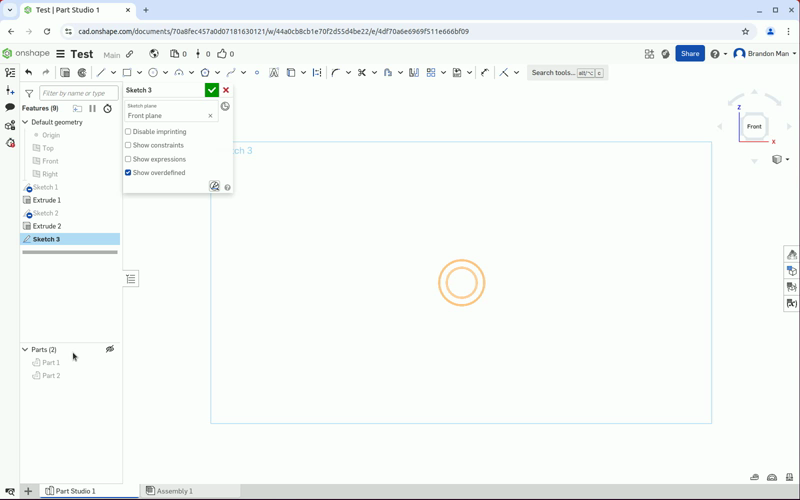
key_down(shift)
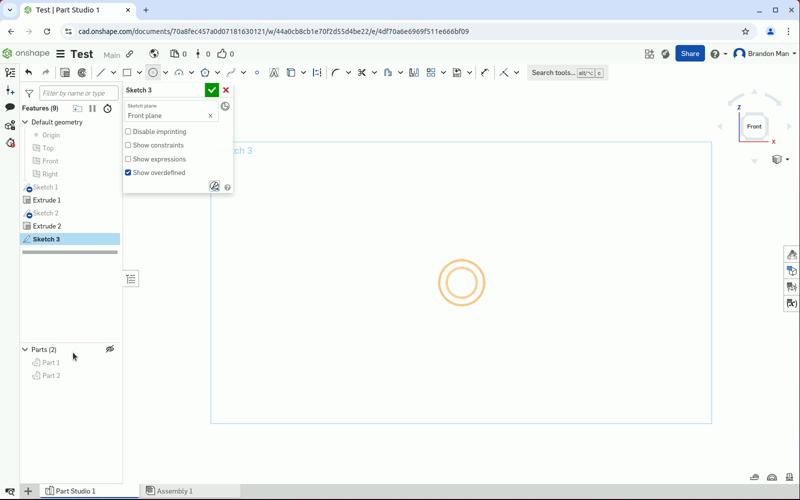
mouse_move(461, 282)
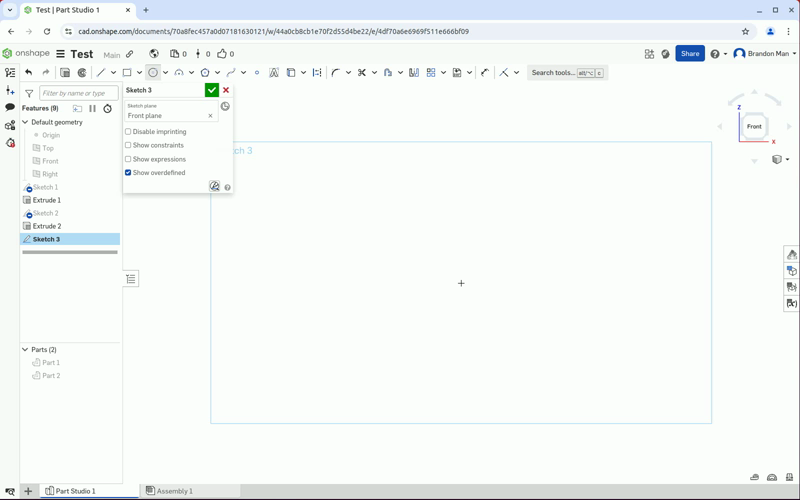
click(461, 282)
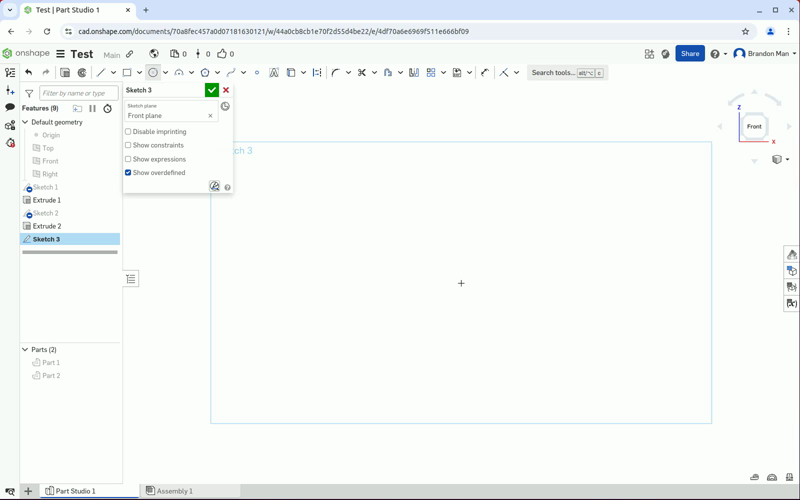
key_up(shift)
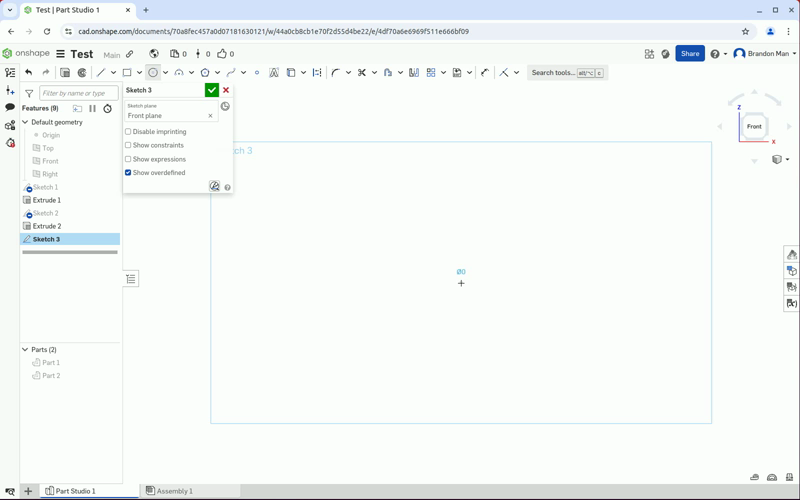
mouse_move(476, 282)
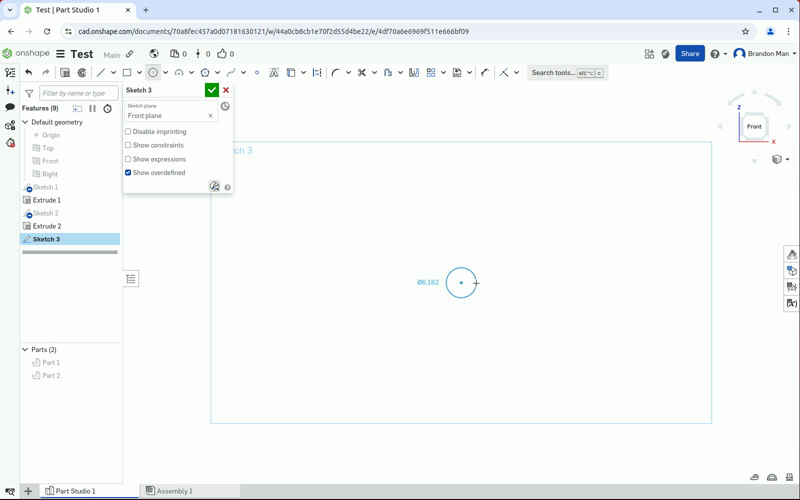
click(476, 282)
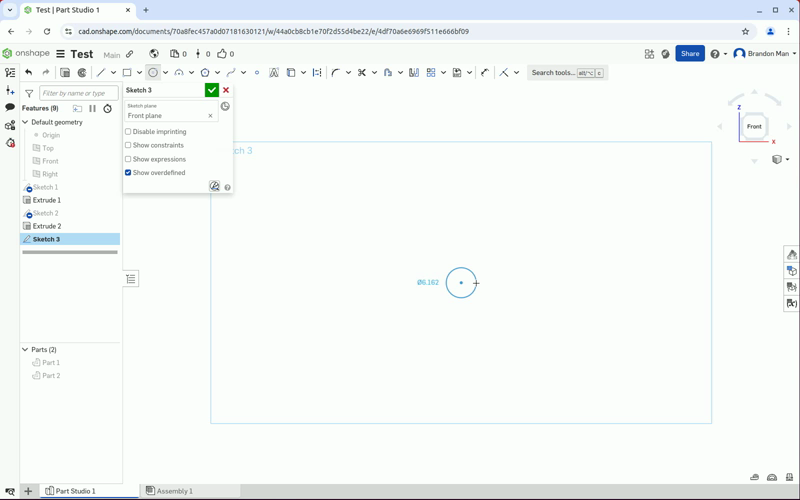
key(esc)
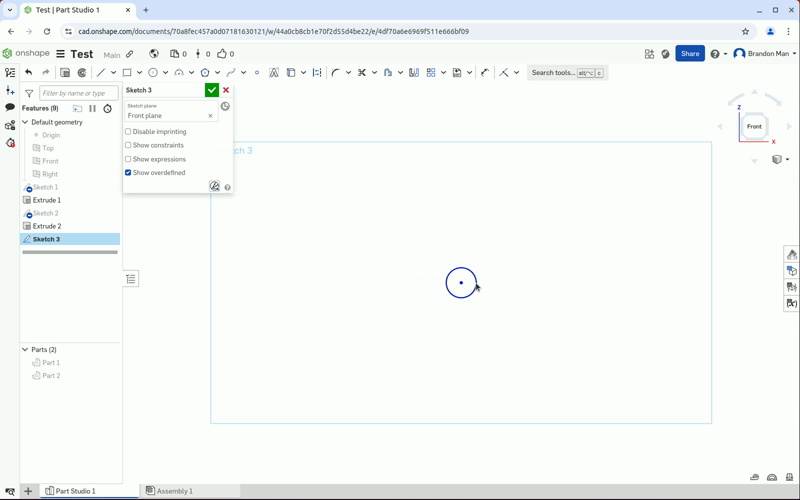
mouse_move(453, 279)
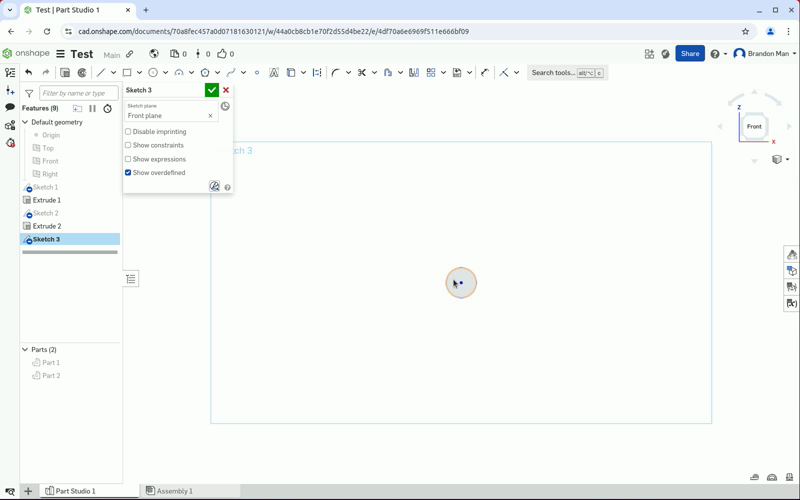
scroll(6)
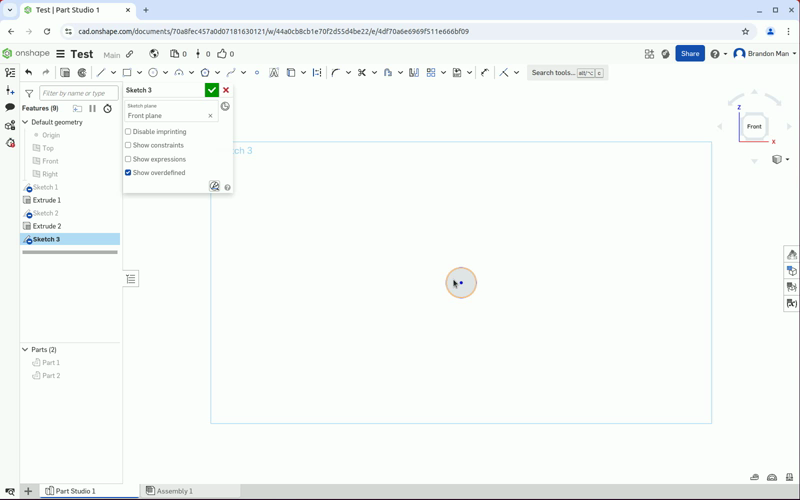
scroll(6)
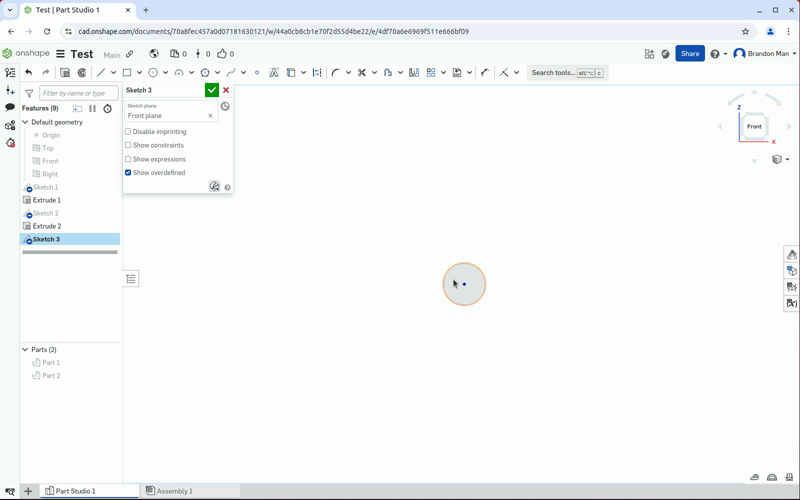
scroll(6)
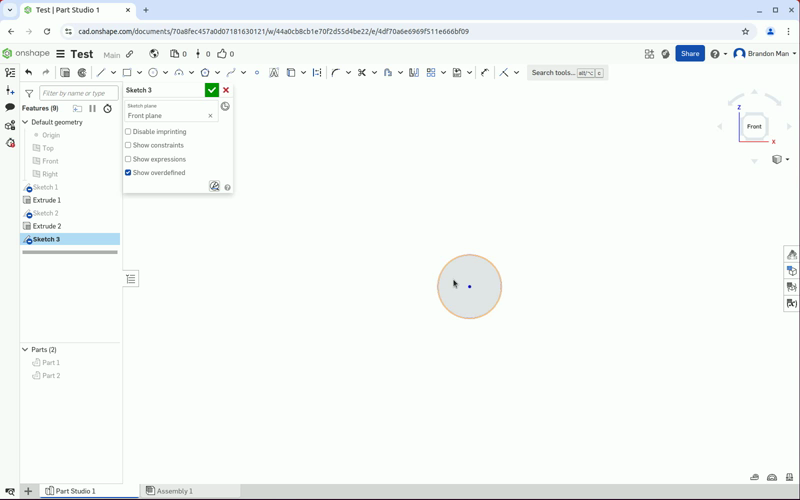
scroll(6)
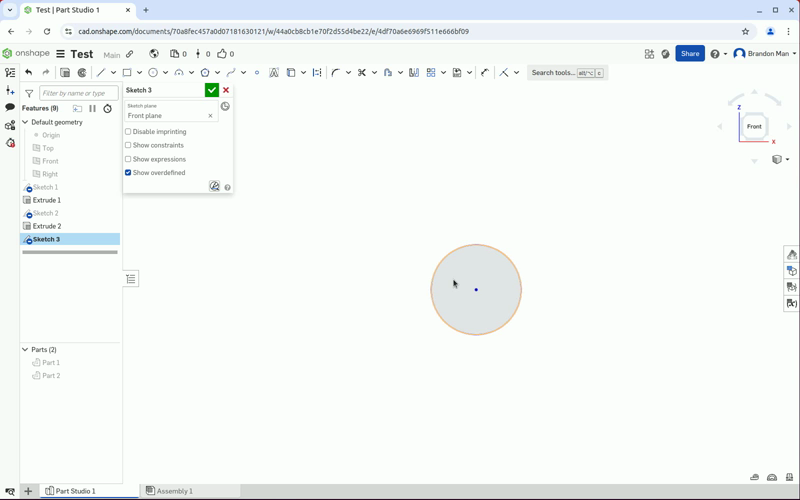
scroll(6)
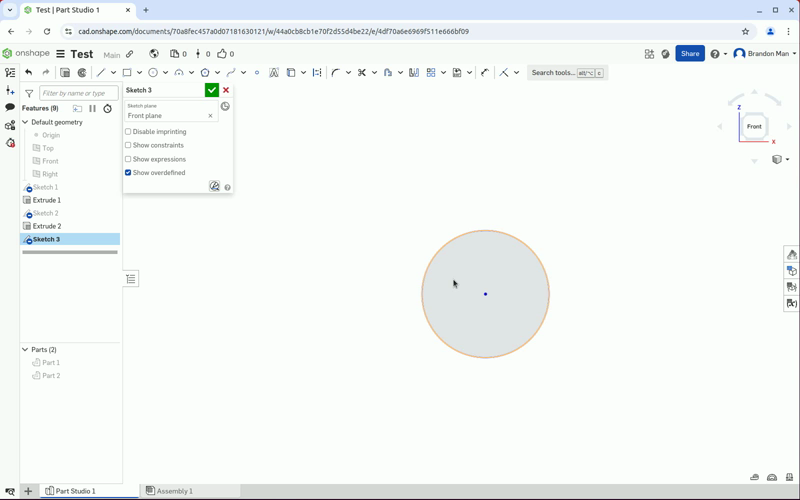
scroll(6)
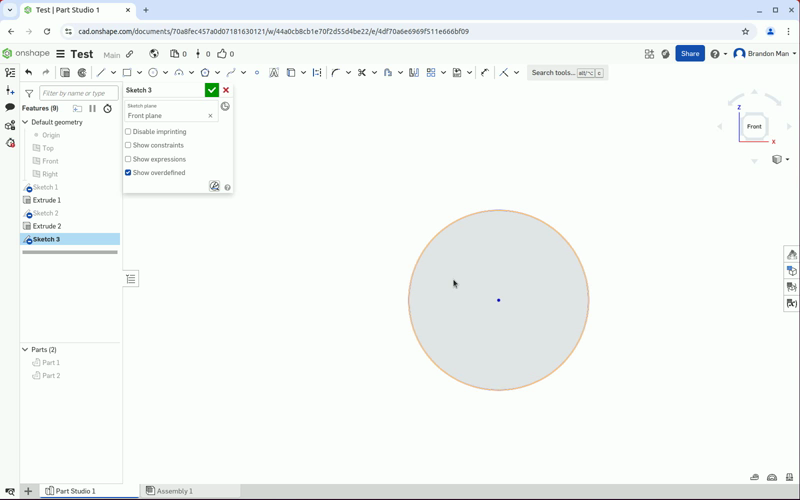
scroll(6)
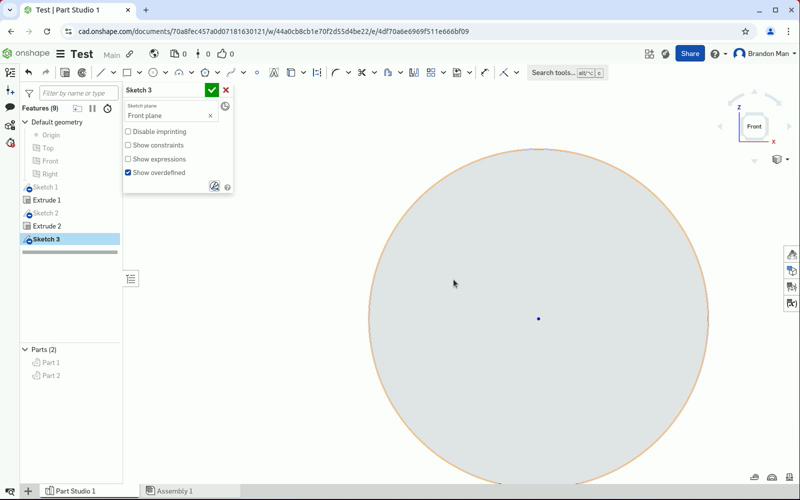
click(453, 279)
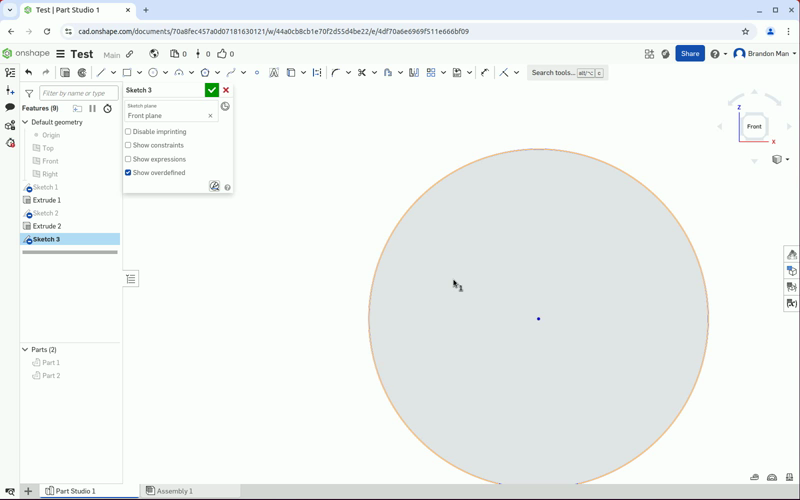
scroll(-6)
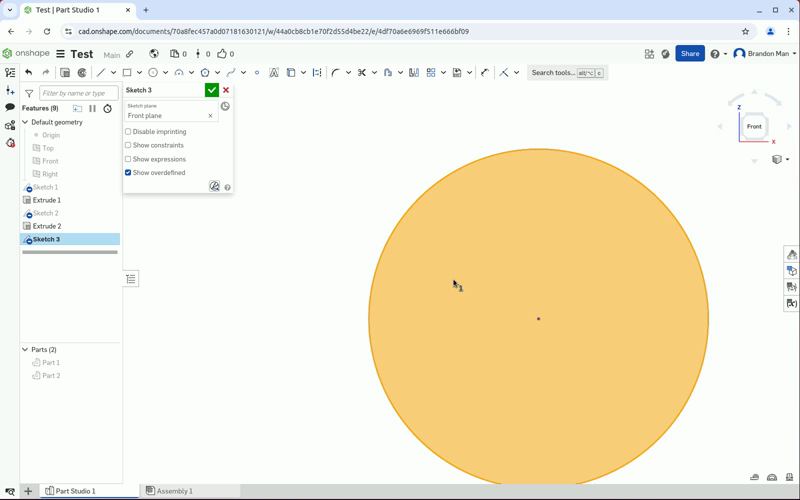
scroll(-6)
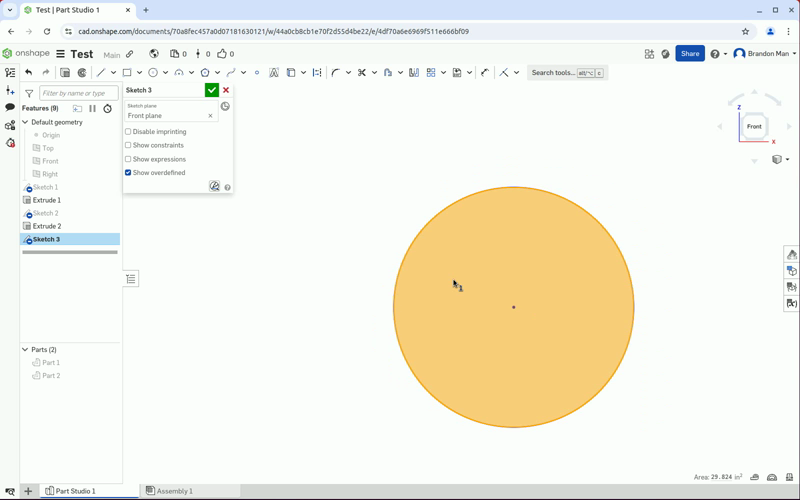
scroll(-6)
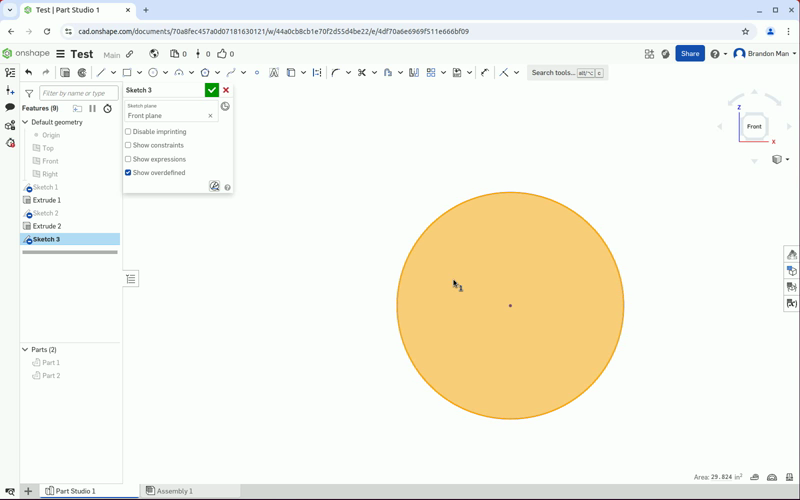
scroll(-6)
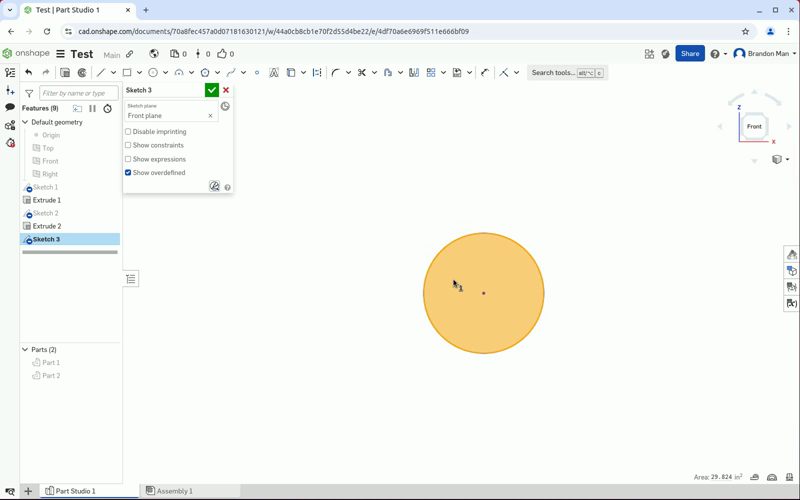
scroll(-6)
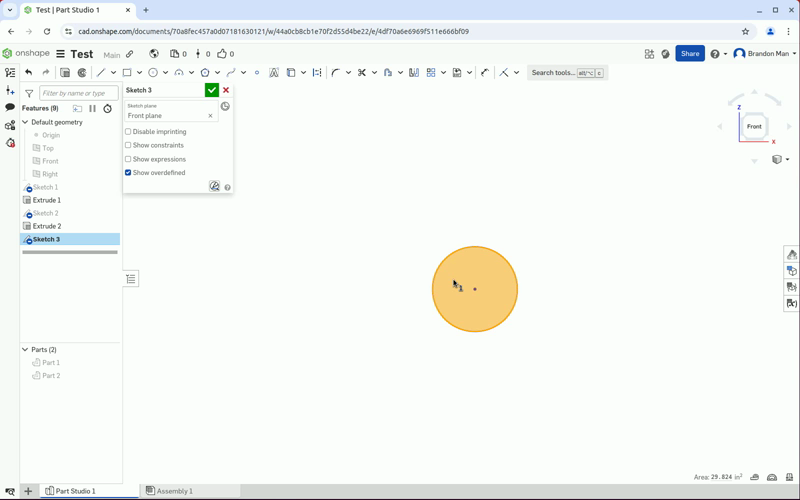
scroll(-6)
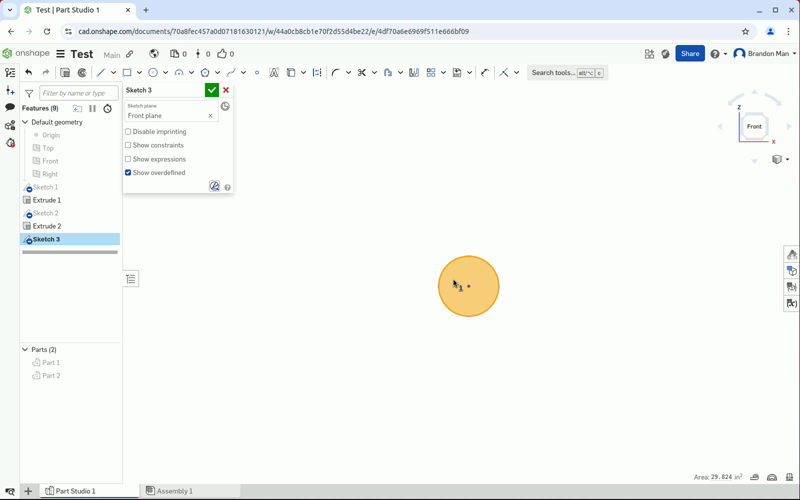
scroll(-6)
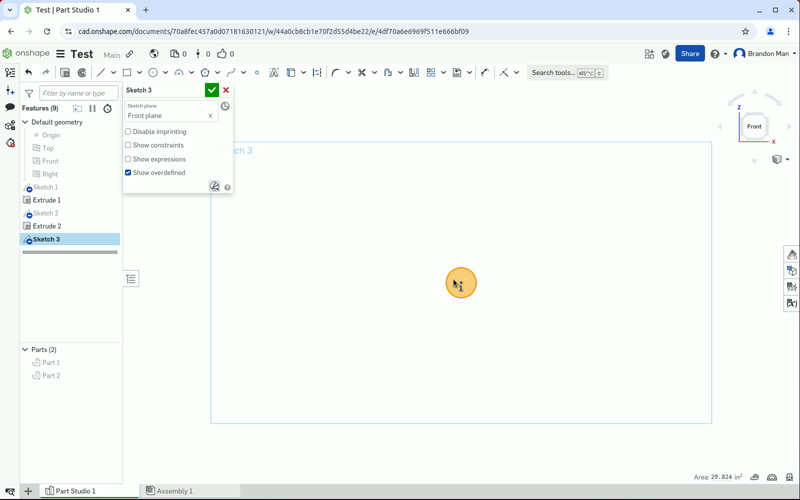
mouse_move(73, 352)
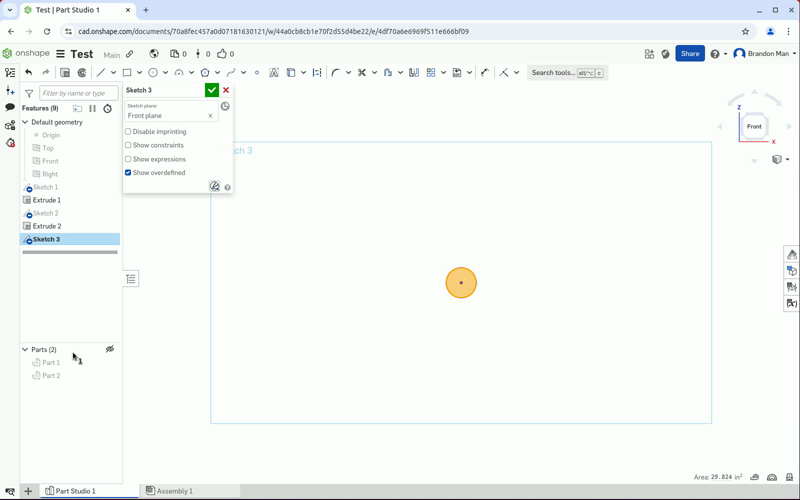
key(shift+y)
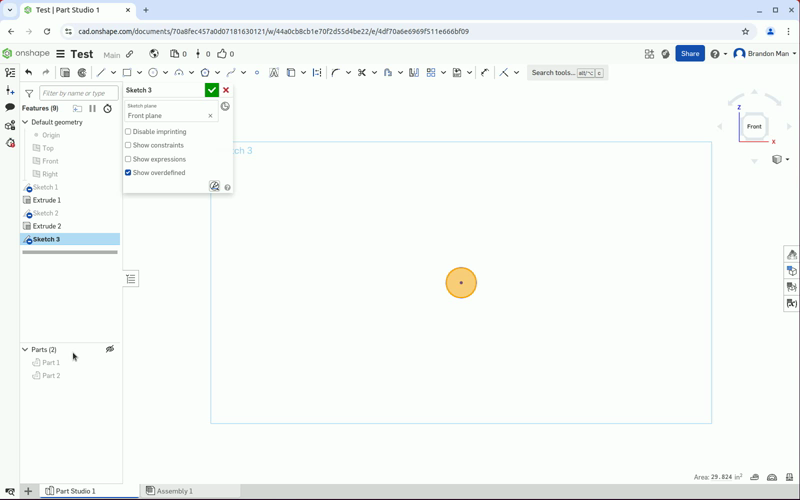
key(shift+e)
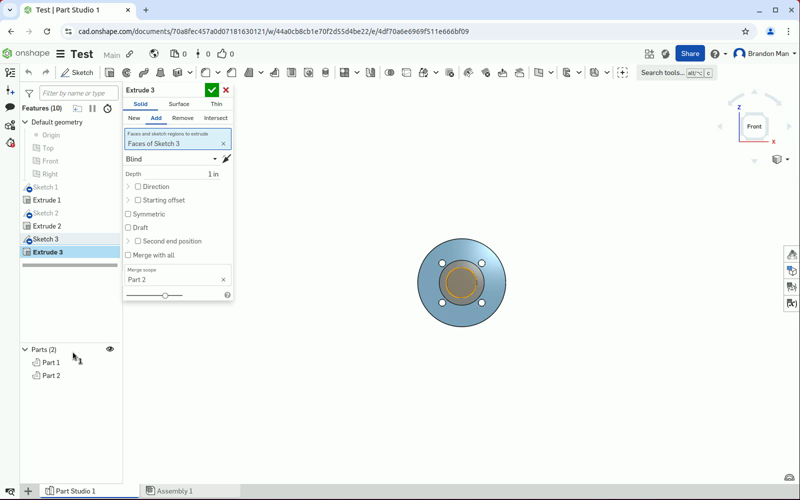
mouse_move(143, 106)
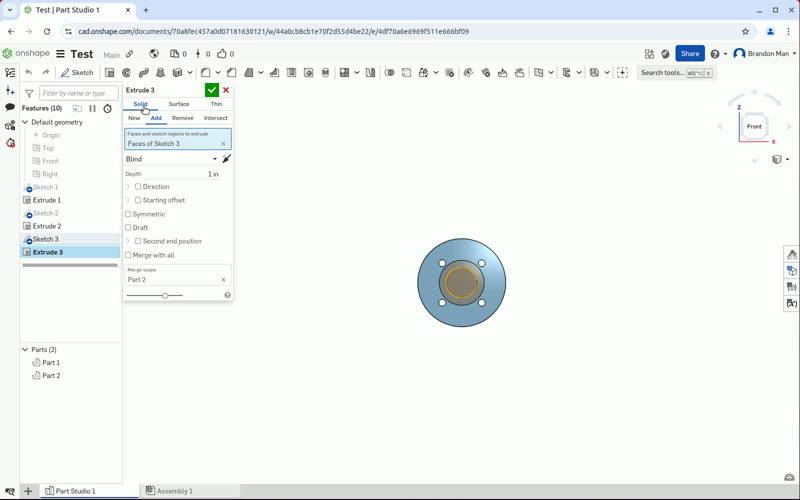
click(143, 106)
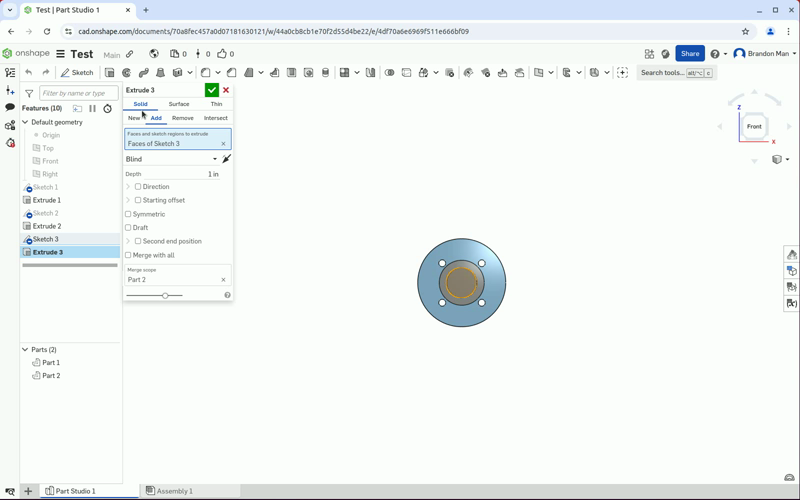
mouse_move(137, 120)
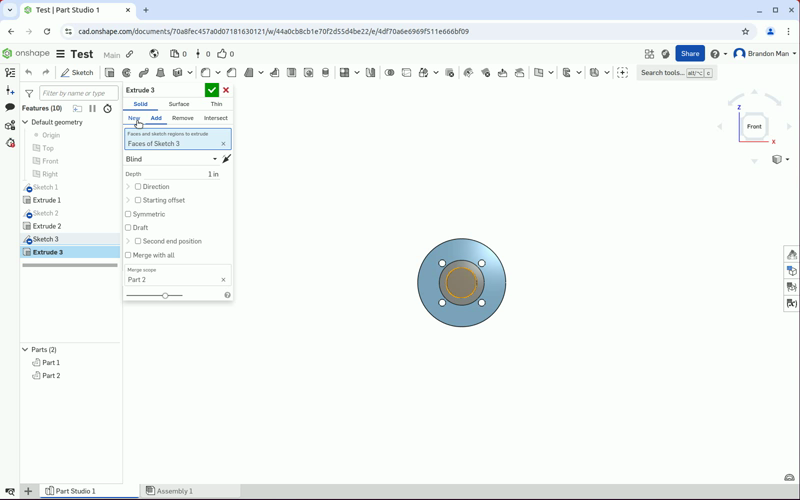
click(137, 120)
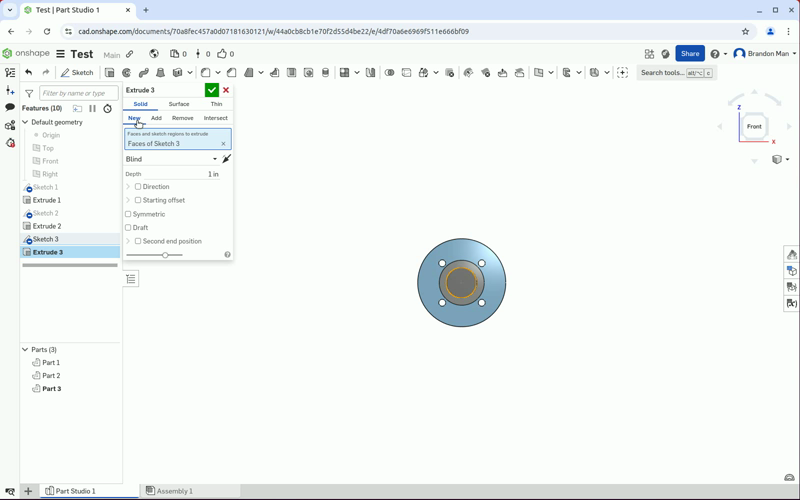
key(tab, 4)
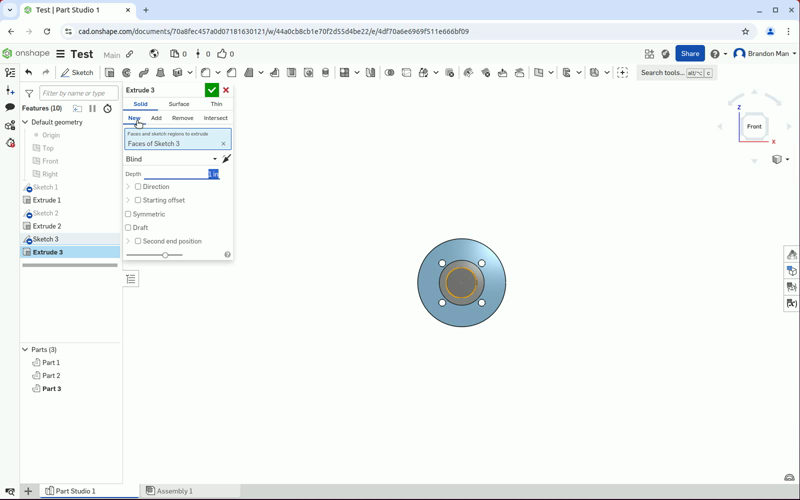
text(23.108)
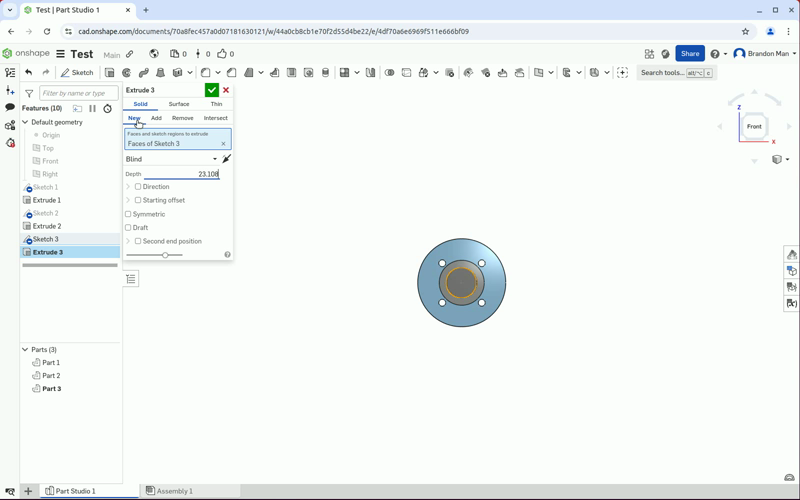
key(enter)
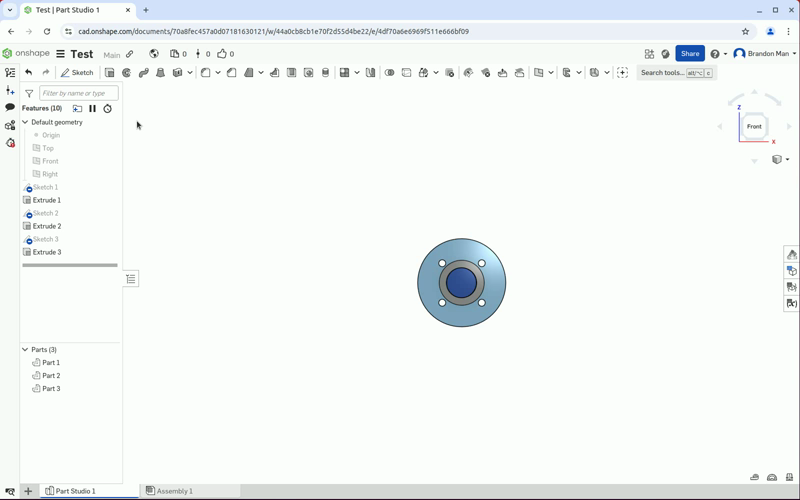
key(shift+h)
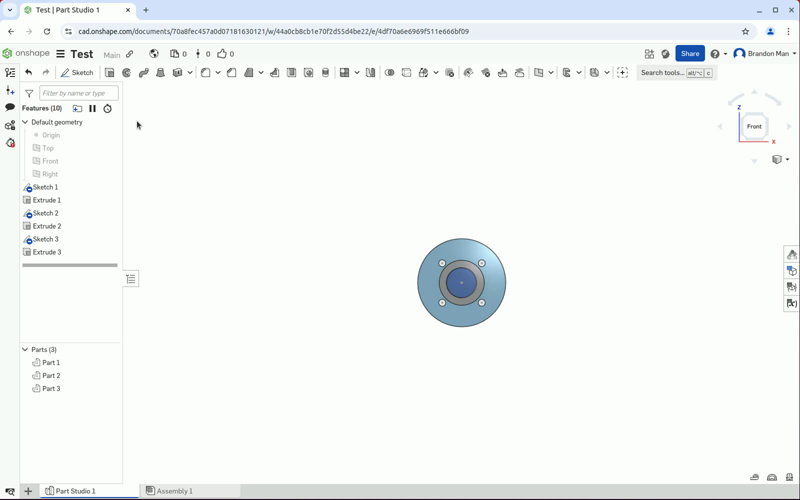
key(shift+h)
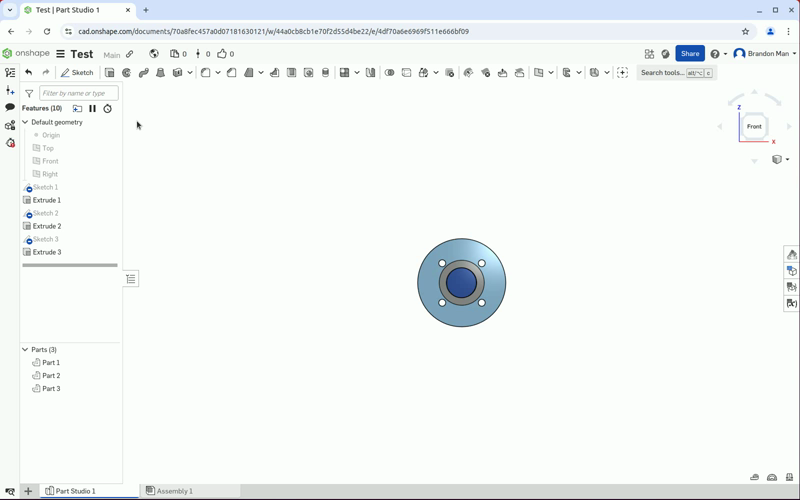
mouse_move(73, 189)
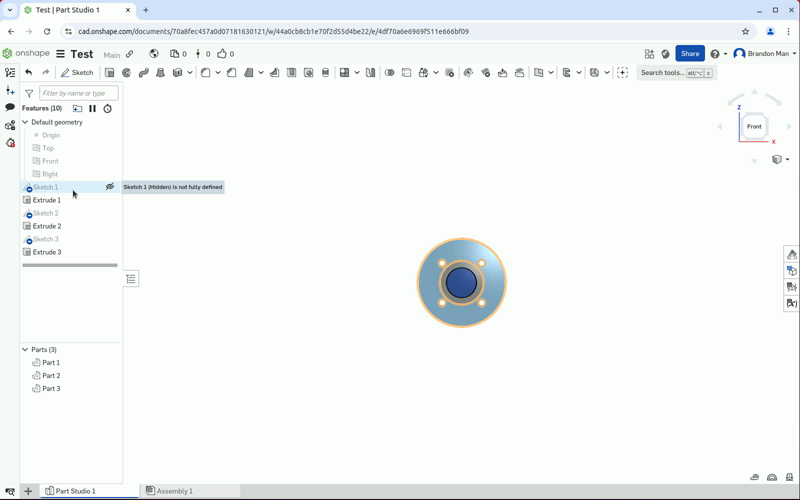
click(73, 189)
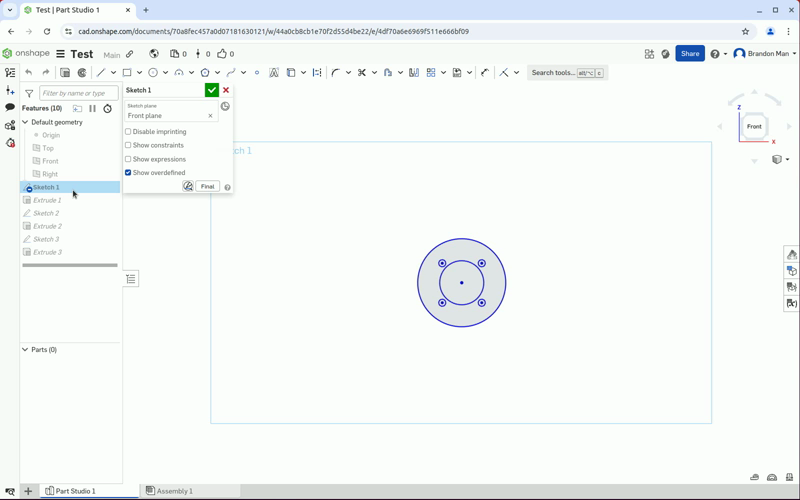
mouse_move(229, 92)
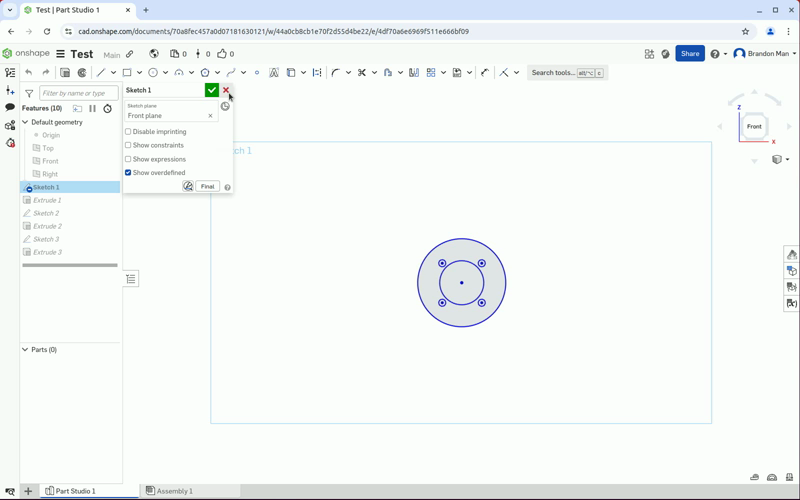
click(229, 92)
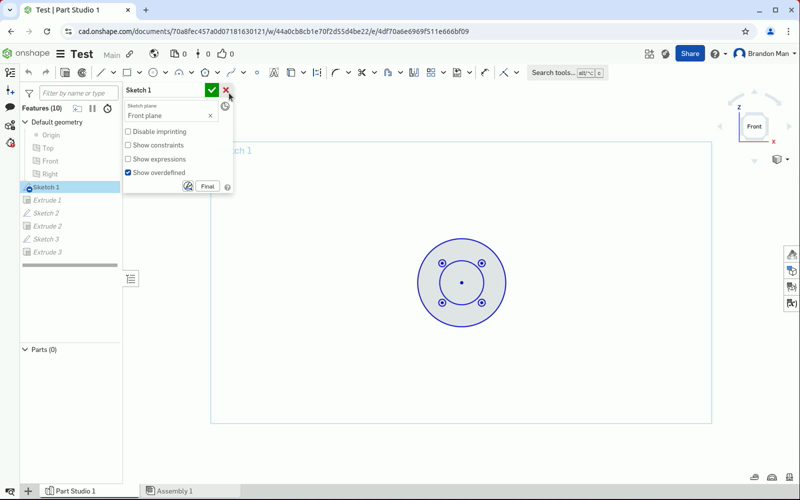
key(shift+s)
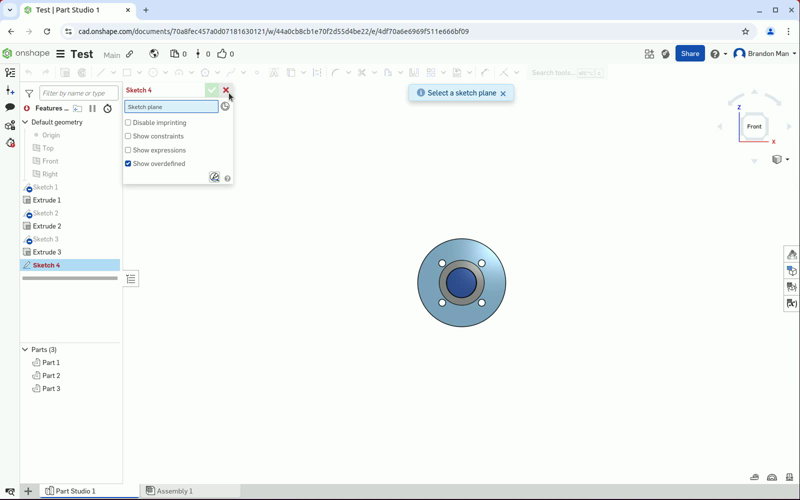
mouse_move(73, 163)
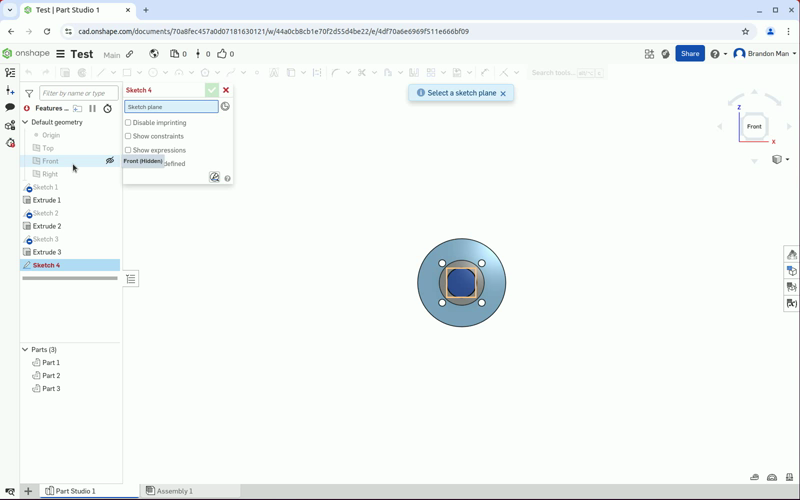
click(73, 163)
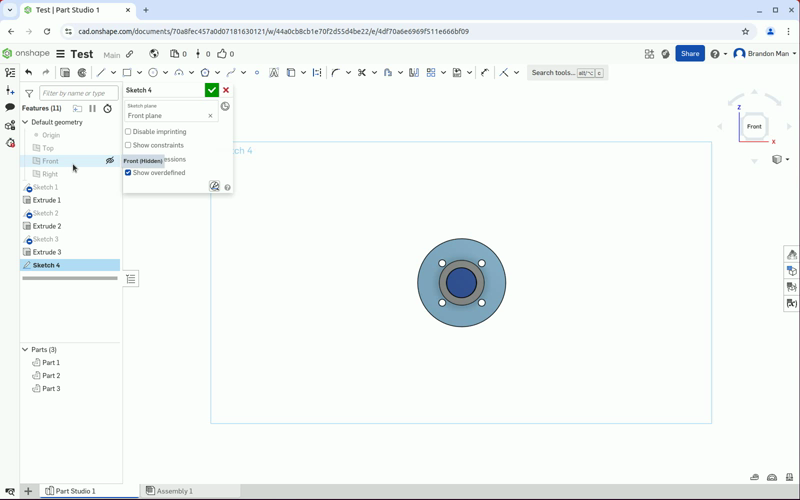
mouse_move(73, 352)
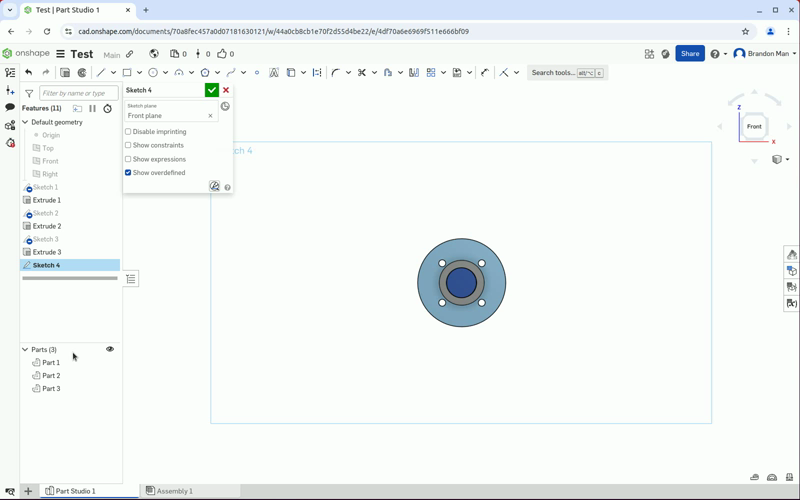
key(y)
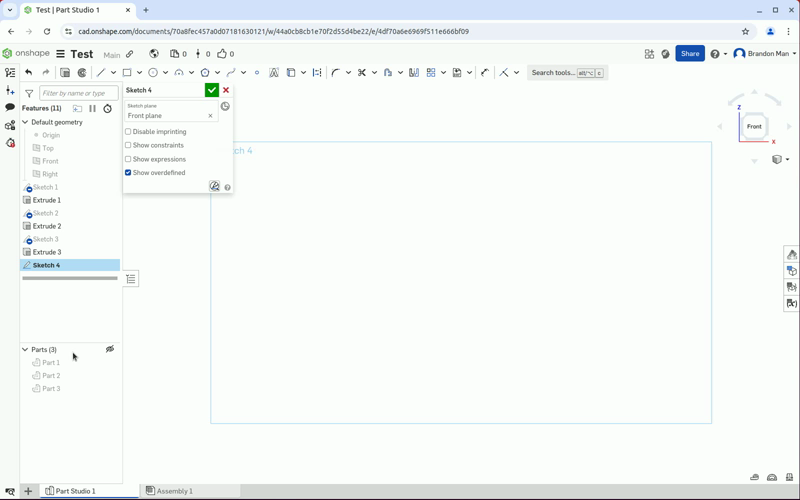
key(c)
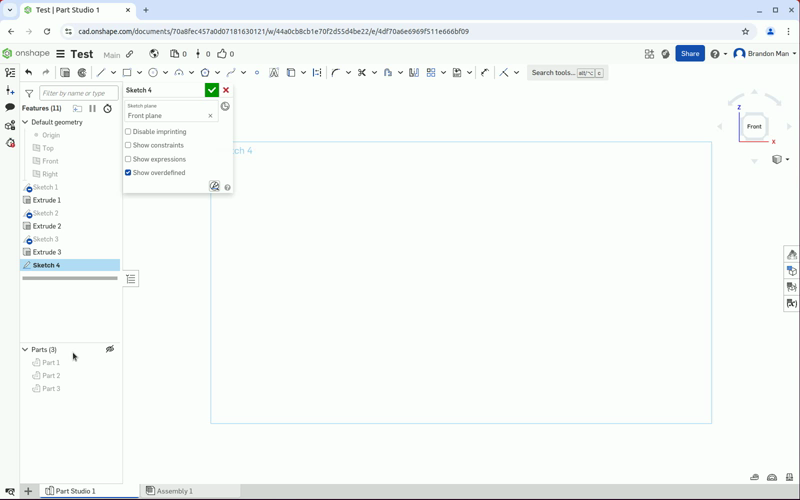
key_down(shift)
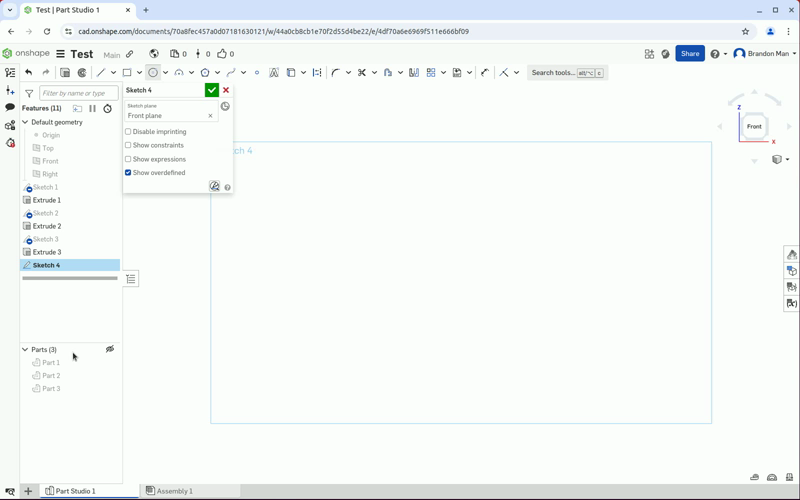
mouse_move(461, 282)
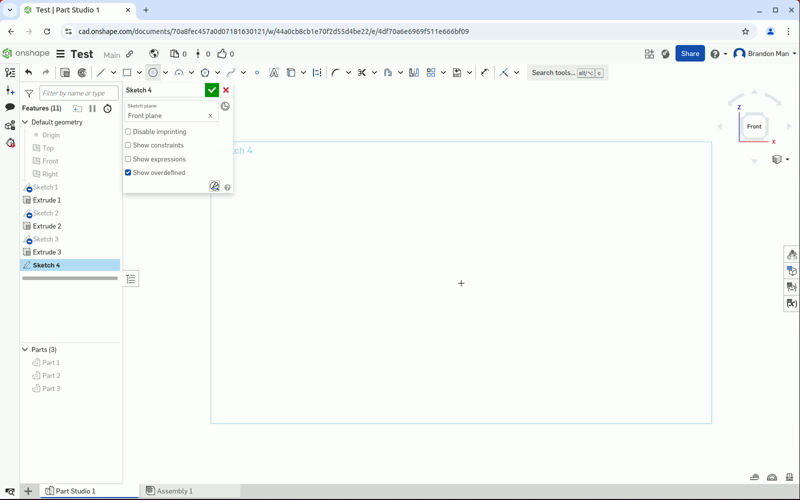
click(461, 282)
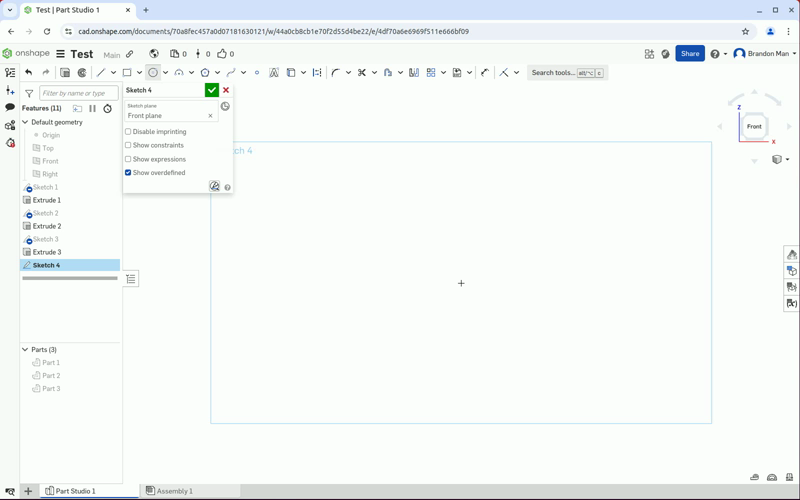
key_up(shift)
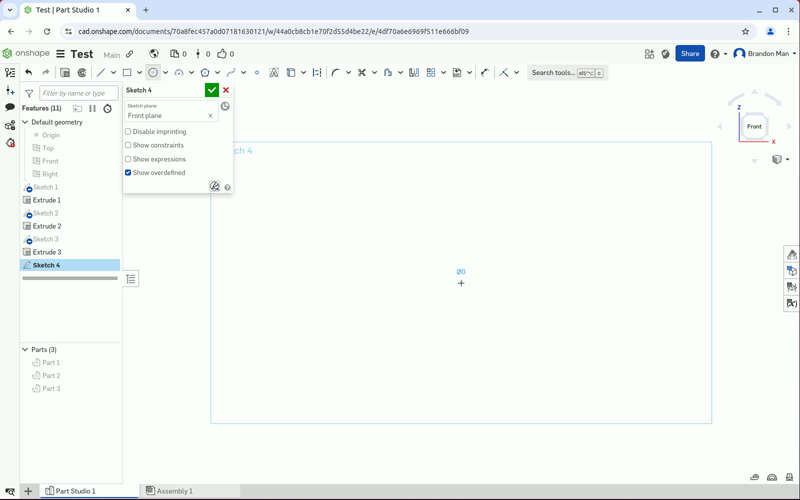
mouse_move(476, 282)
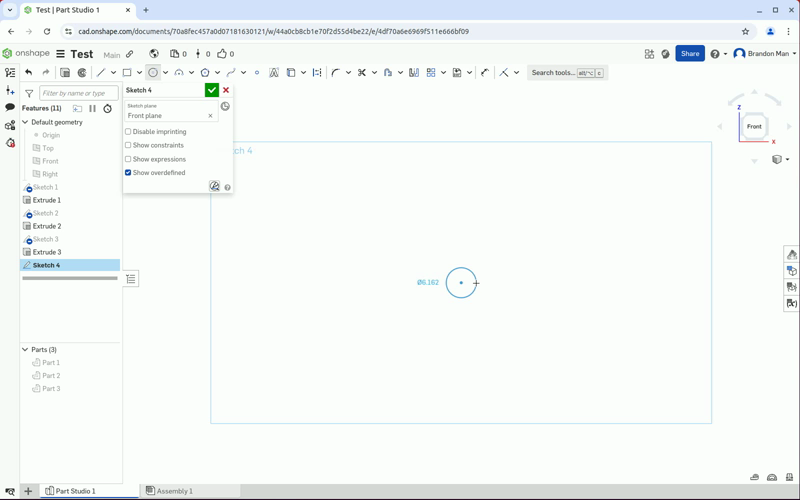
click(476, 282)
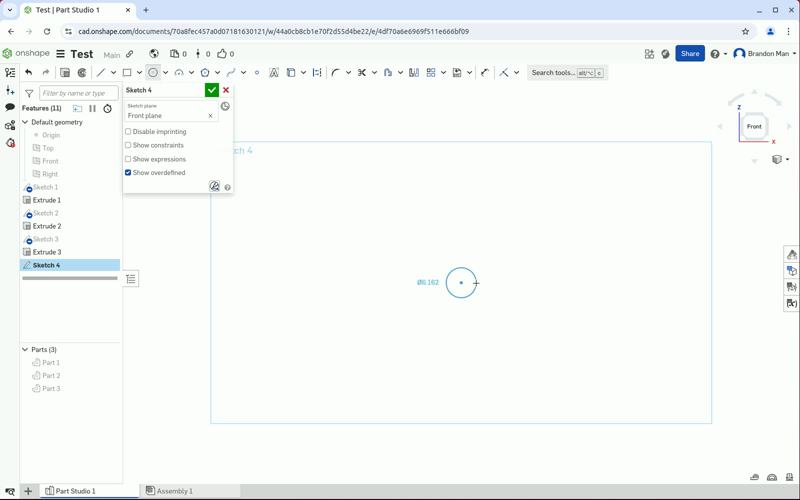
key(esc)
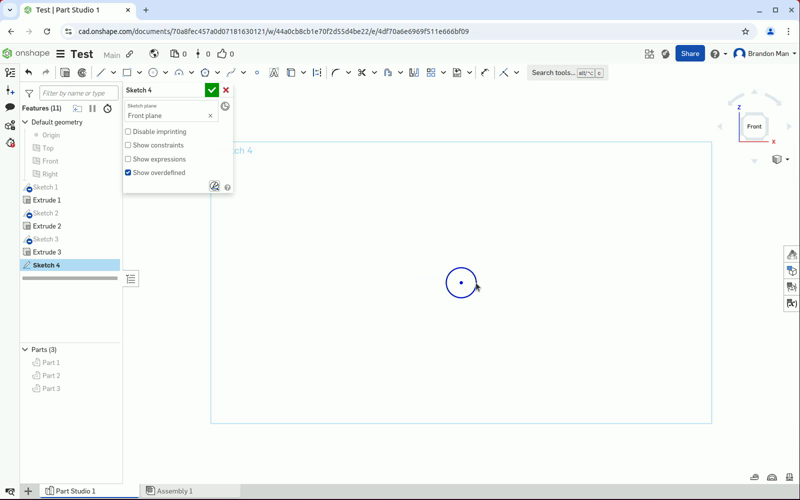
mouse_move(468, 276)
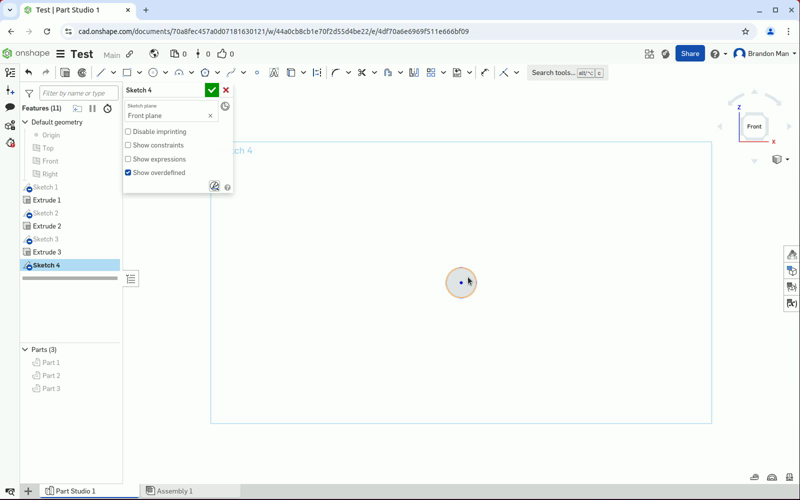
scroll(6)
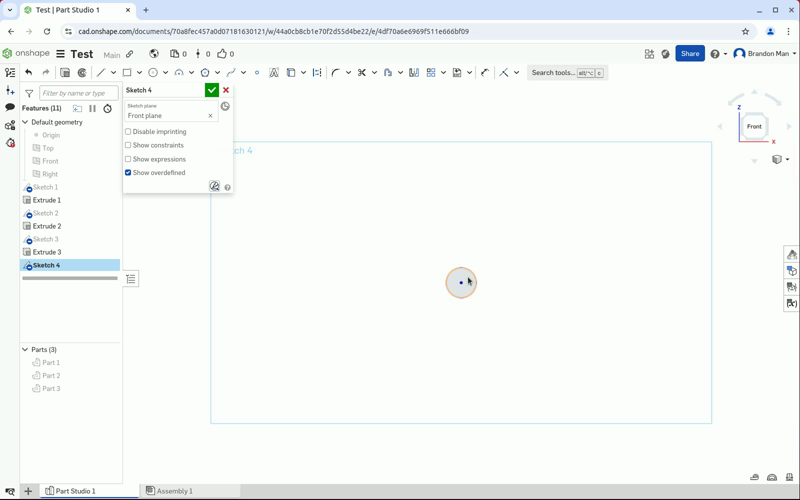
scroll(6)
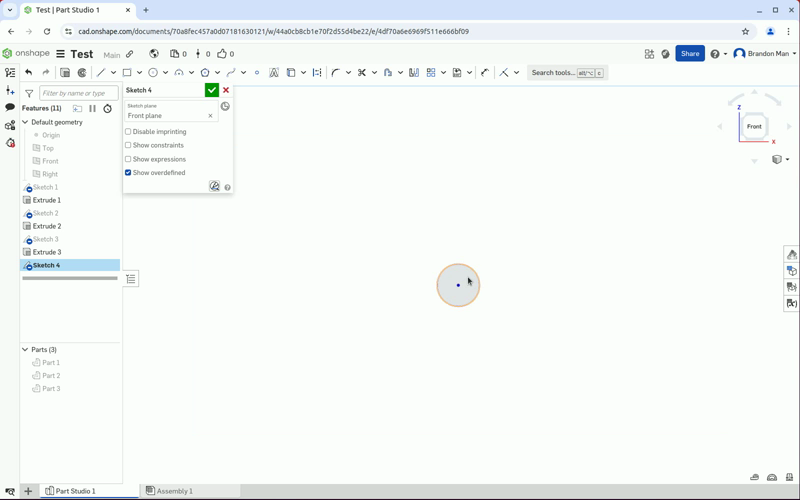
scroll(6)
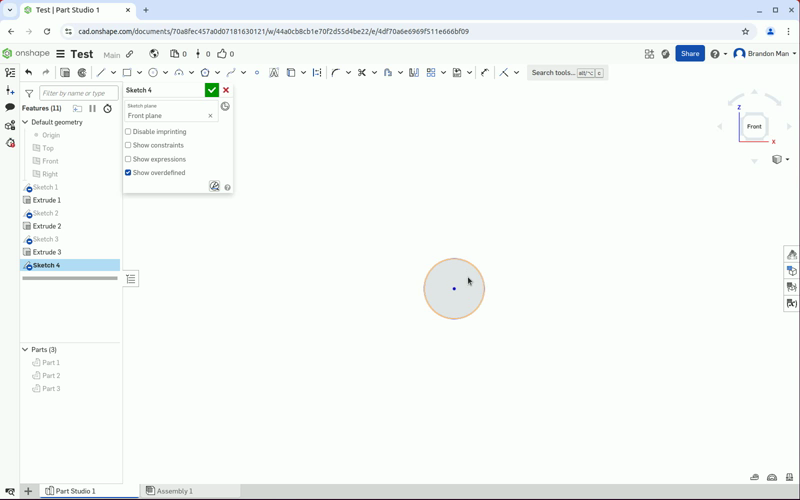
scroll(6)
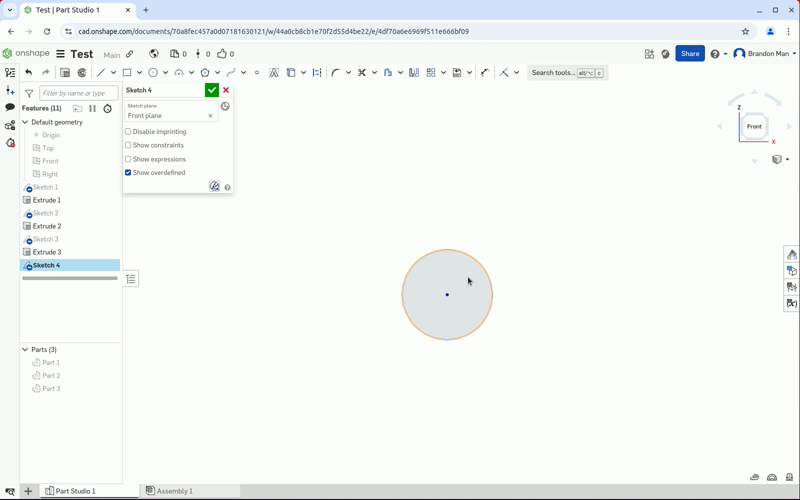
scroll(6)
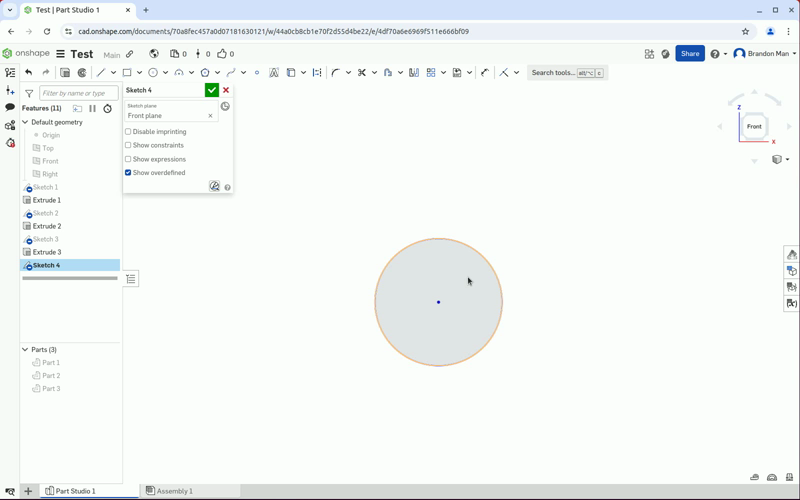
scroll(6)
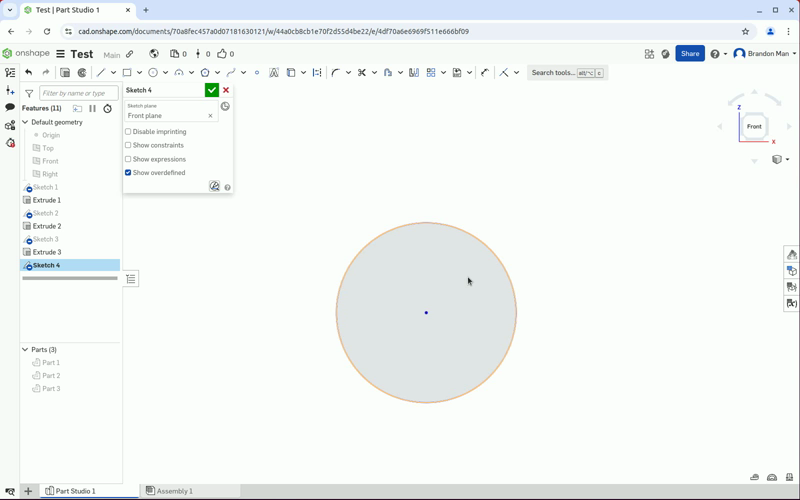
scroll(6)
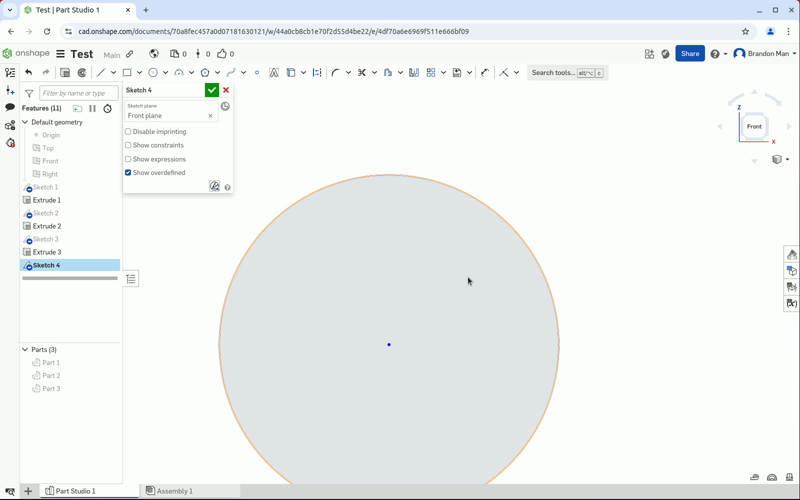
click(468, 276)
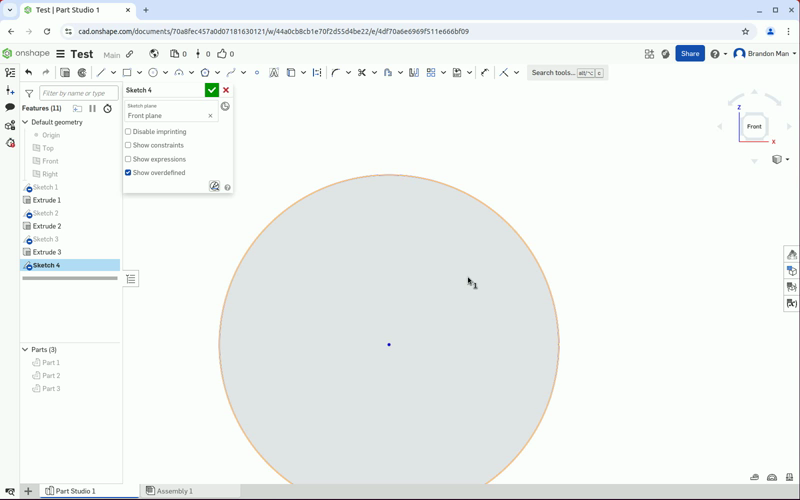
scroll(-6)
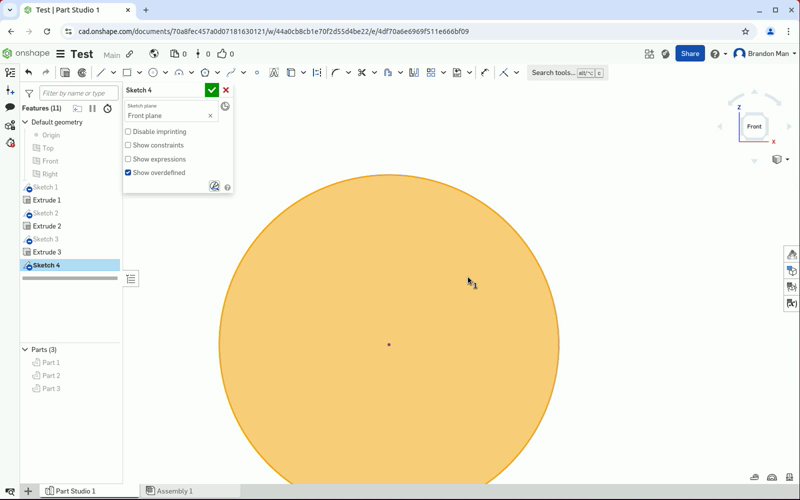
scroll(-6)
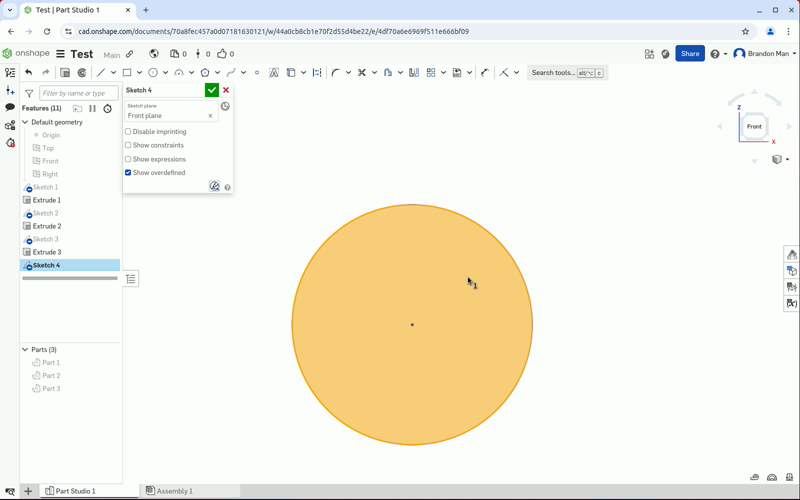
scroll(-6)
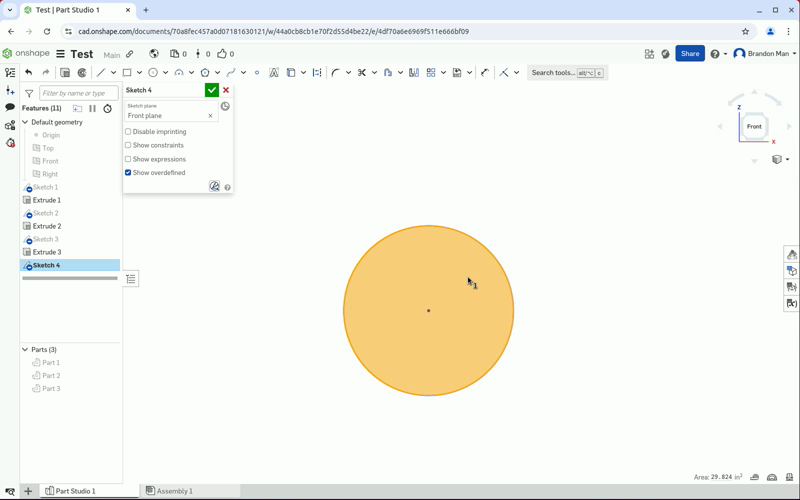
scroll(-6)
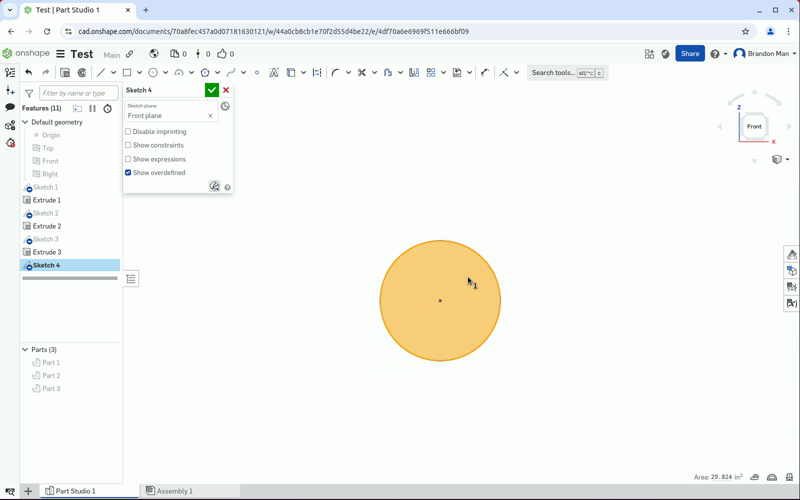
scroll(-6)
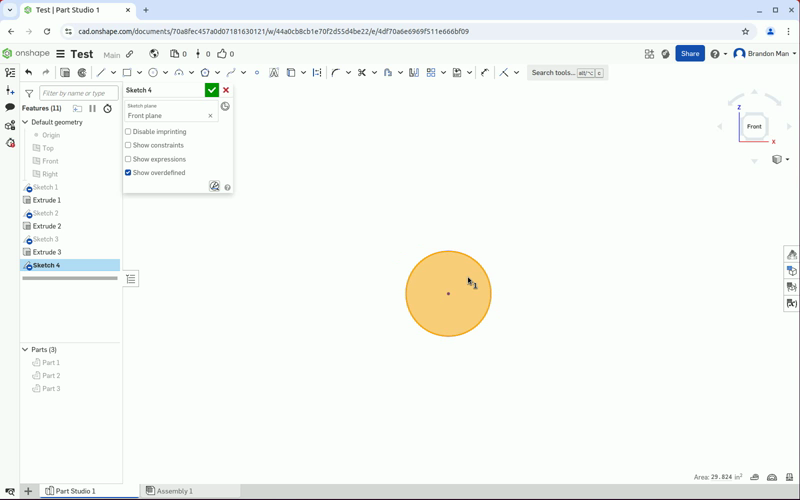
scroll(-6)
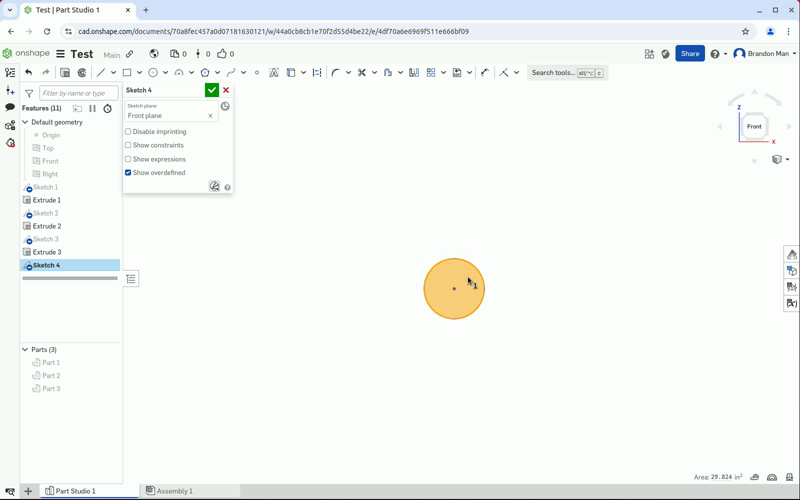
scroll(-6)
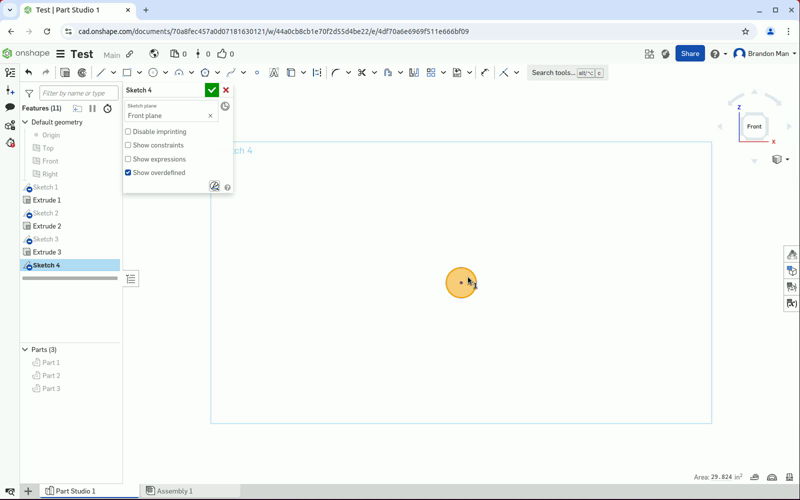
mouse_move(73, 352)
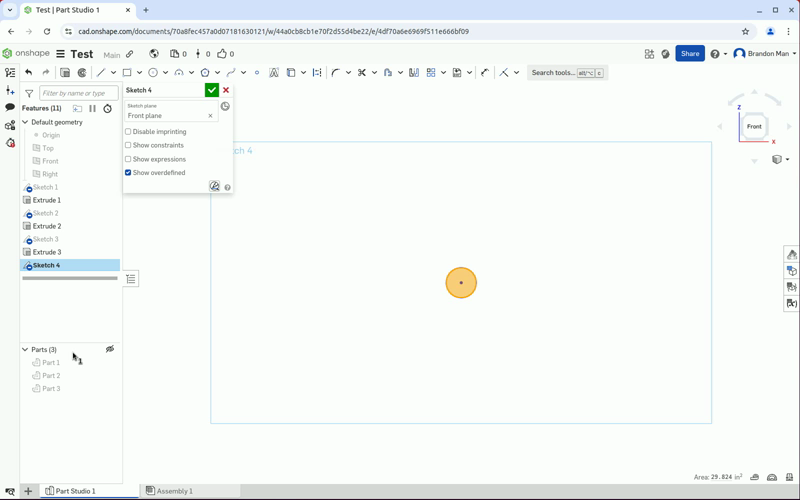
key(shift+y)
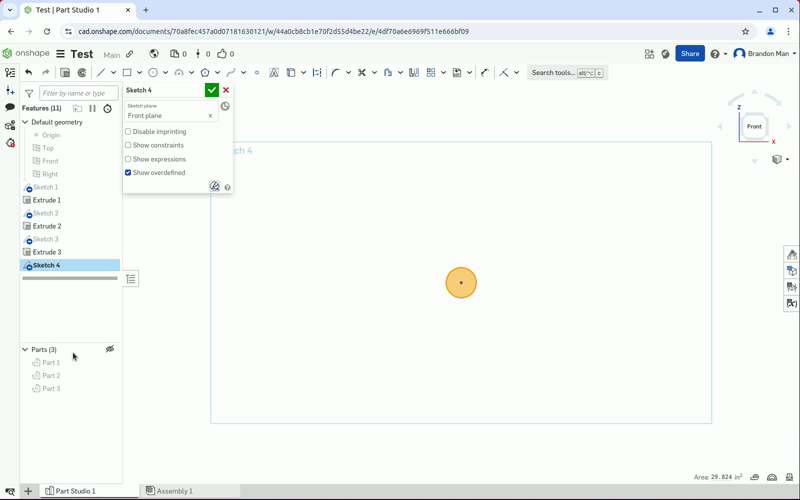
key(shift+e)
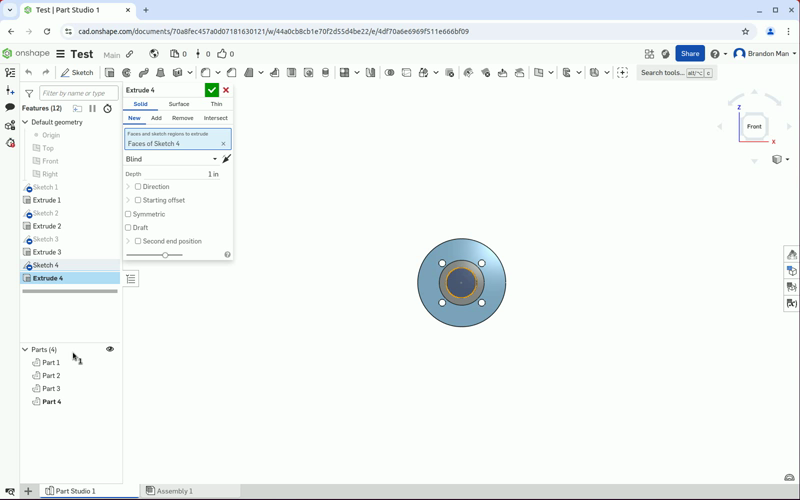
mouse_move(143, 106)
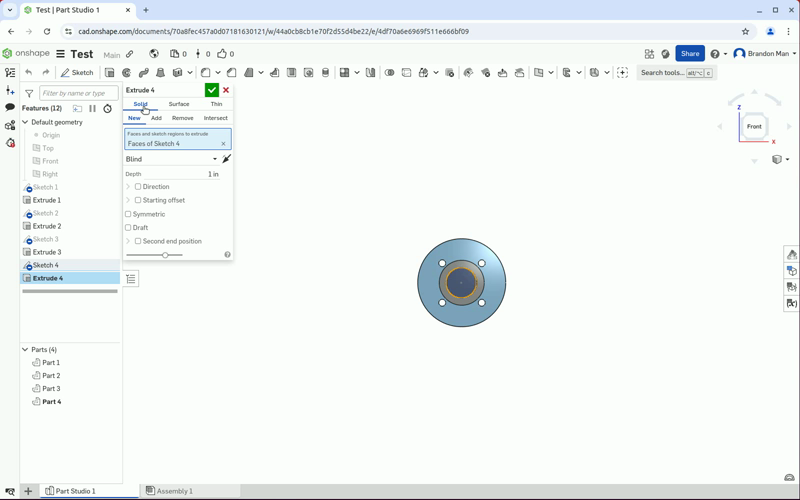
click(143, 106)
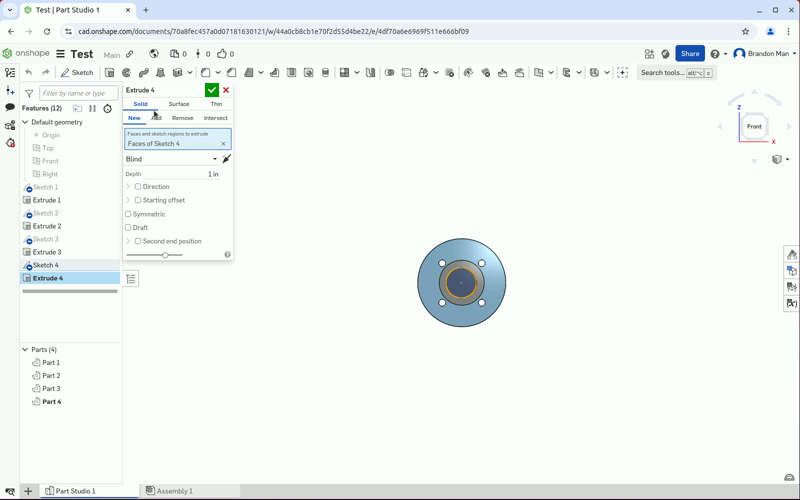
mouse_move(186, 120)
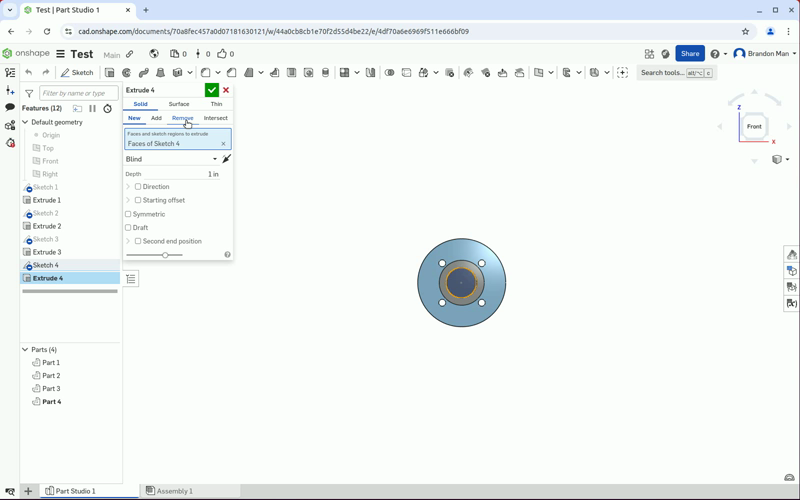
click(186, 120)
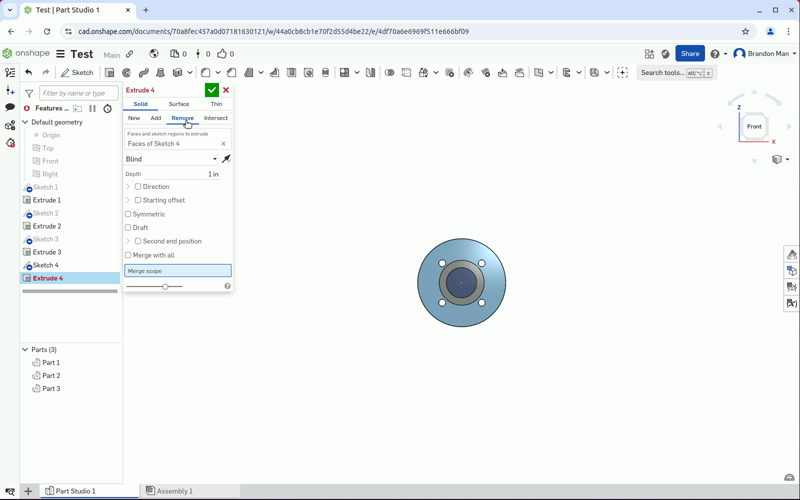
key(tab, 4)
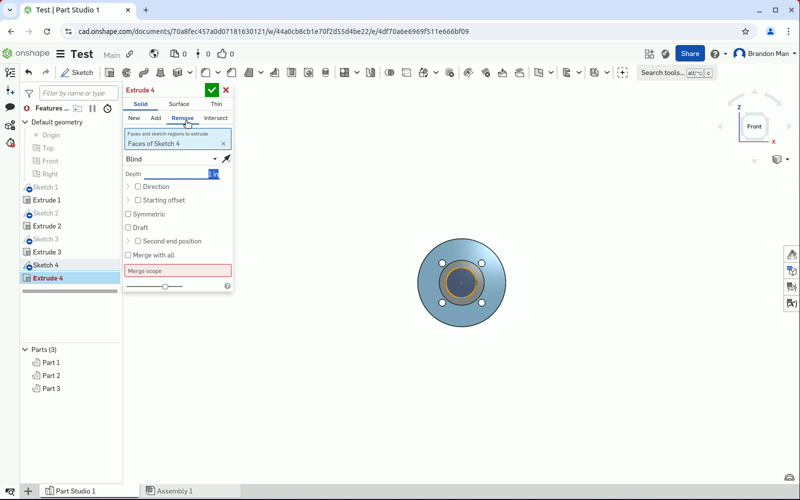
text(-21.423)
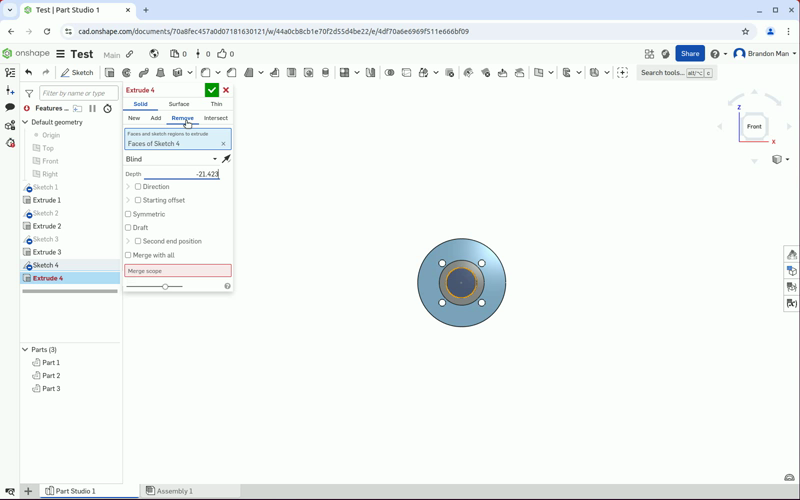
key(tab, 6)
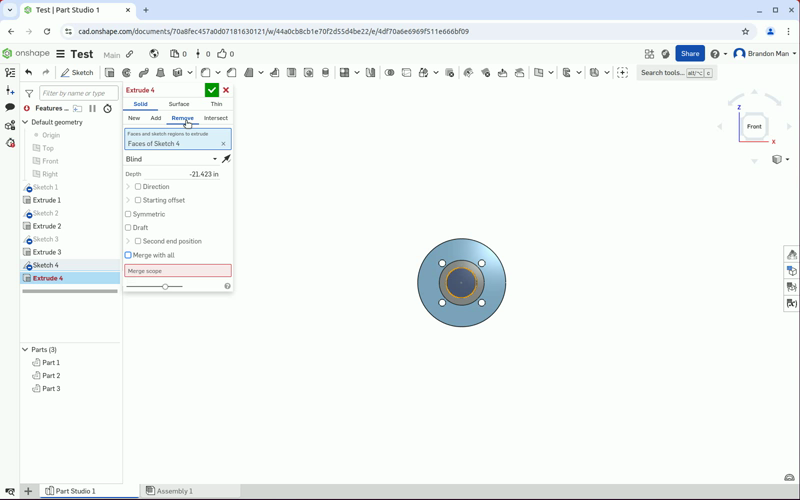
key(space)
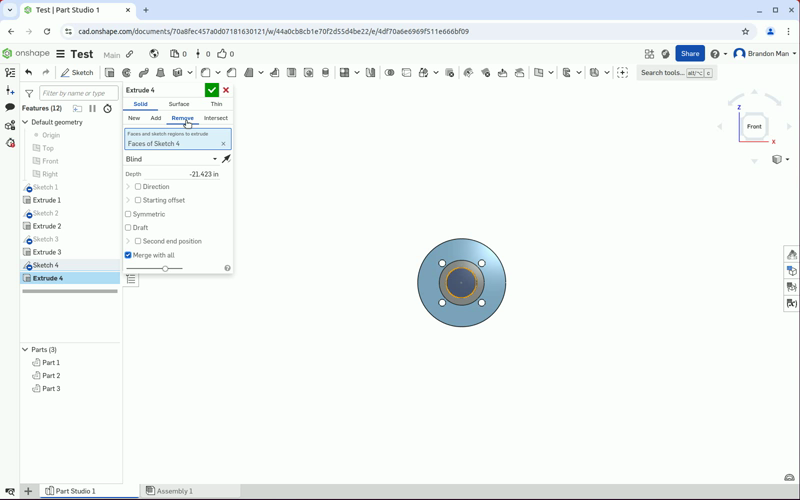
key(enter)
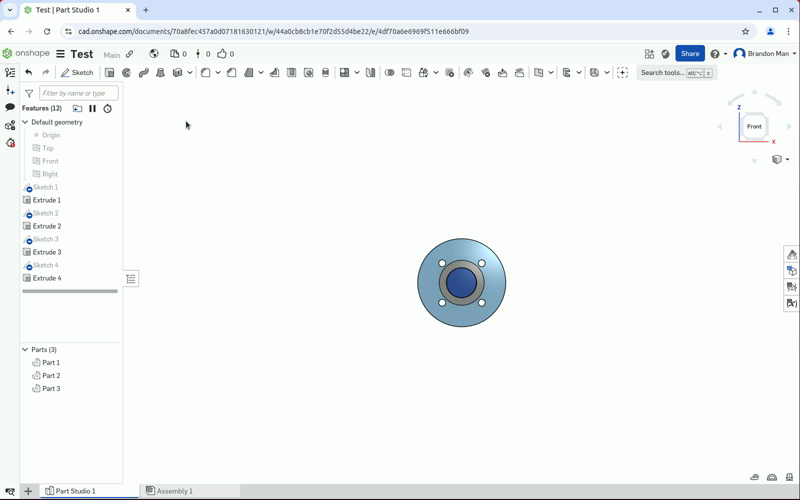
key(shift+h)
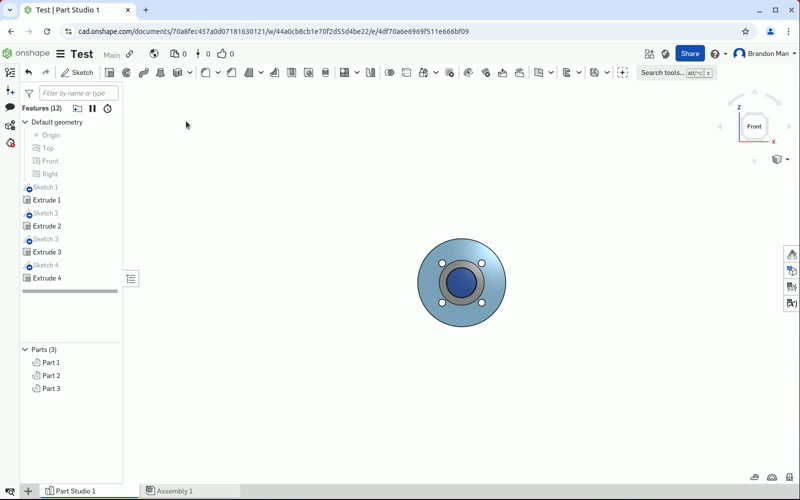
key(shift+h)
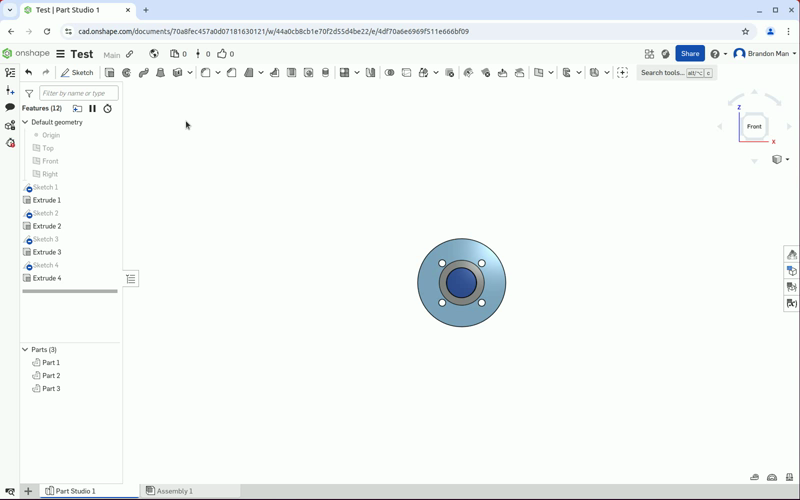
mouse_move(73, 189)
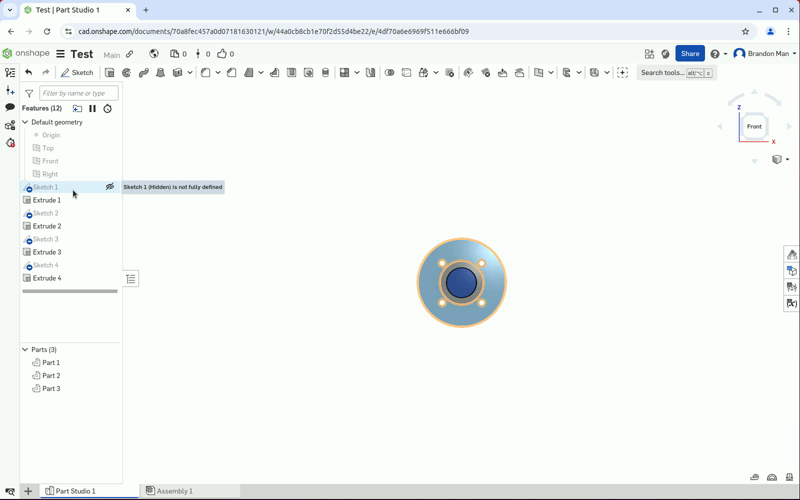
click(73, 189)
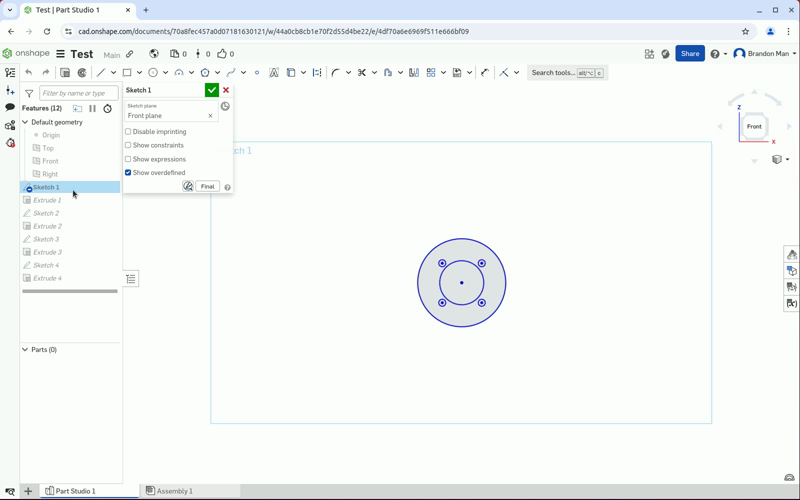
mouse_move(229, 92)
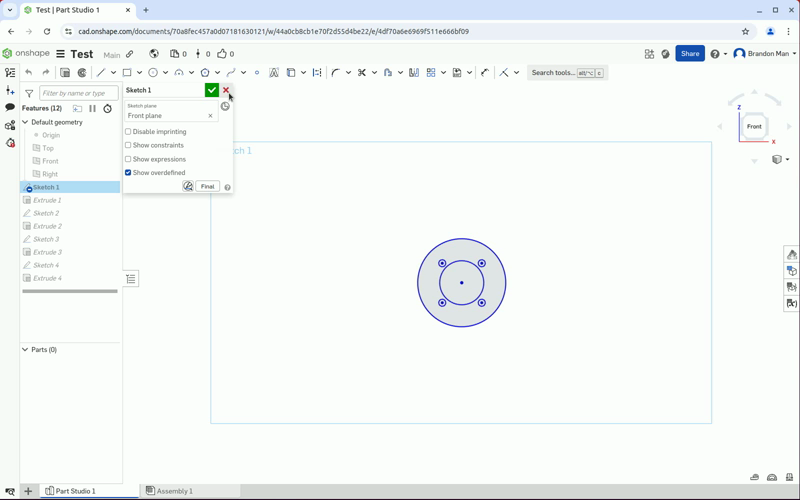
click(229, 92)
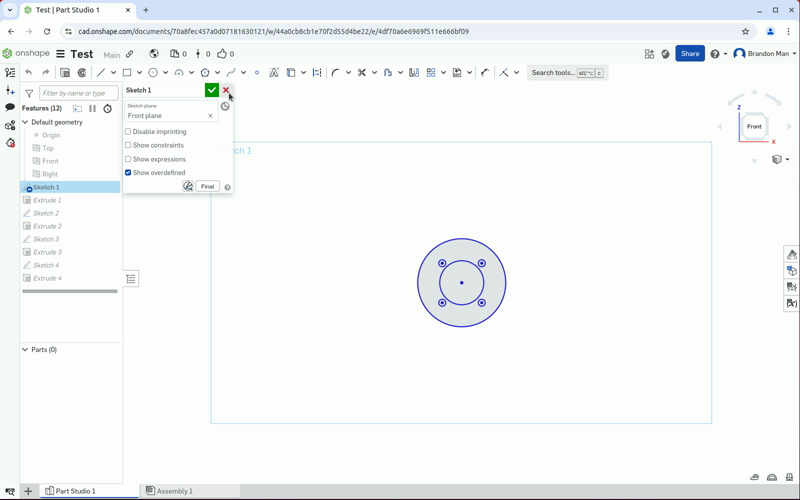
key(shift+s)
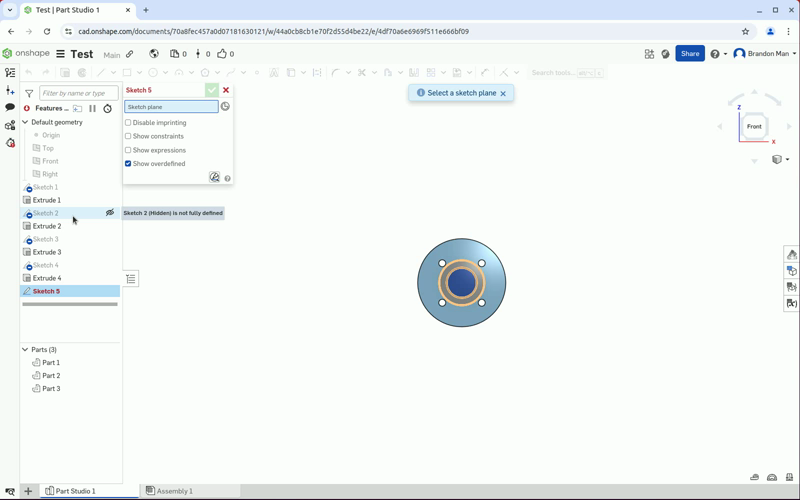
scroll(3)
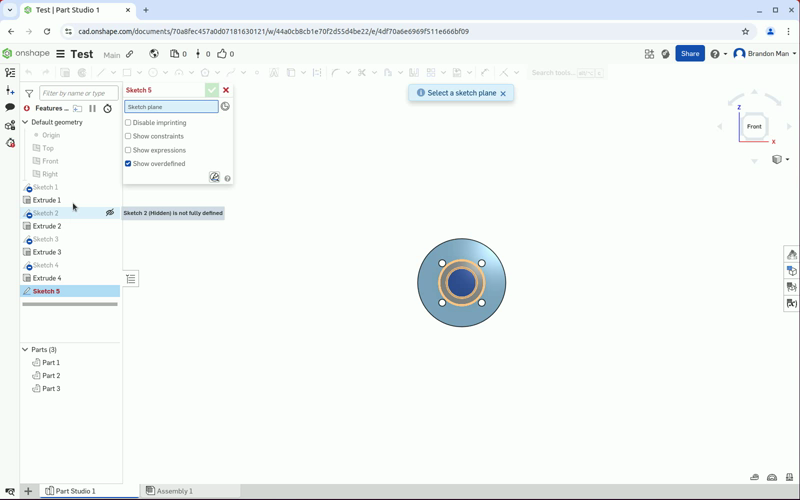
mouse_move(73, 163)
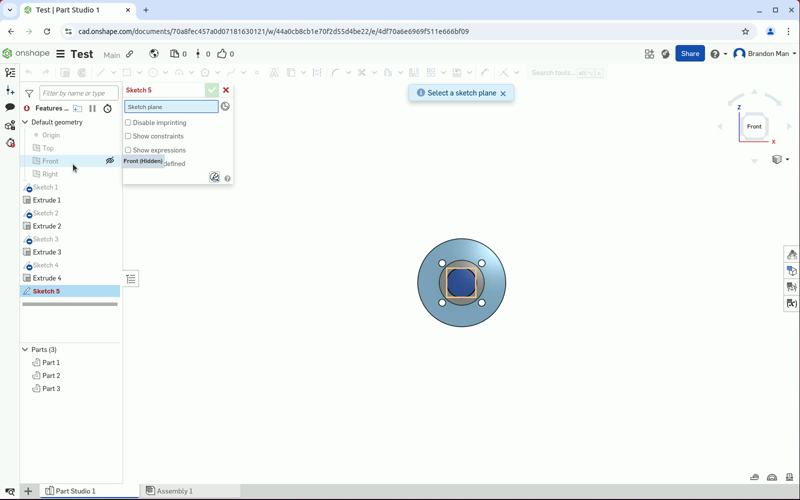
click(73, 163)
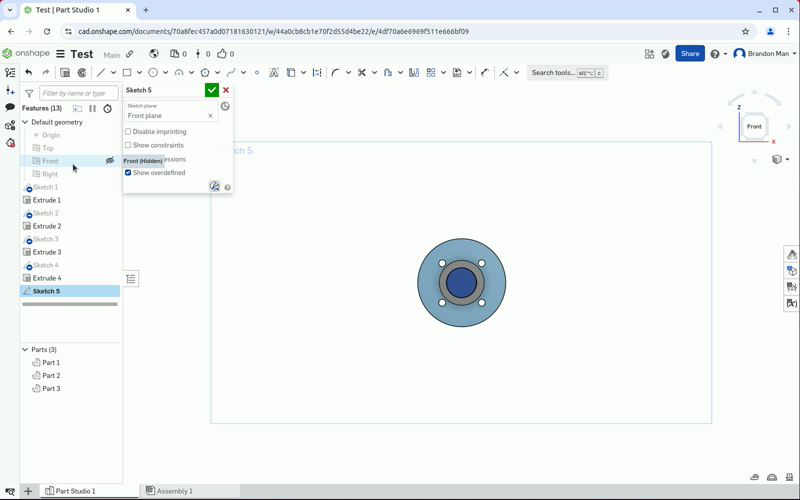
mouse_move(73, 352)
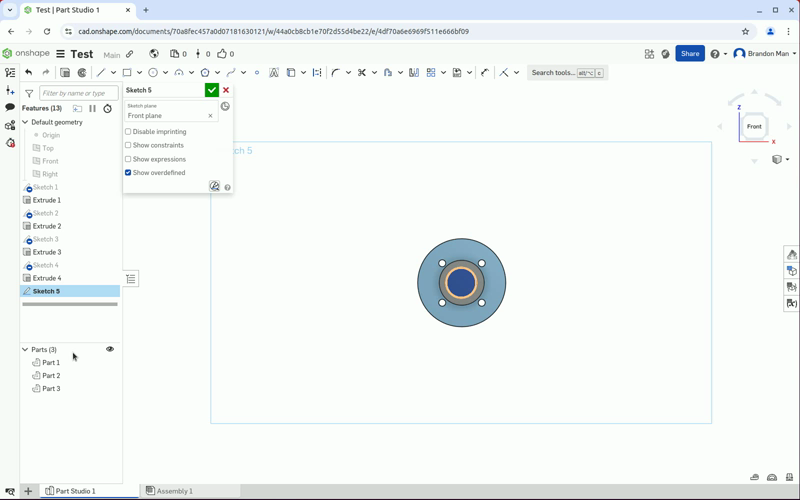
key(y)
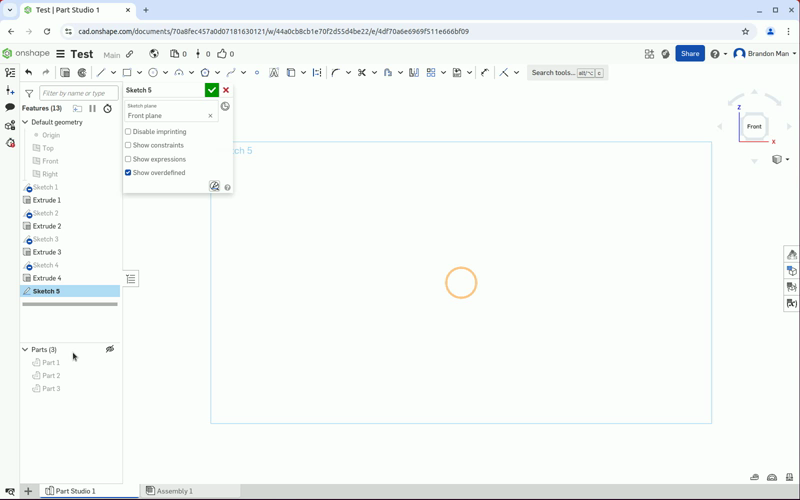
key(c)
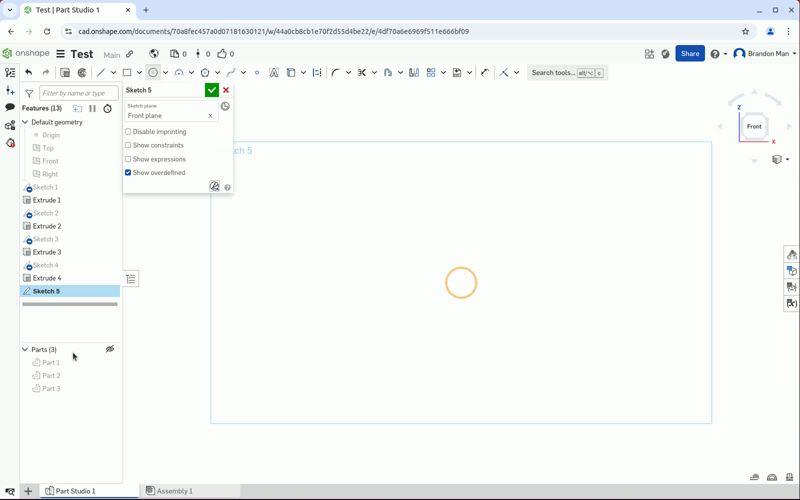
key_down(shift)
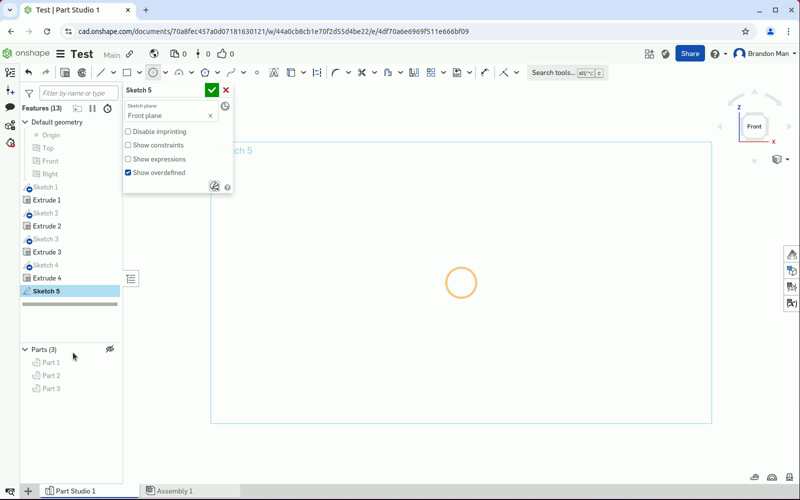
mouse_move(461, 282)
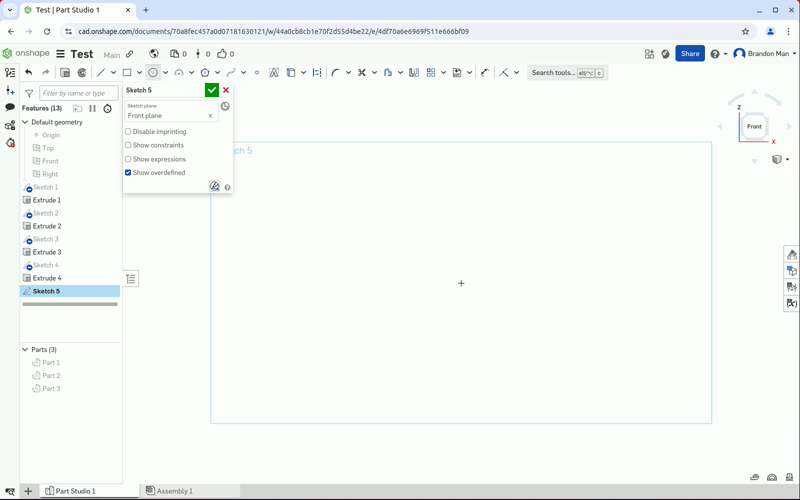
click(461, 282)
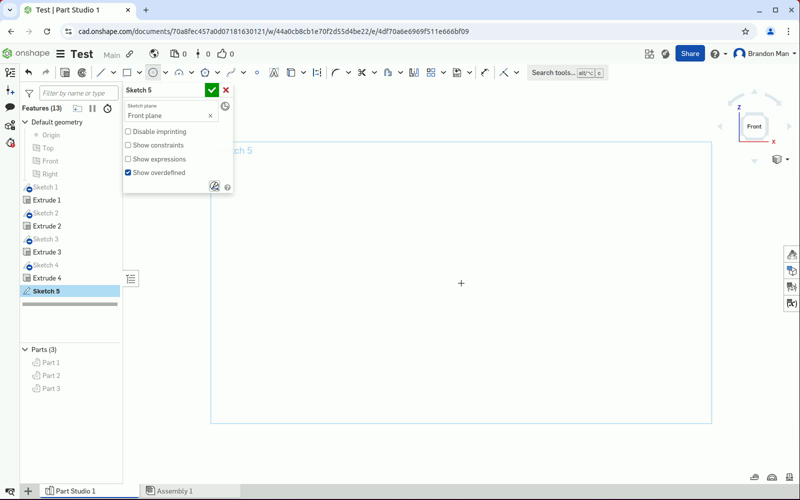
key_up(shift)
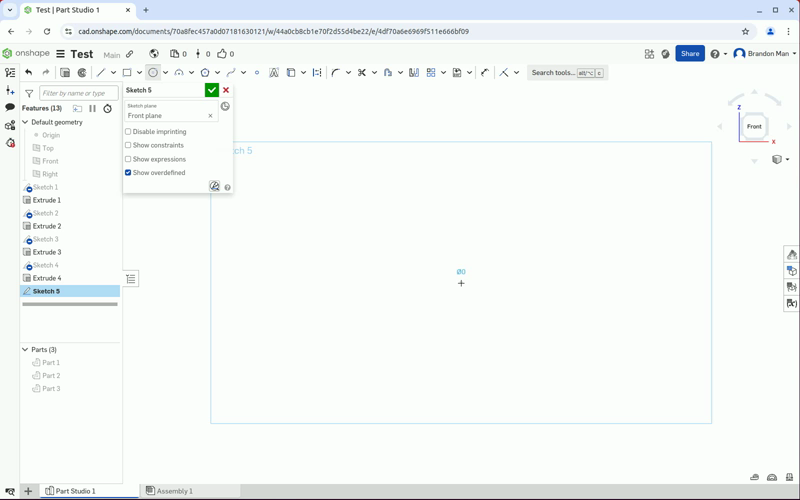
mouse_move(476, 282)
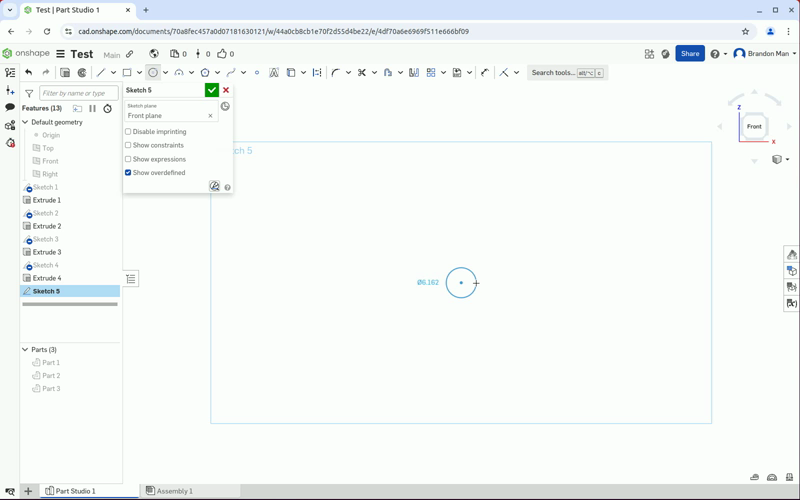
click(476, 282)
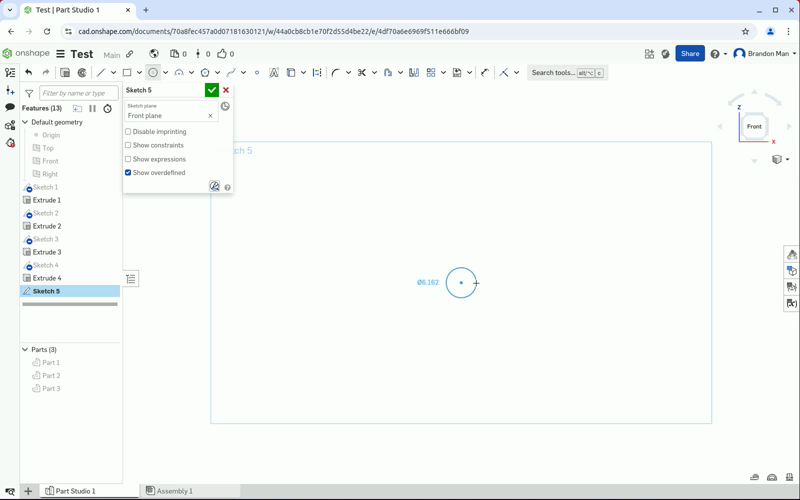
key(esc)
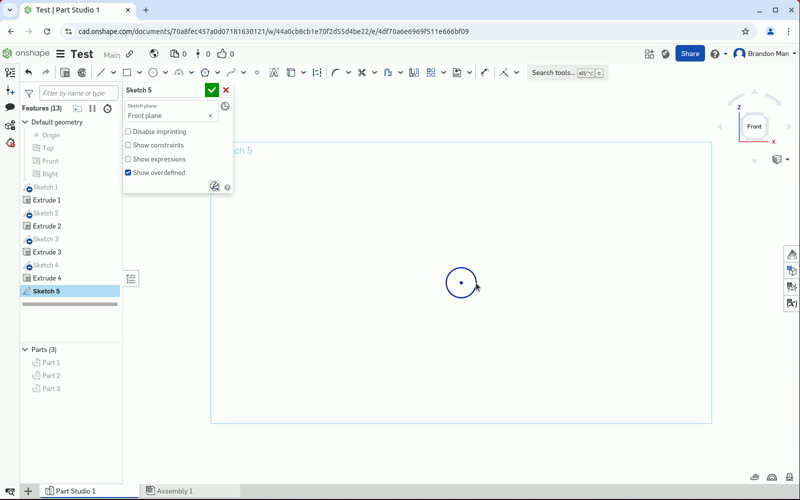
mouse_move(466, 293)
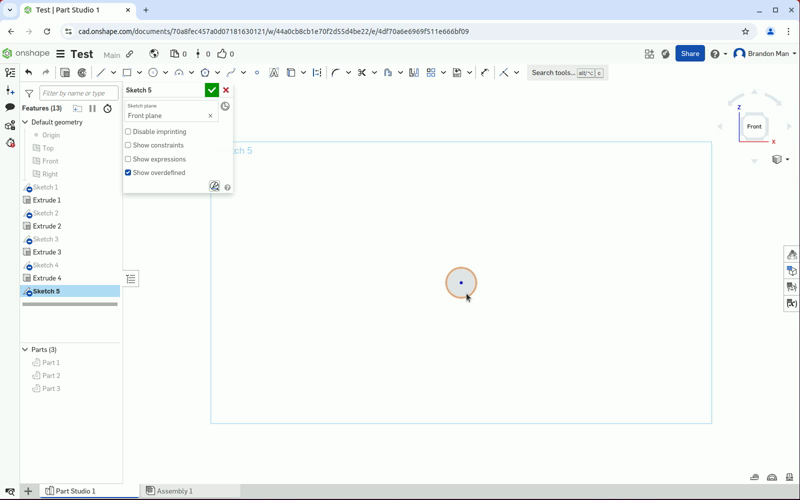
scroll(6)
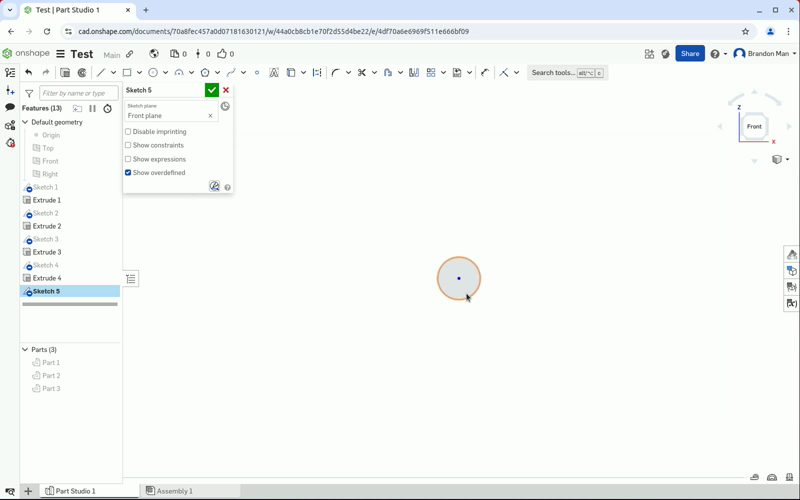
scroll(6)
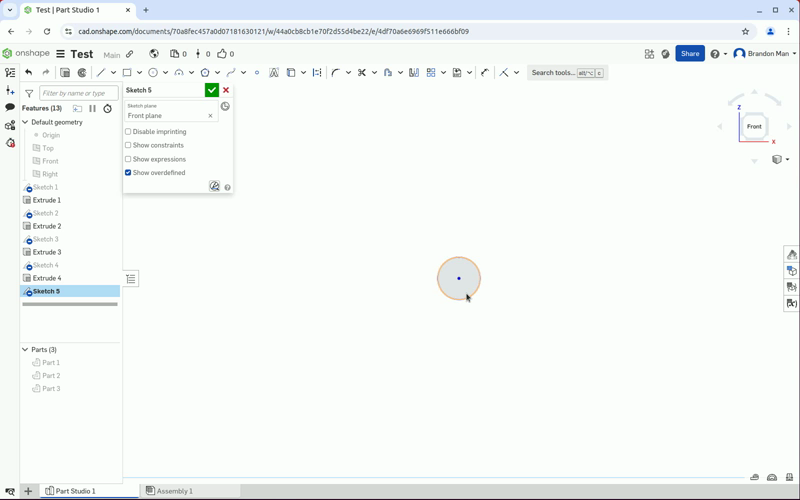
scroll(6)
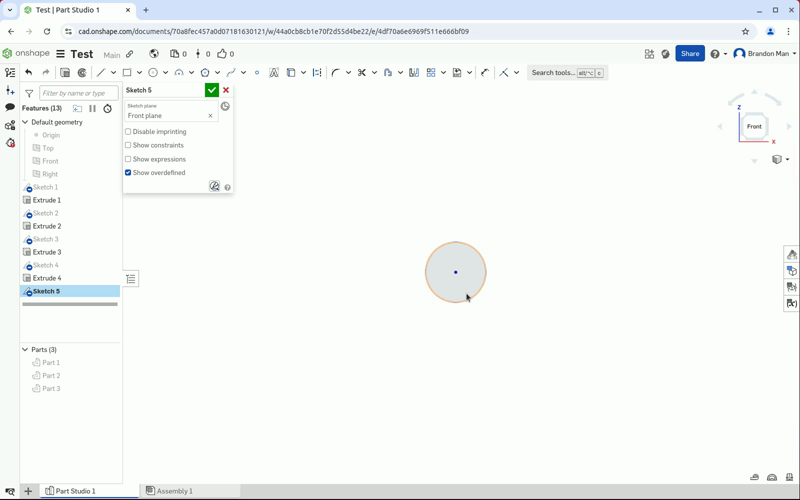
scroll(6)
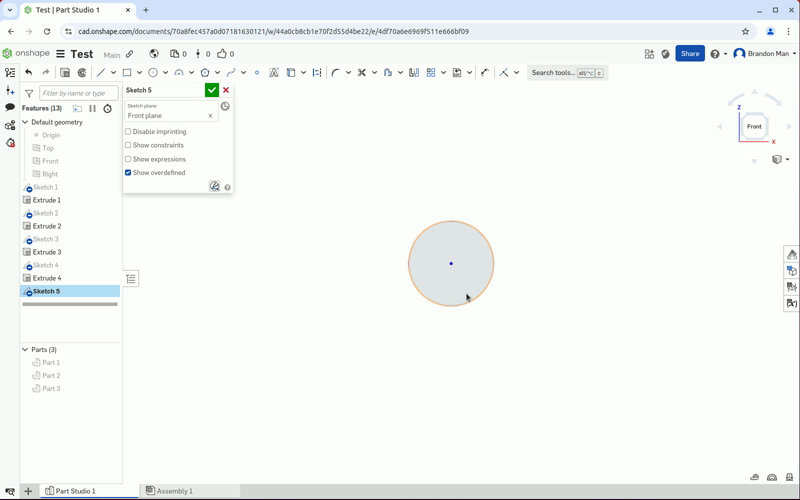
scroll(6)
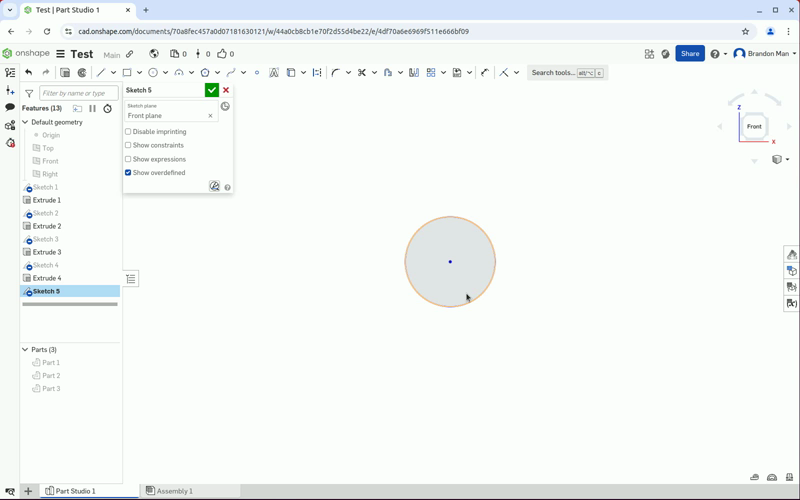
scroll(6)
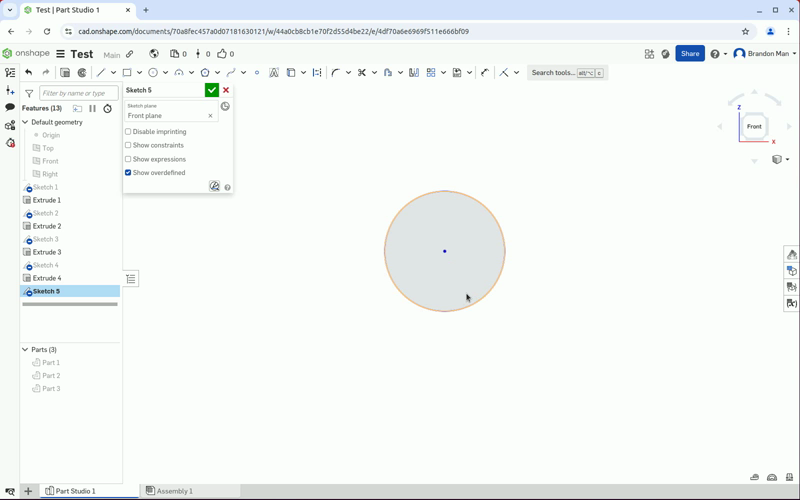
scroll(6)
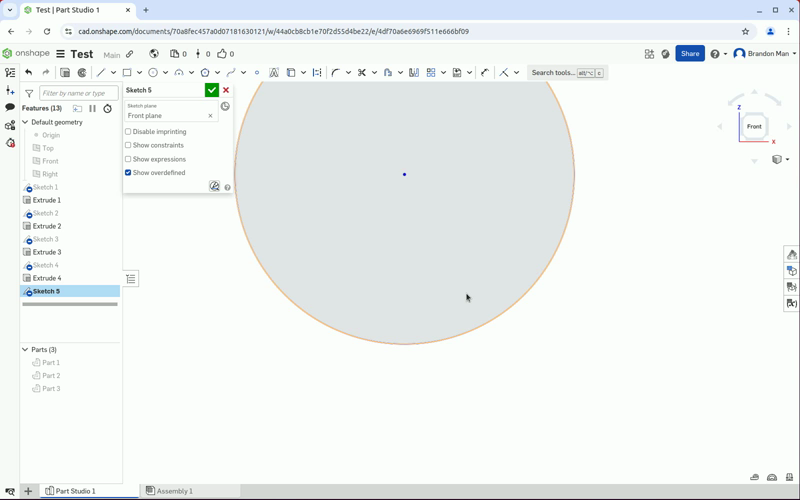
click(466, 293)
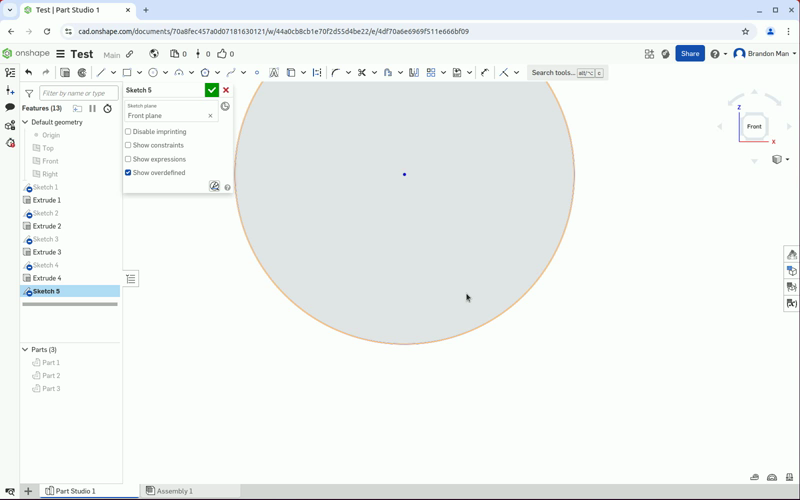
scroll(-6)
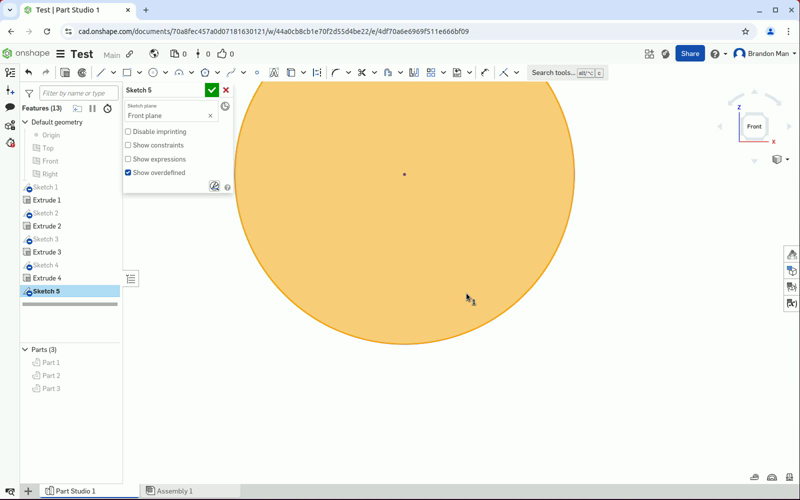
scroll(-6)
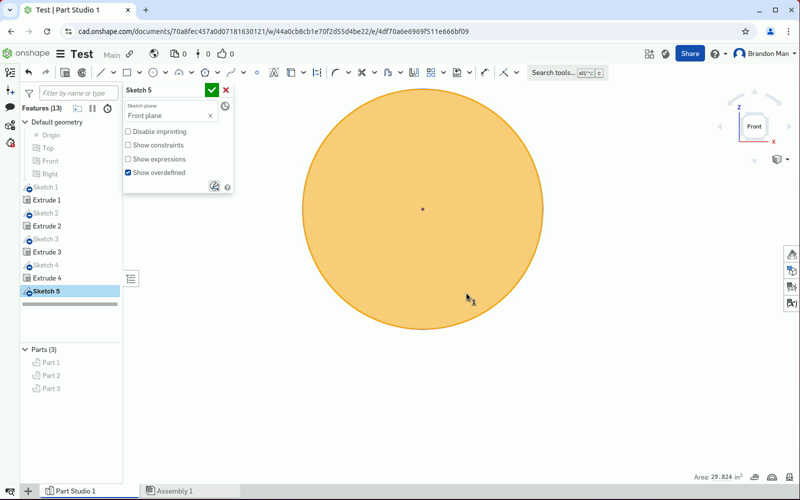
scroll(-6)
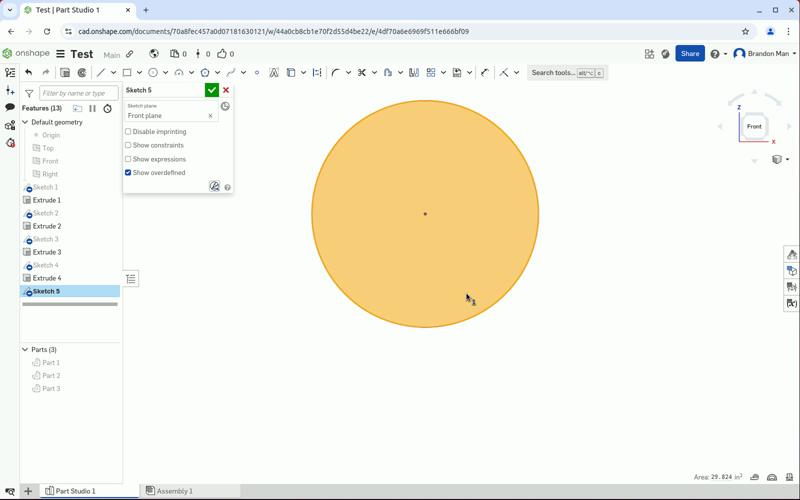
scroll(-6)
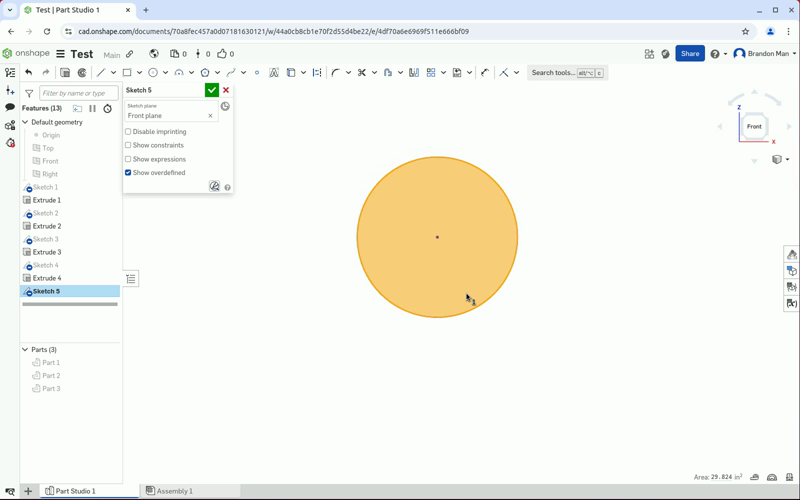
scroll(-6)
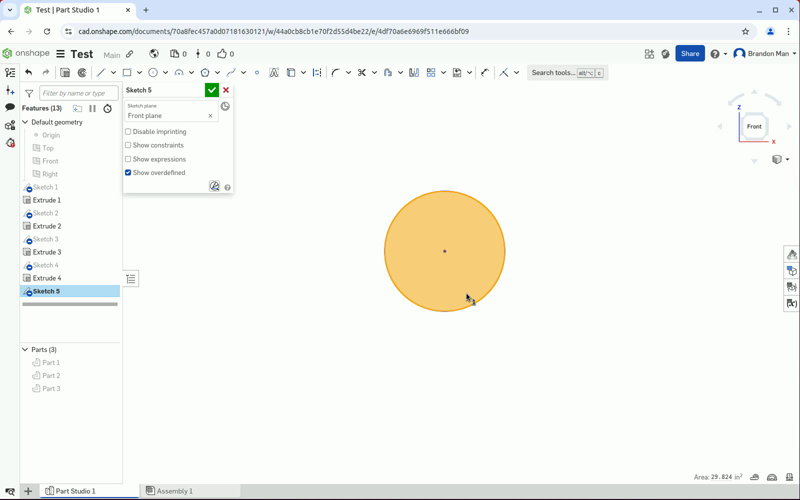
scroll(-6)
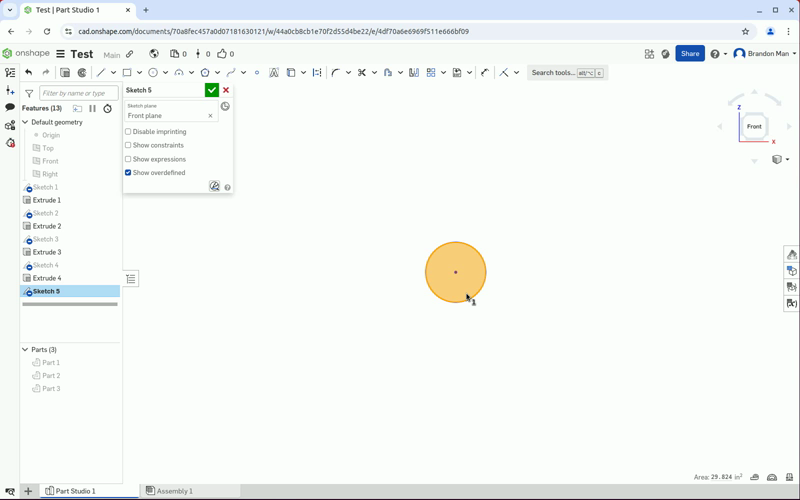
scroll(-6)
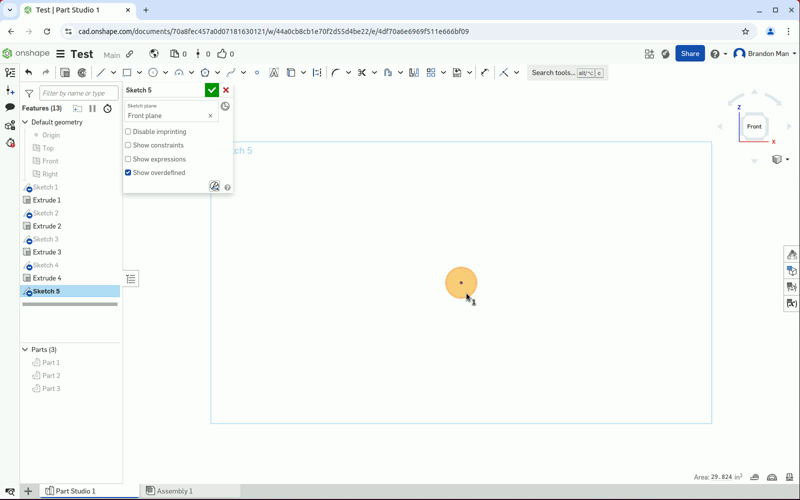
mouse_move(73, 352)
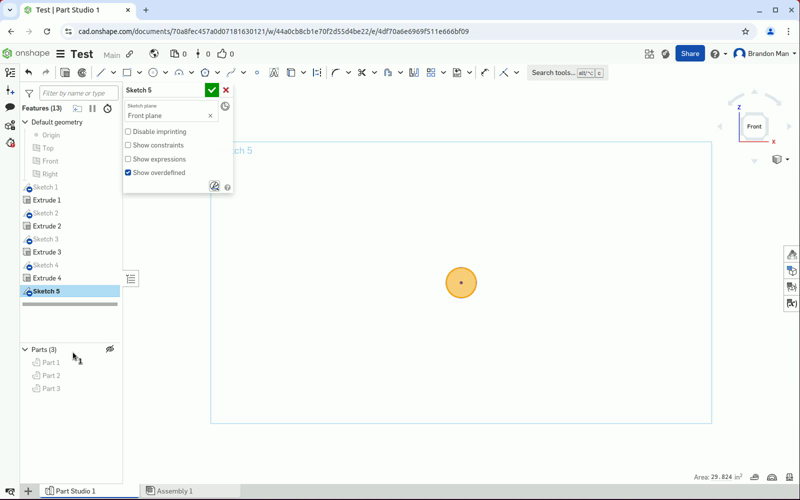
key(shift+y)
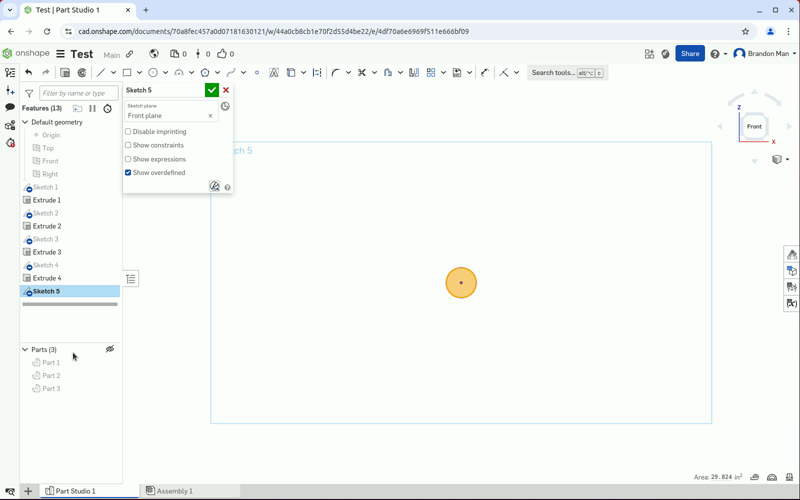
key(shift+e)
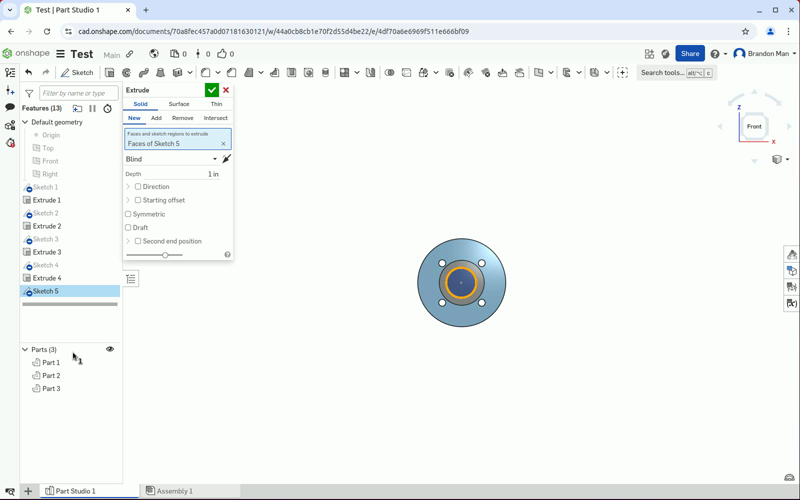
mouse_move(143, 106)
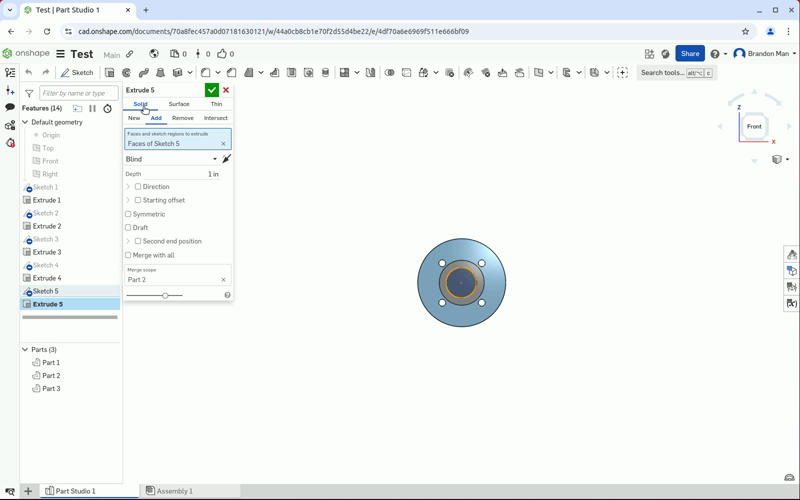
click(143, 106)
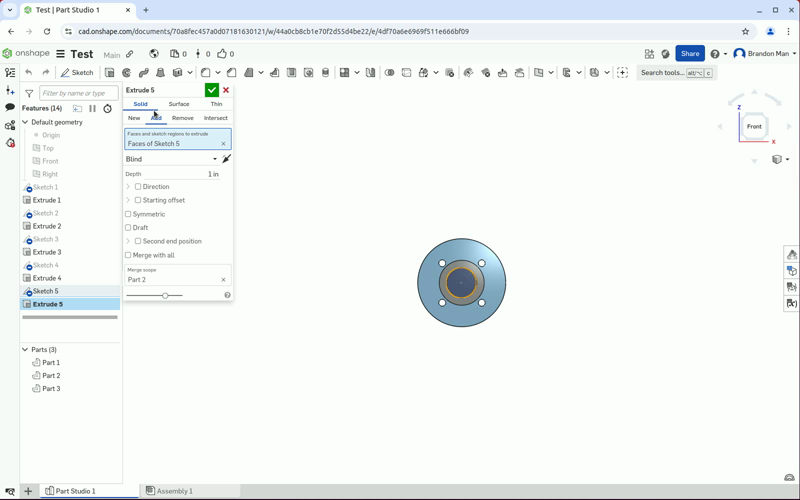
mouse_move(186, 120)
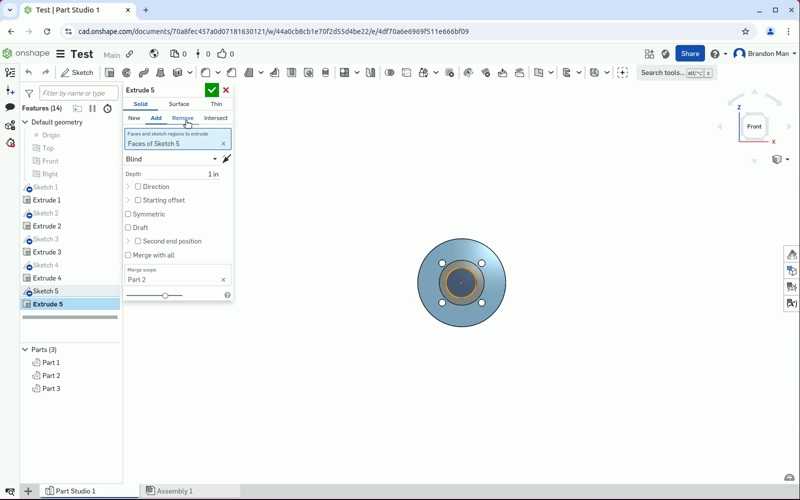
click(186, 120)
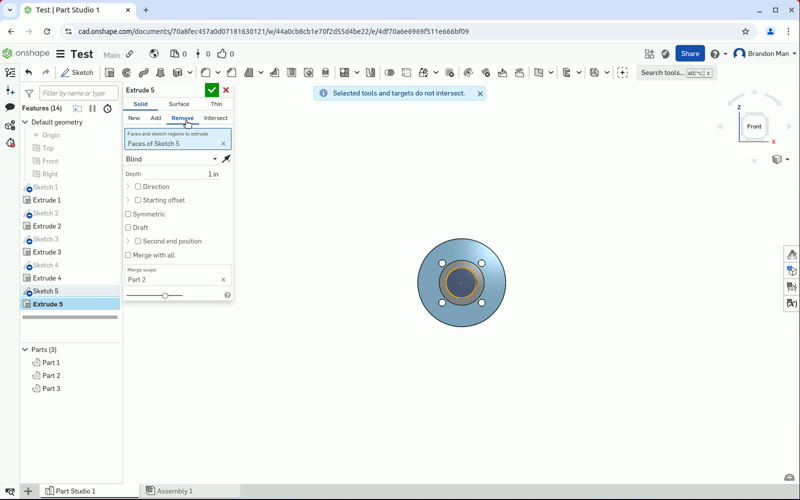
key(tab, 4)
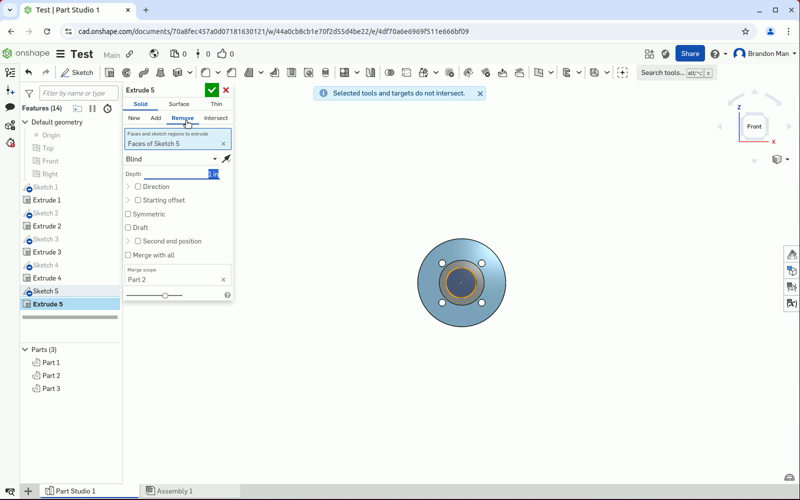
text(-21.423)
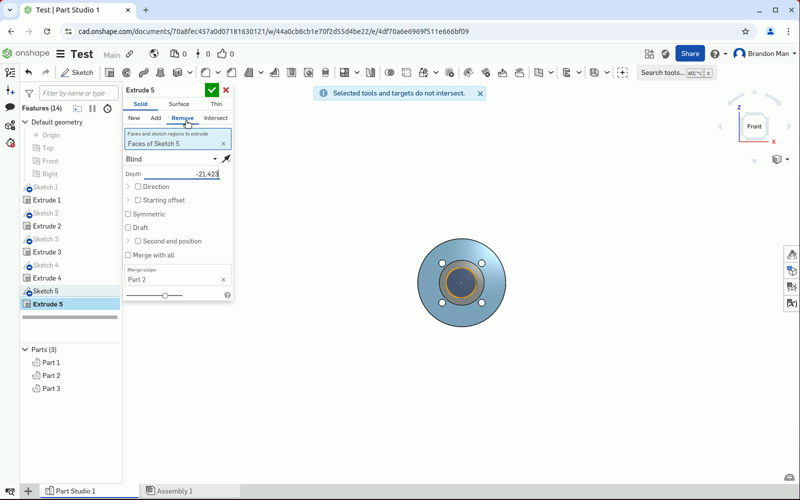
key(tab, 6)
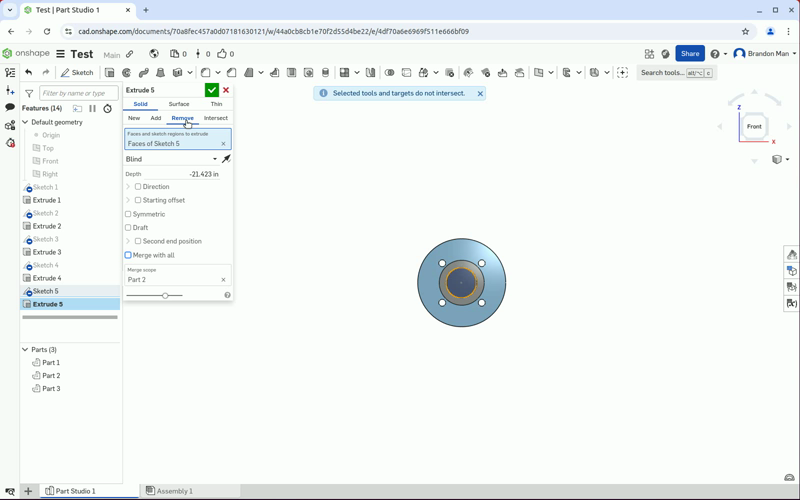
key(space)
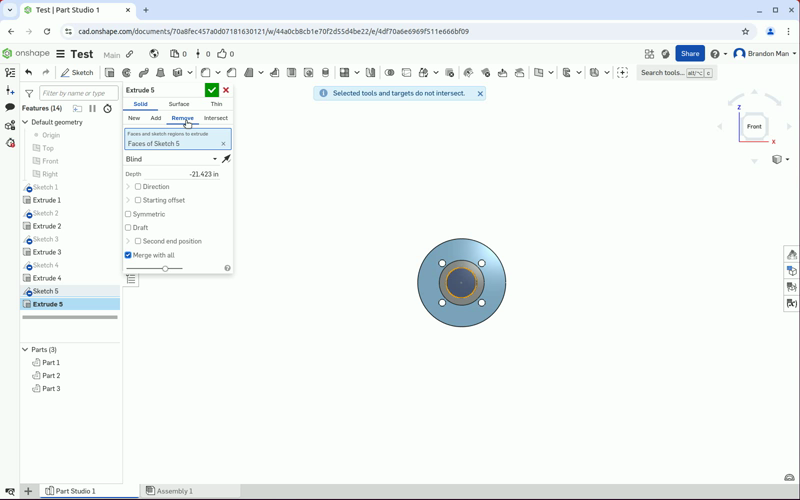
key(enter)
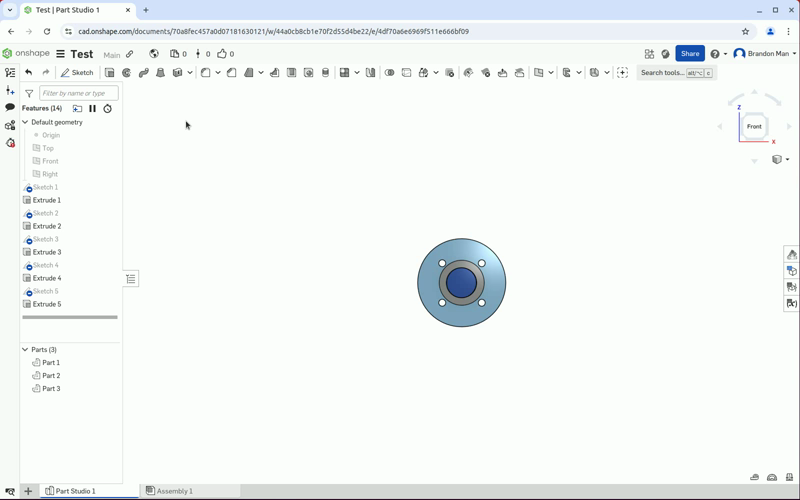
key(shift+h)
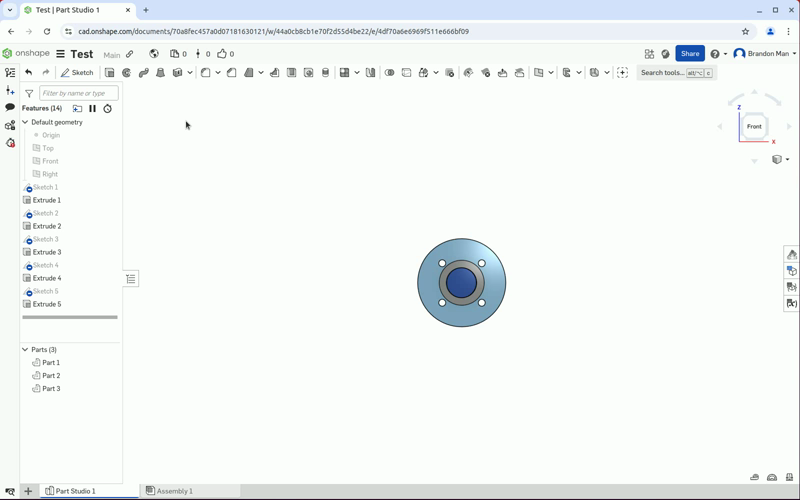
key(shift+h)
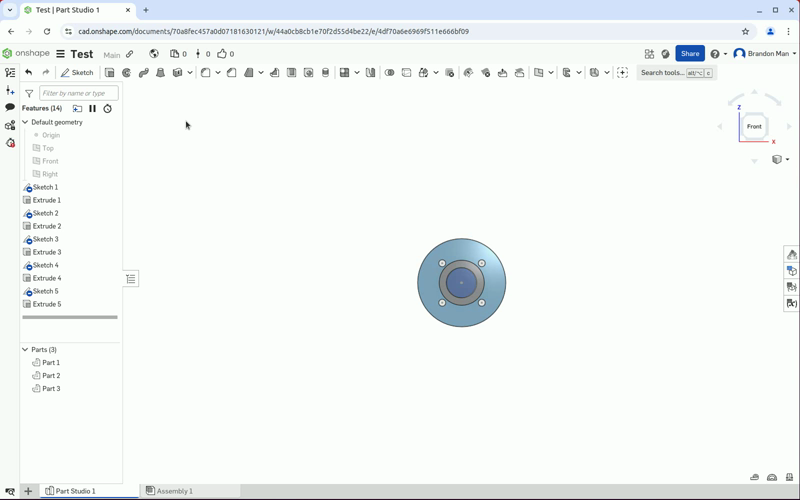
key(shift+7)
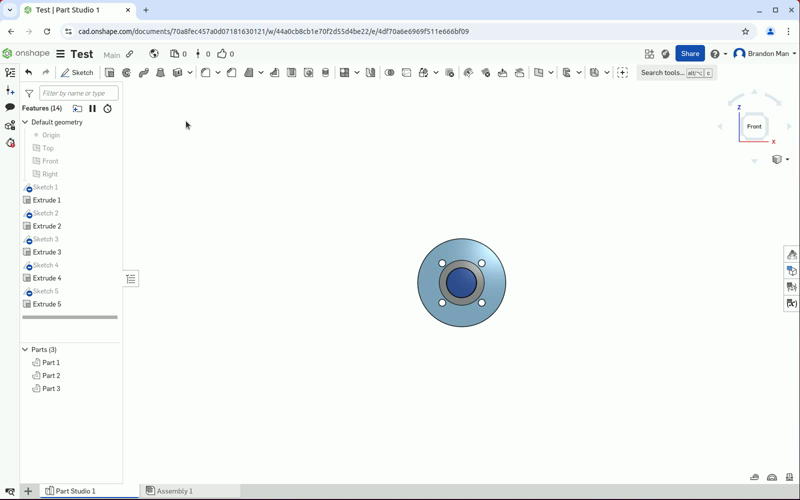
key(left, 2)
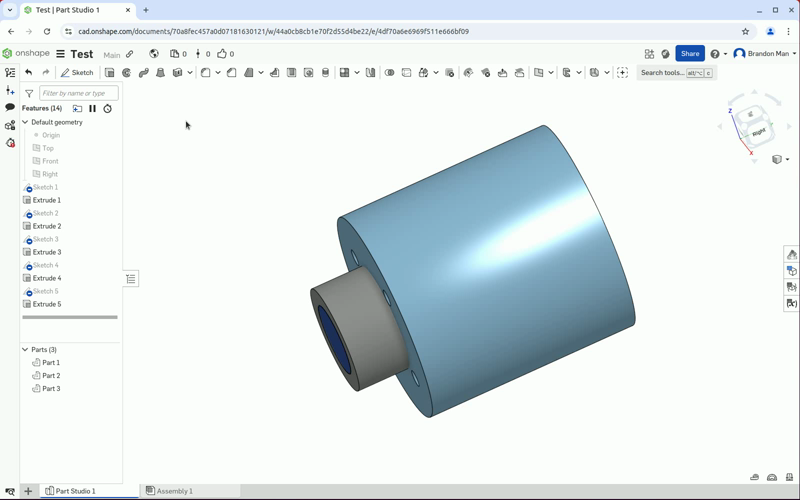
key(down, 2)
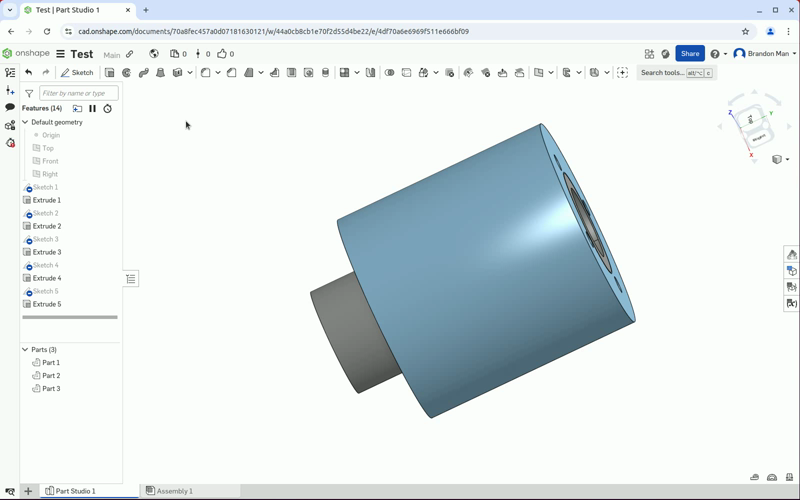
key(up, 2)
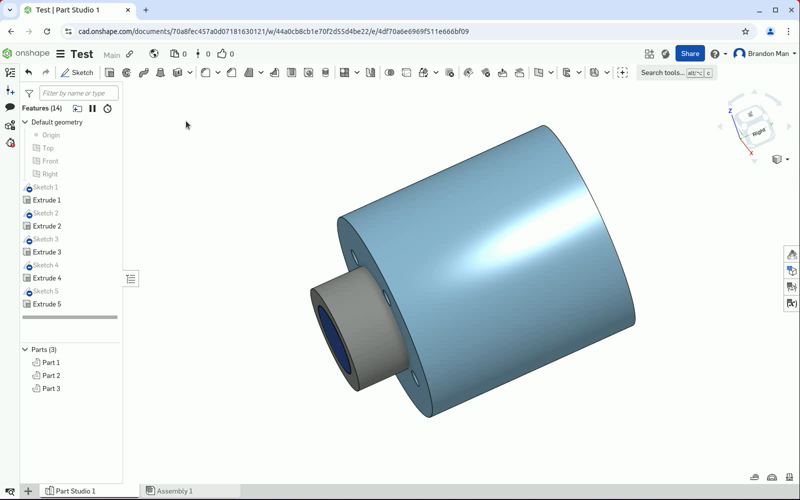
key(right, 2)
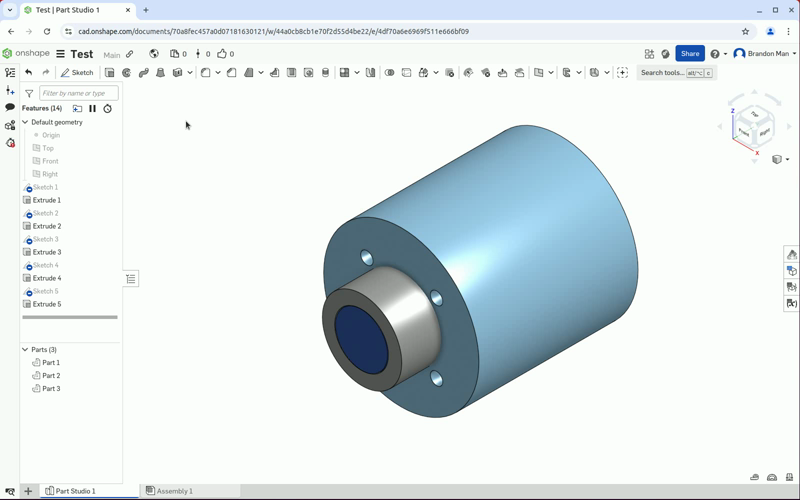
mouse_move(73, 189)
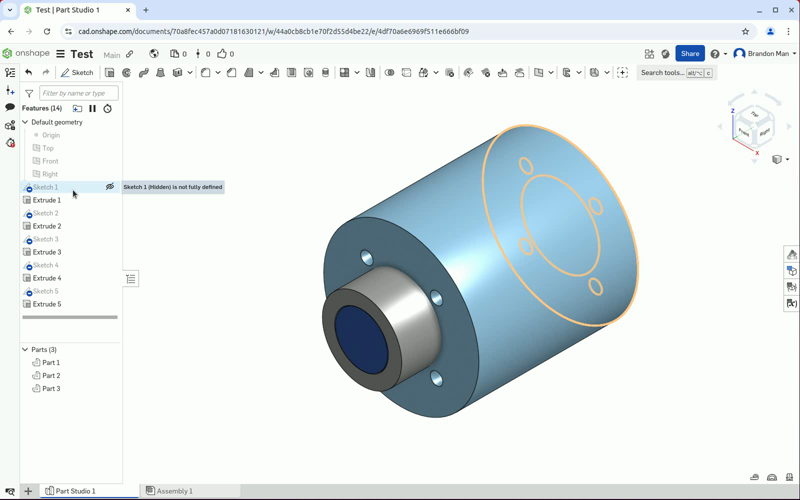
click(73, 189)